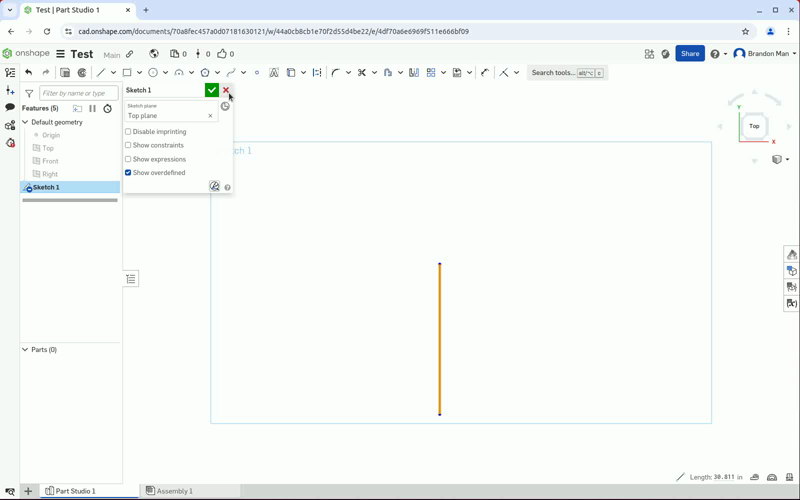
key(shift+h)
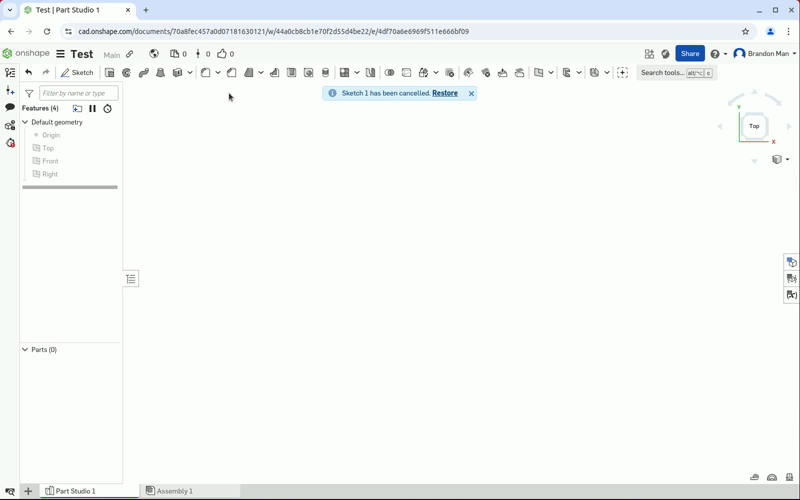
mouse_move(73, 352)
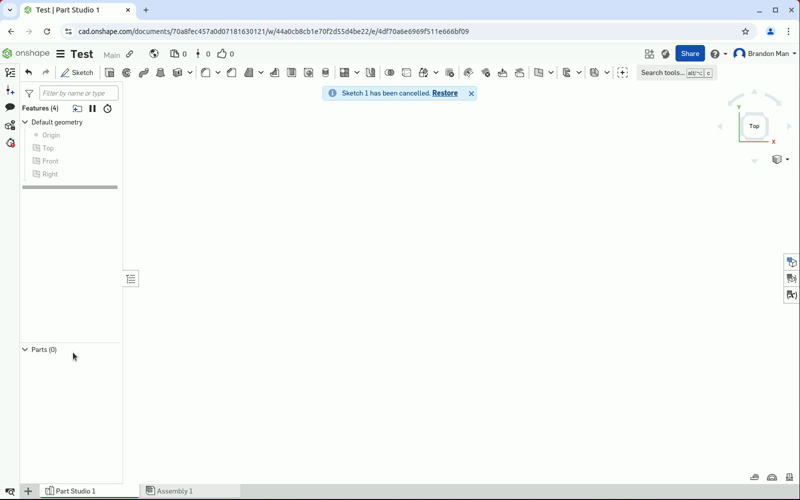
key(y)
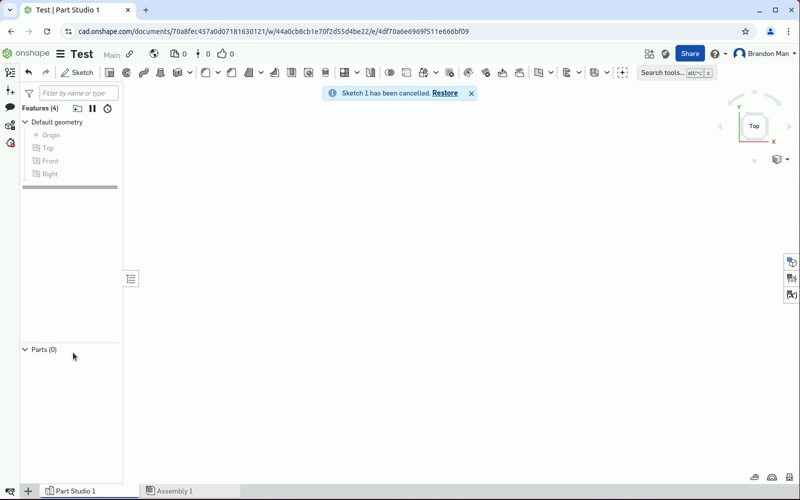
key(shift+p)
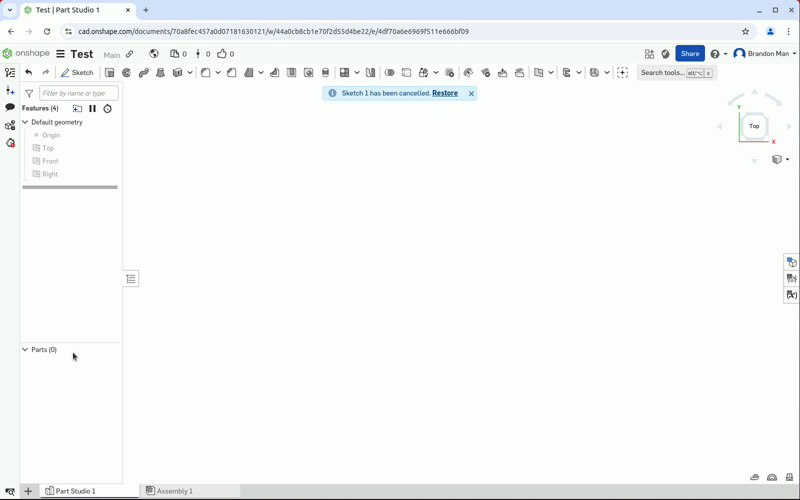
key(space)
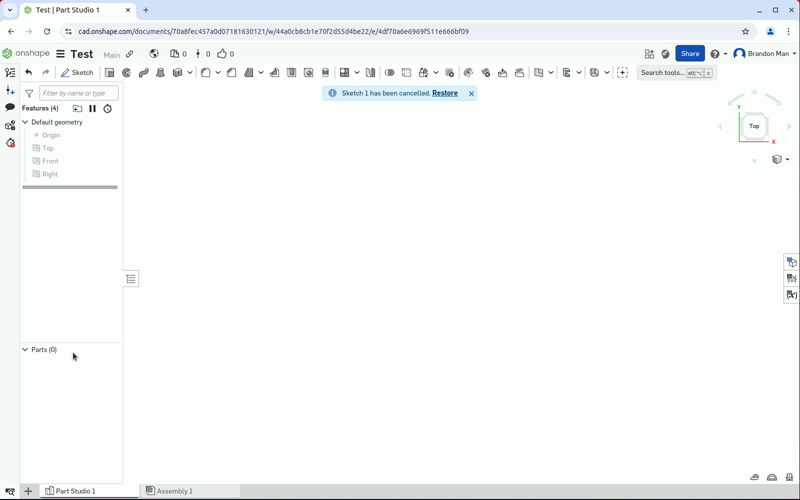
key_down(shift)
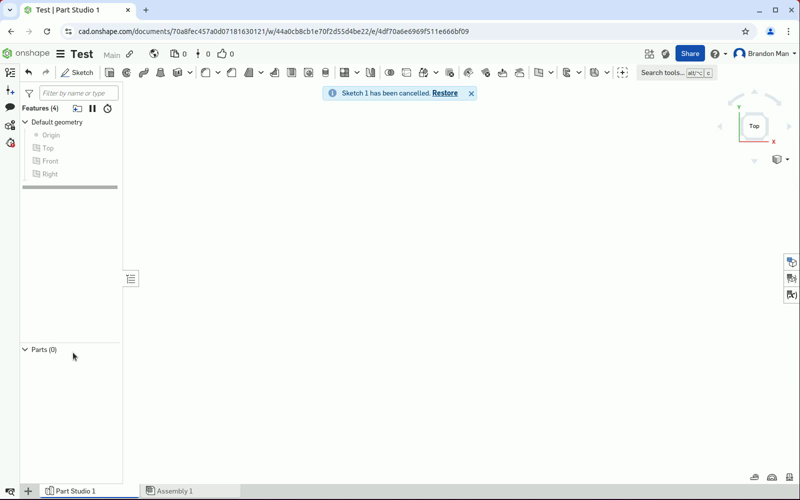
key(up)
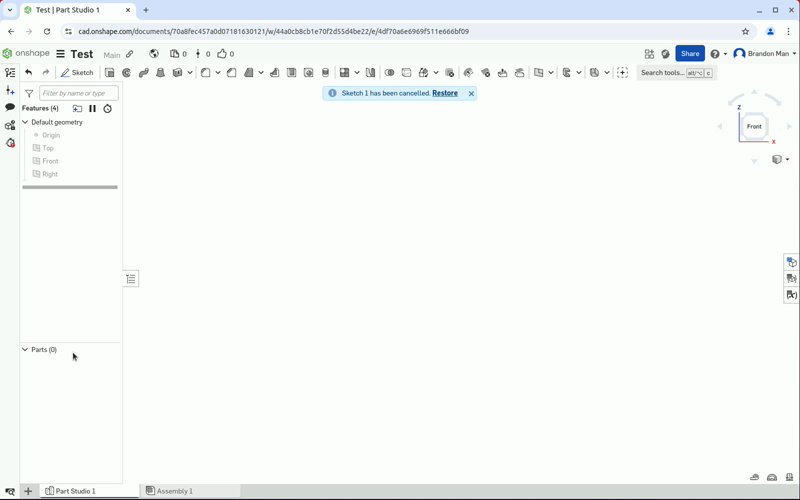
key_up(shift)
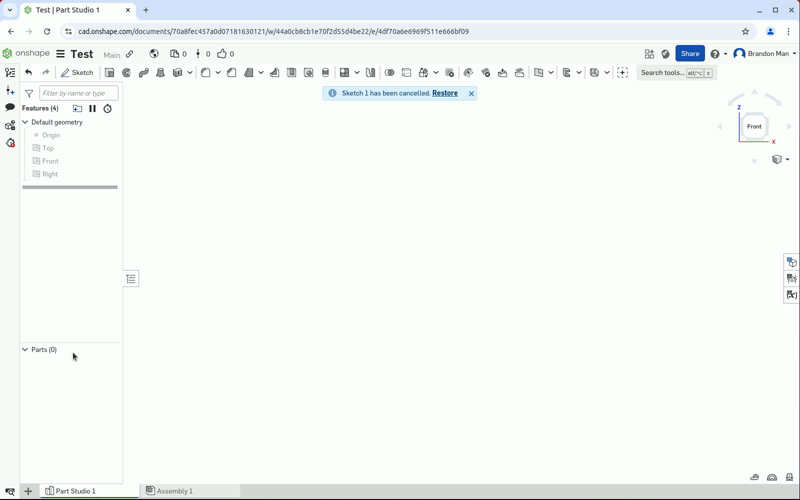
key(space)
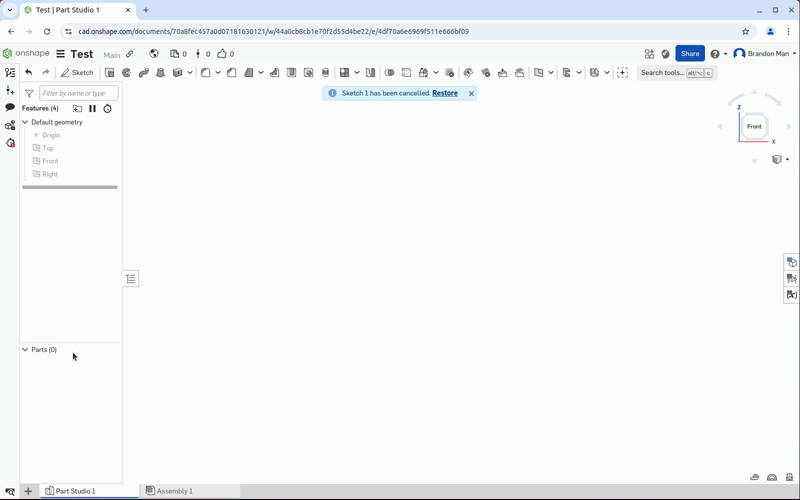
key_down(shift)
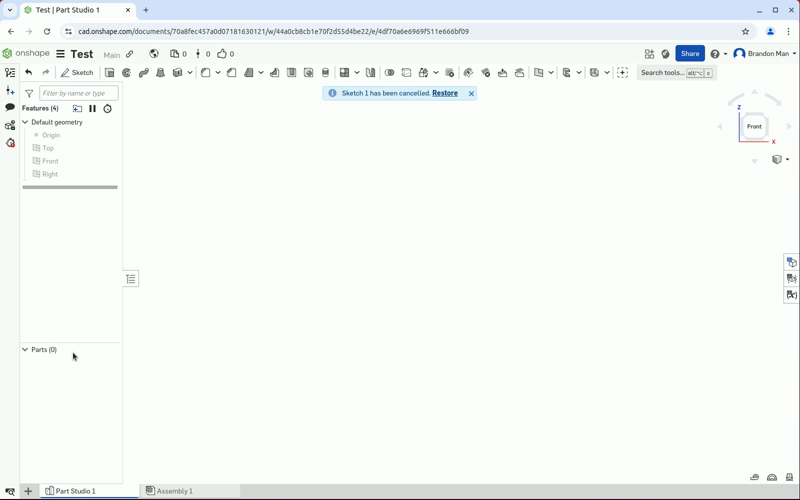
key(left)
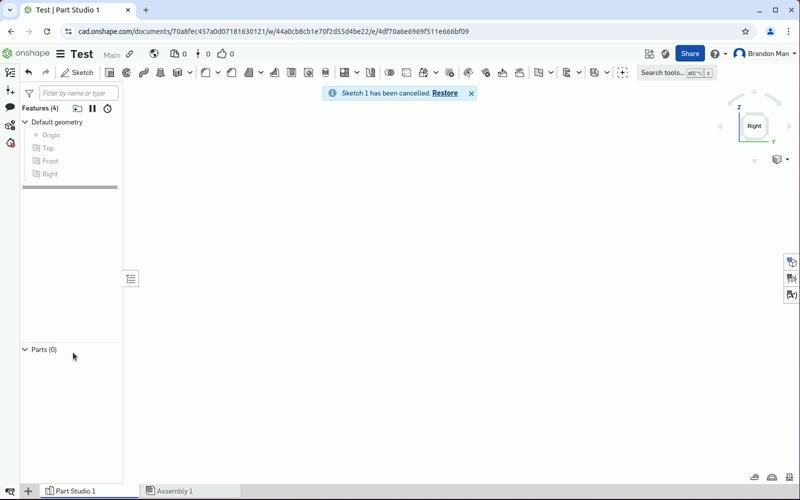
key_up(shift)
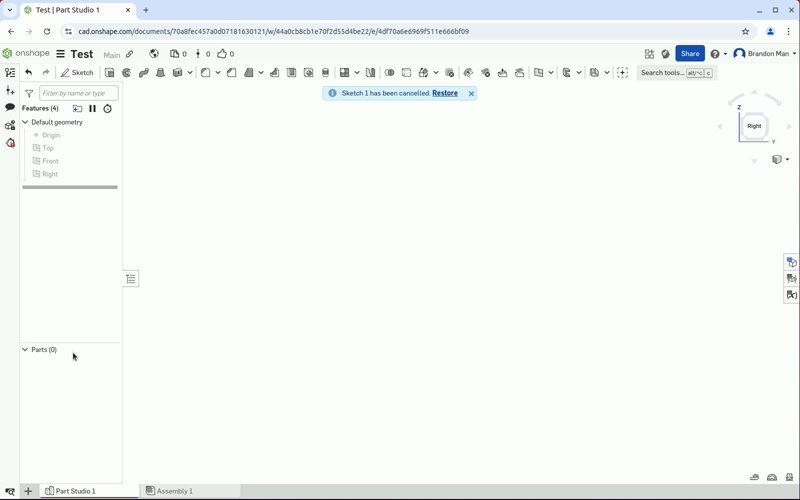
mouse_move(73, 352)
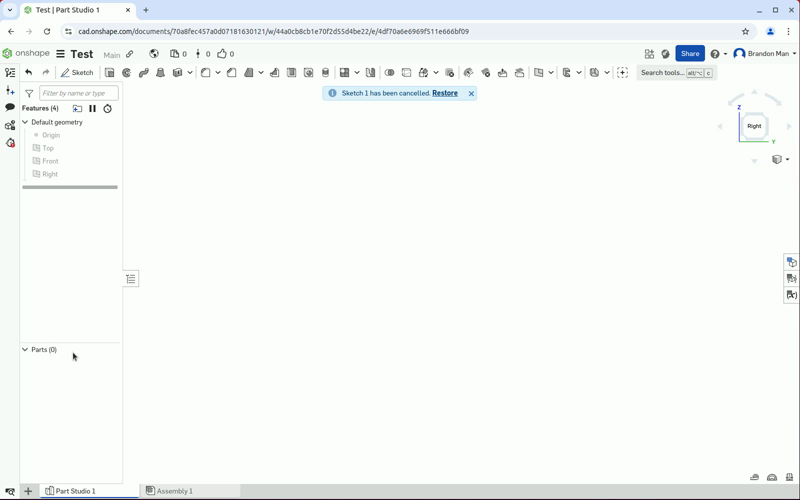
key(shift+y)
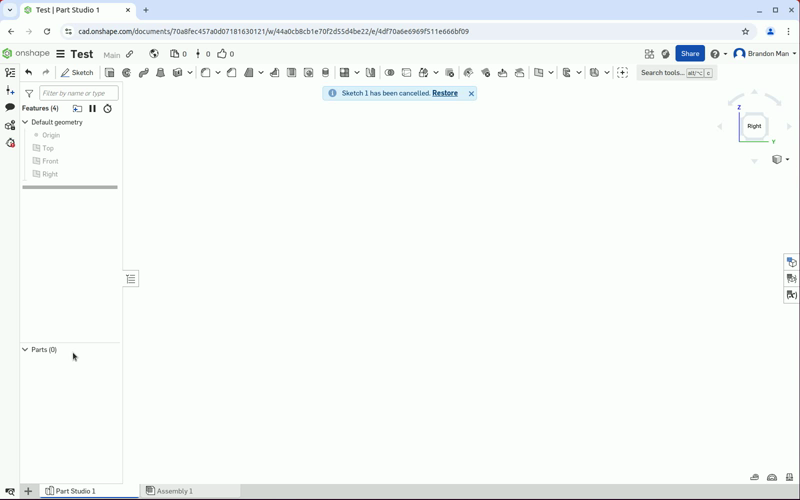
key(shift+s)
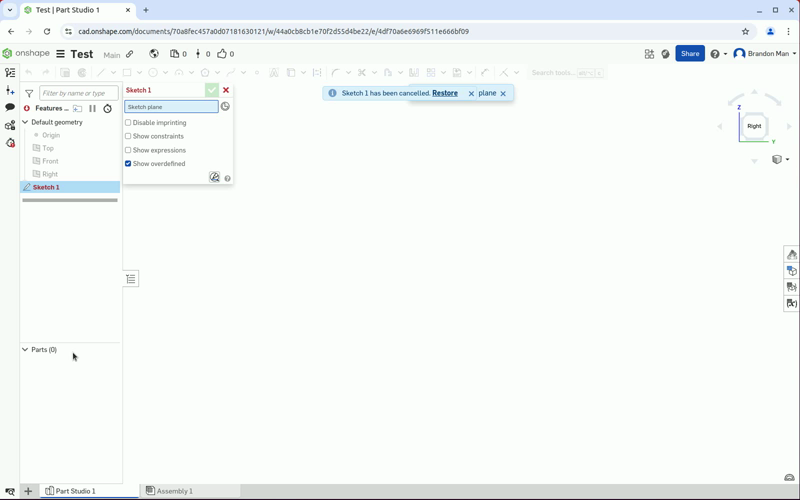
mouse_move(73, 176)
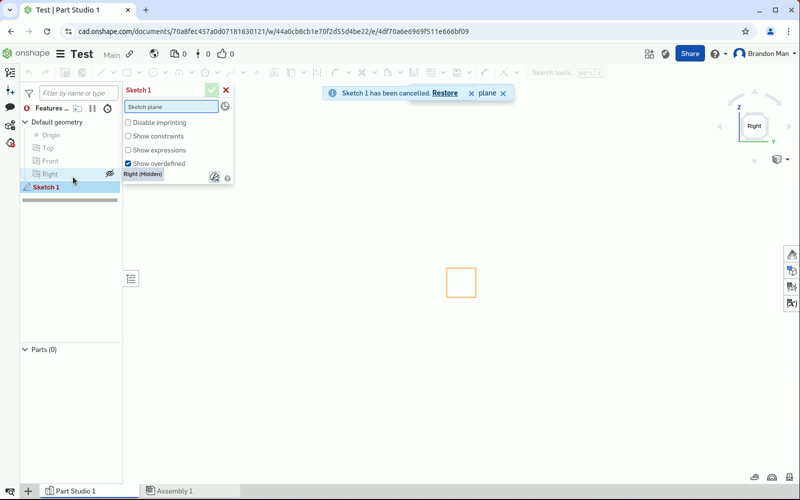
click(73, 176)
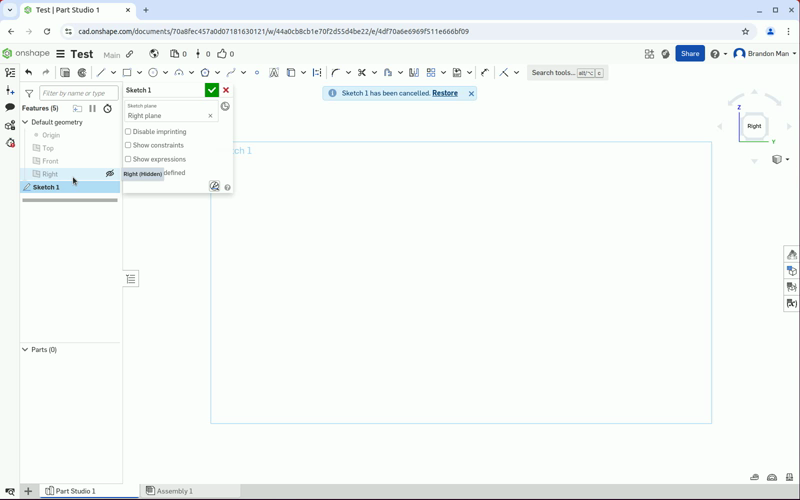
mouse_move(73, 352)
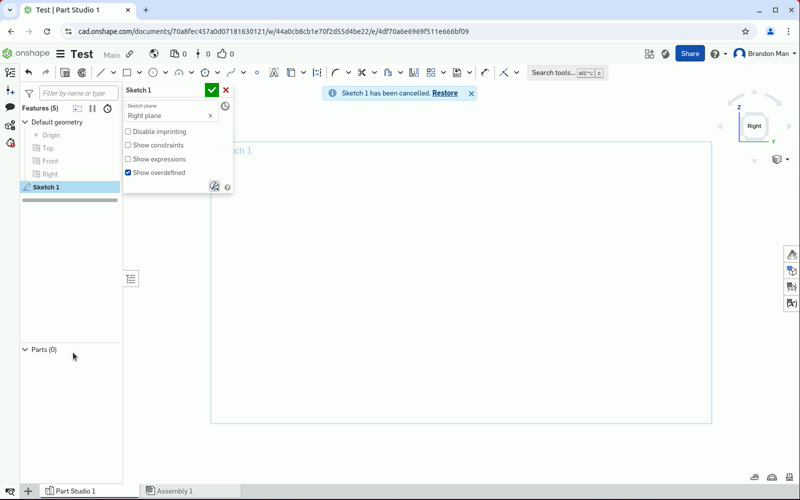
key(y)
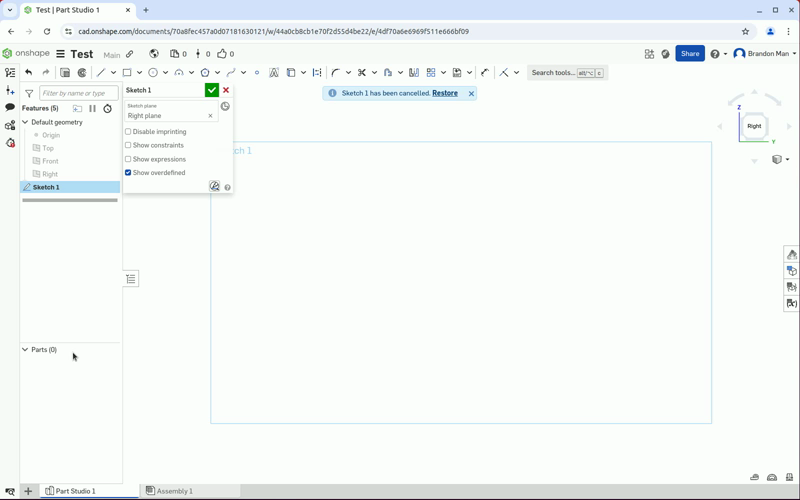
key(l)
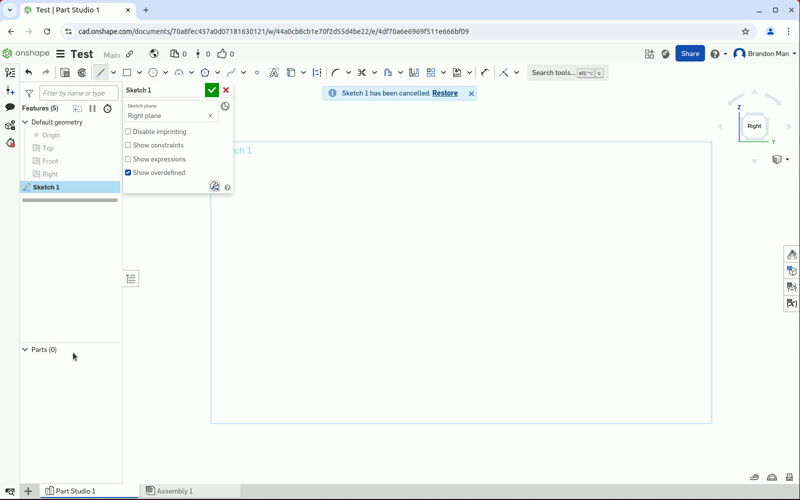
key_down(shift)
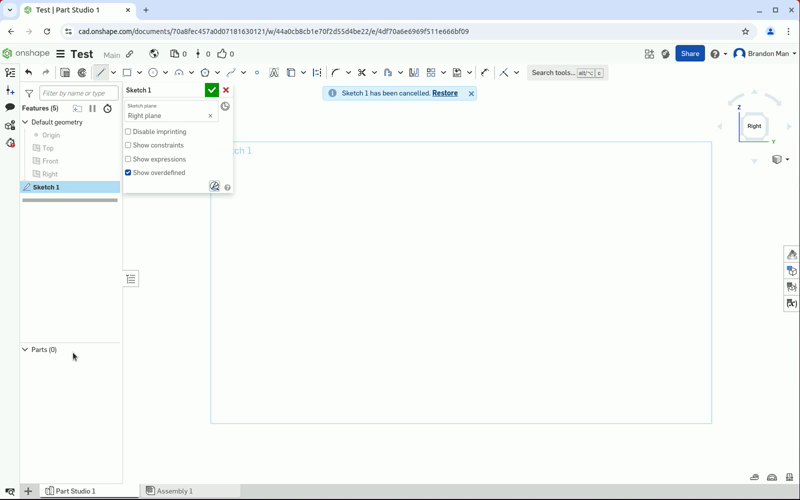
mouse_move(460, 282)
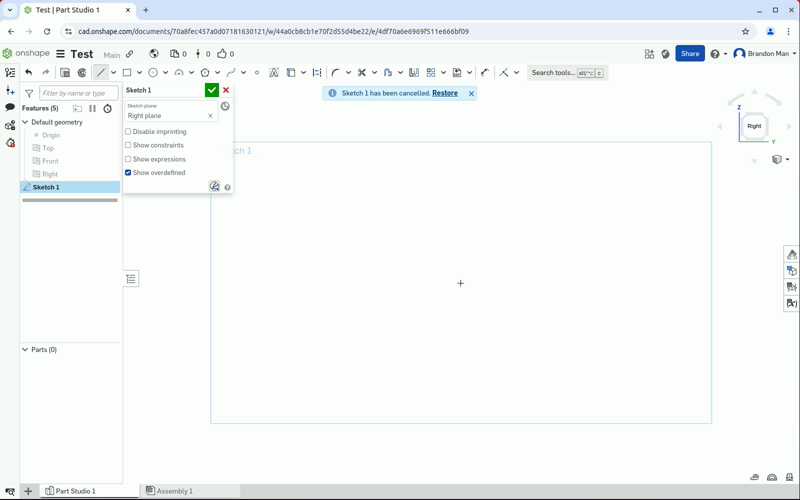
click(460, 282)
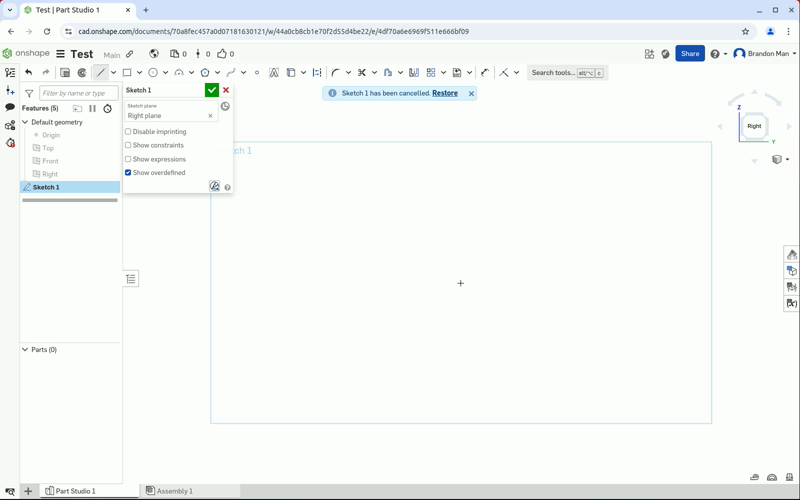
key_up(shift)
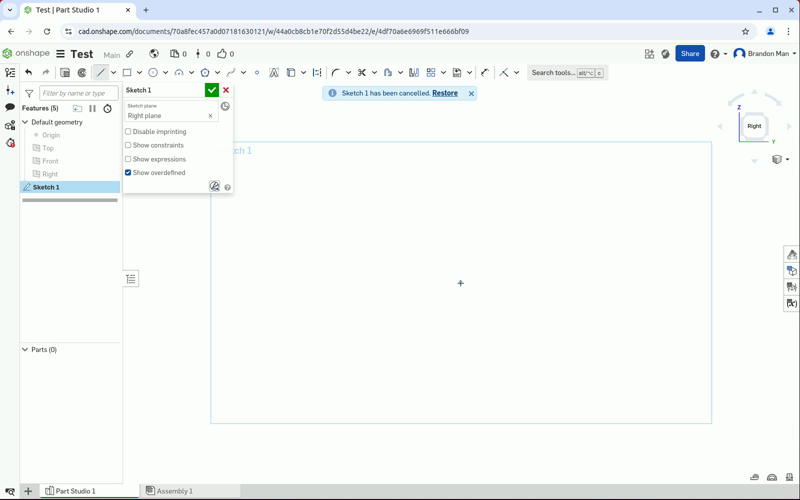
key_down(shift)
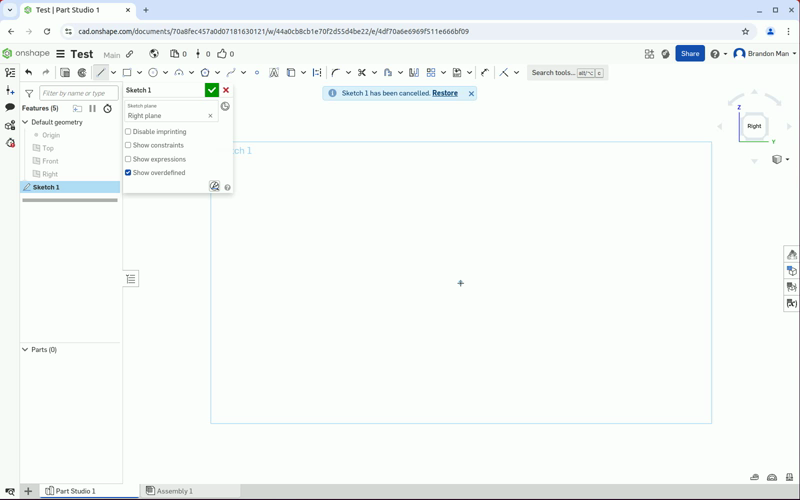
mouse_move(490, 282)
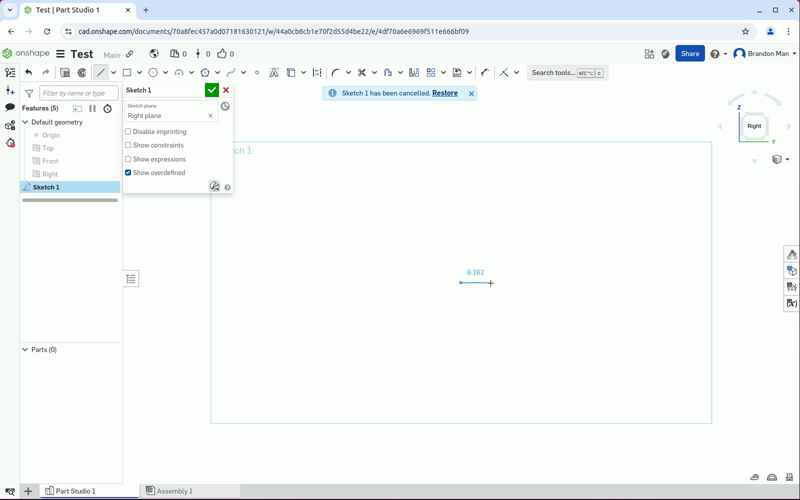
mouse_move(517, 282)
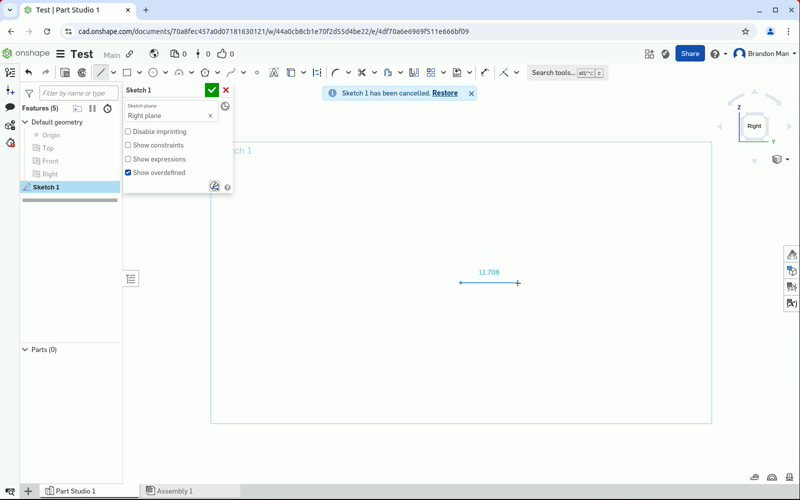
click(517, 282)
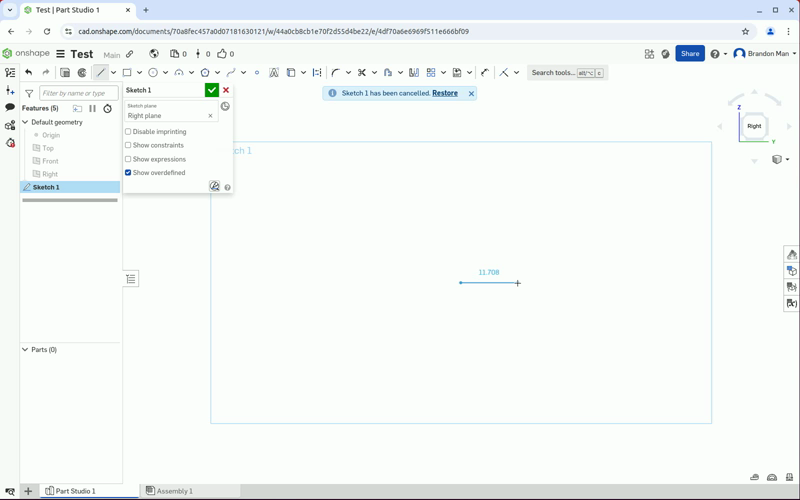
key_up(shift)
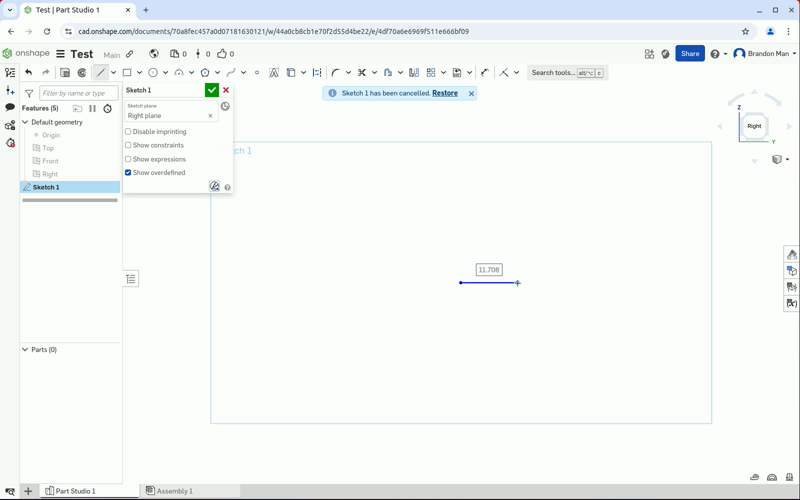
key_down(shift)
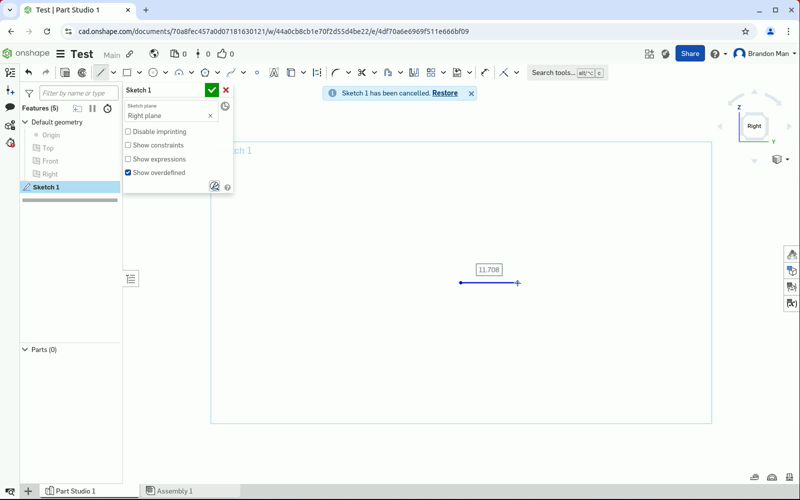
mouse_move(517, 170)
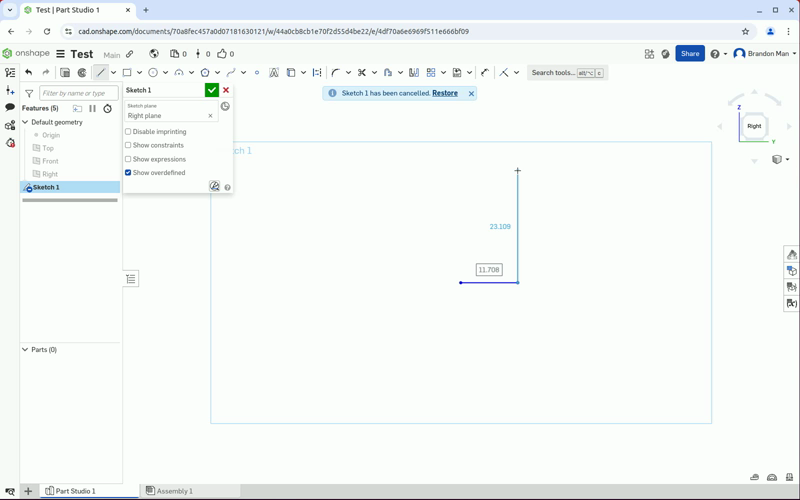
click(517, 170)
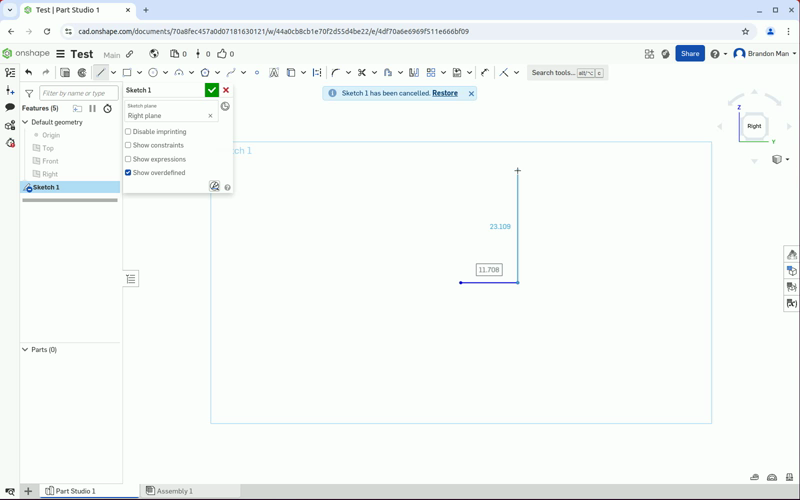
key_up(shift)
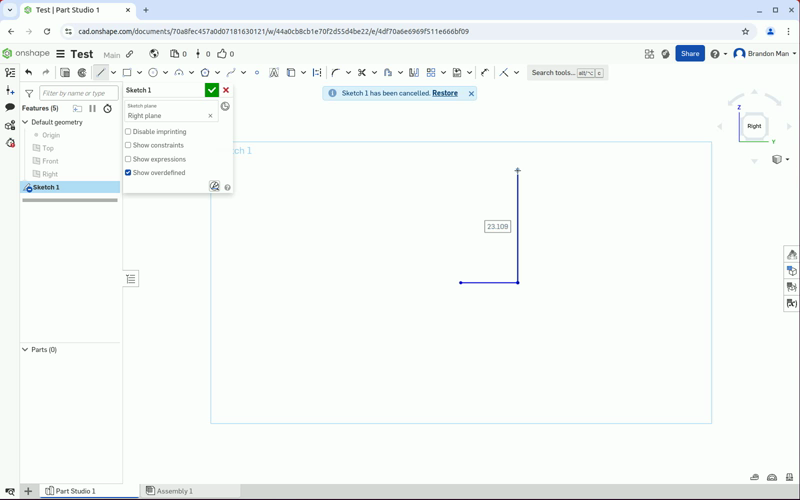
key_down(shift)
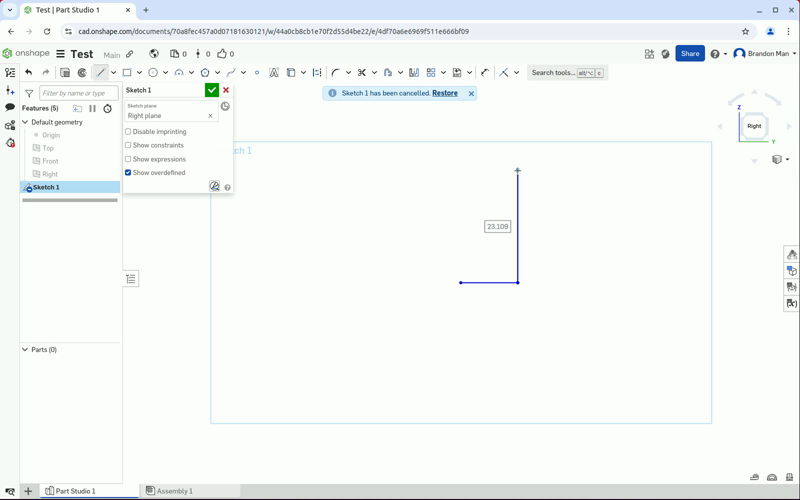
mouse_move(460, 226)
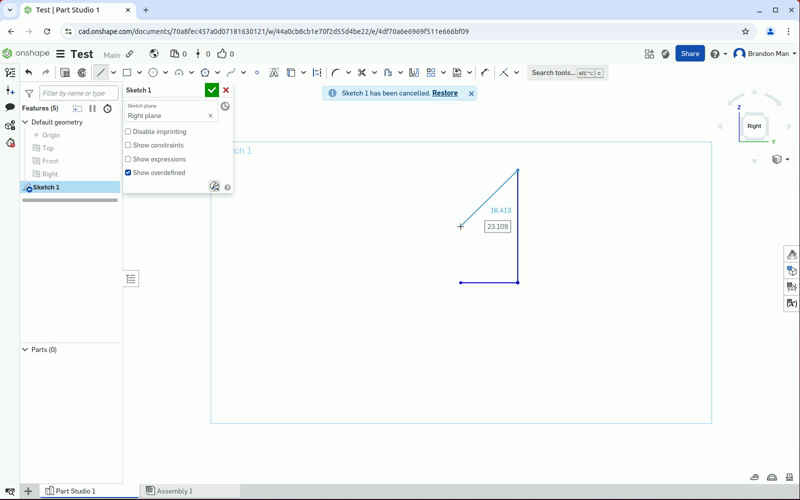
click(460, 226)
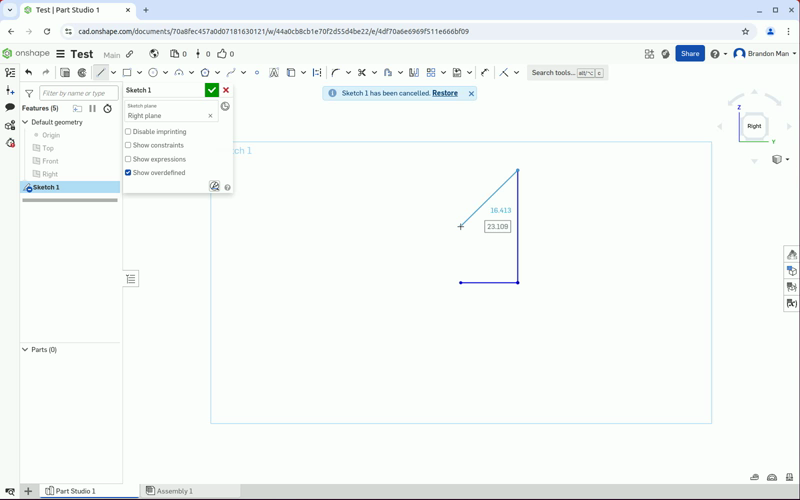
key_up(shift)
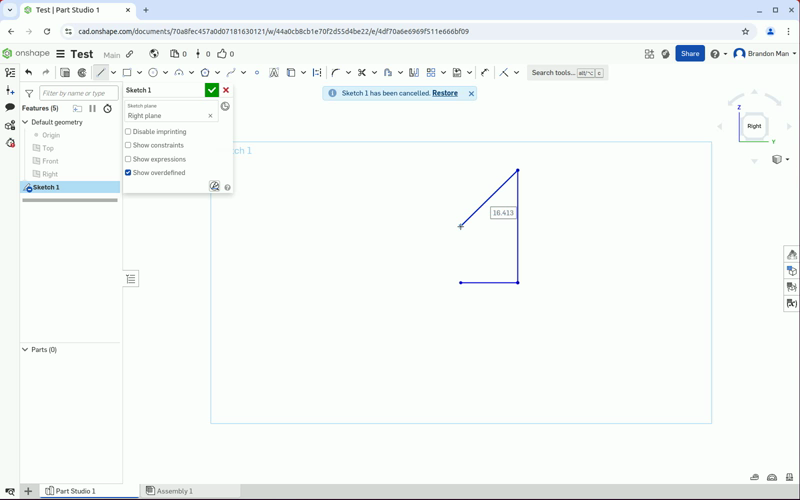
mouse_move(490, 226)
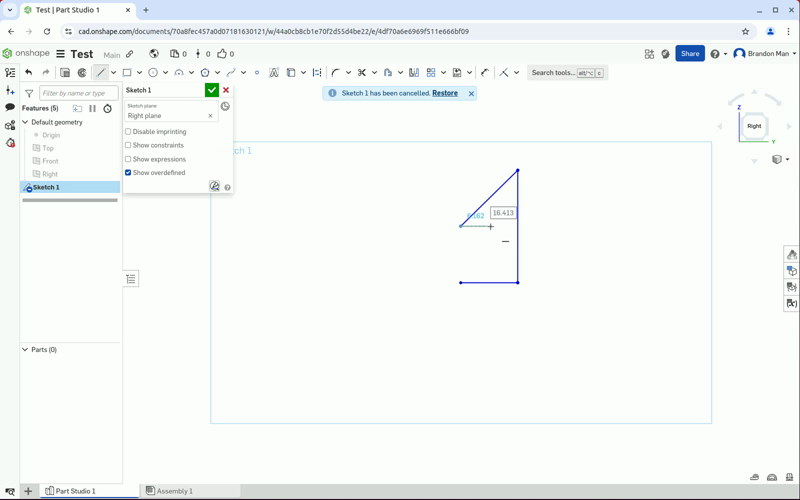
key_down(shift)
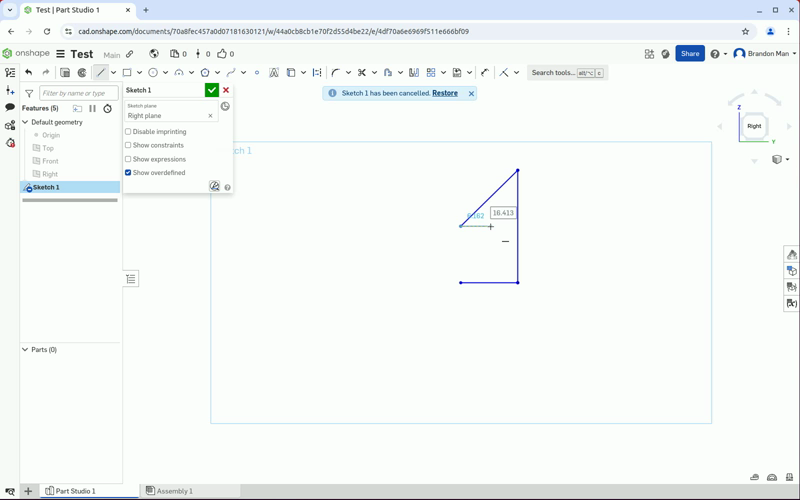
mouse_move(460, 282)
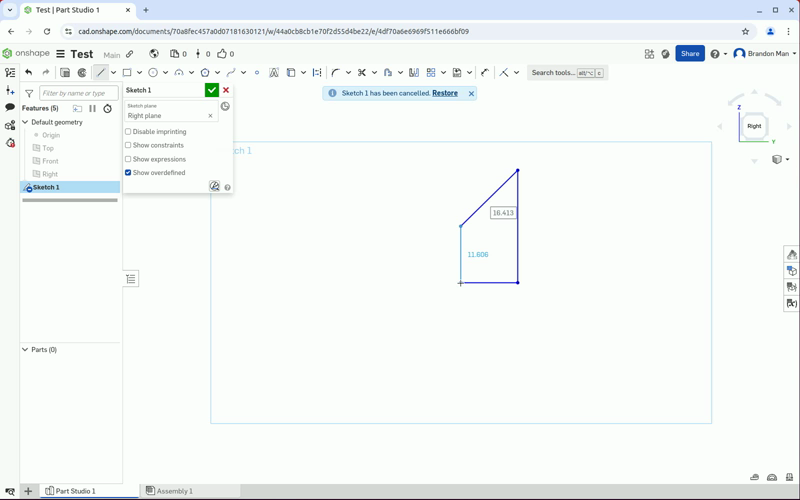
key_up(shift)
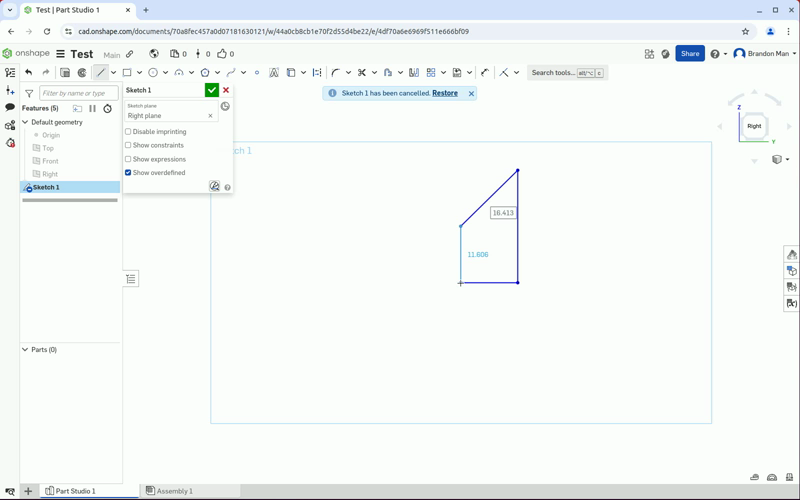
click(460, 282)
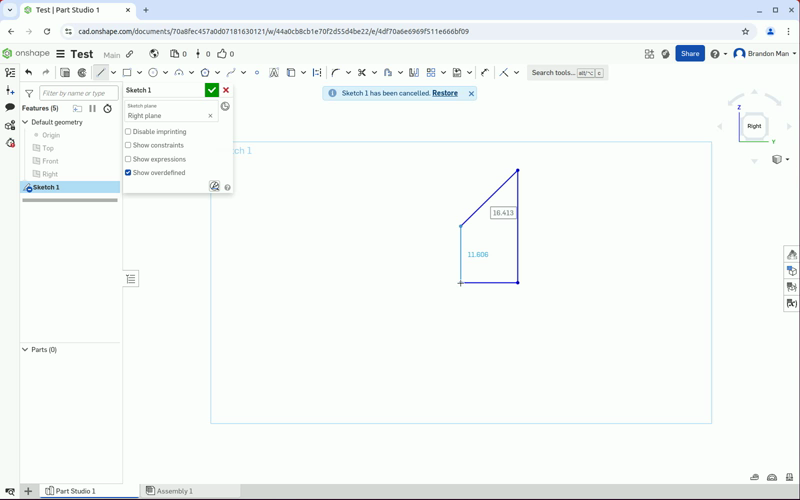
key(esc)
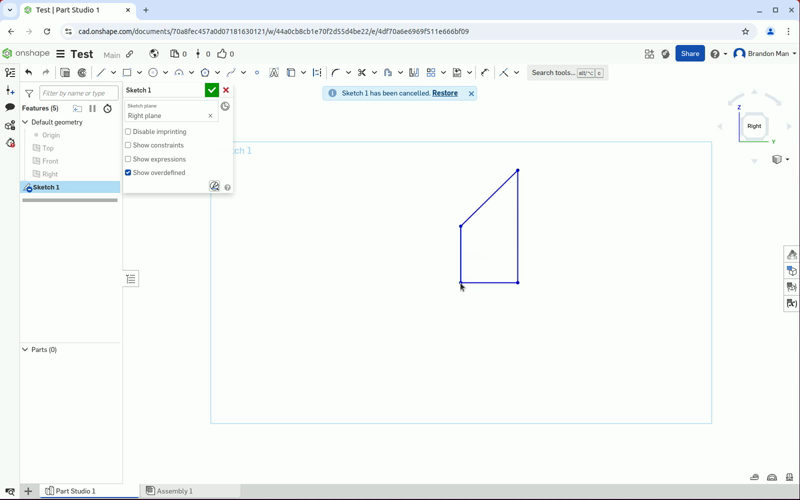
mouse_move(490, 230)
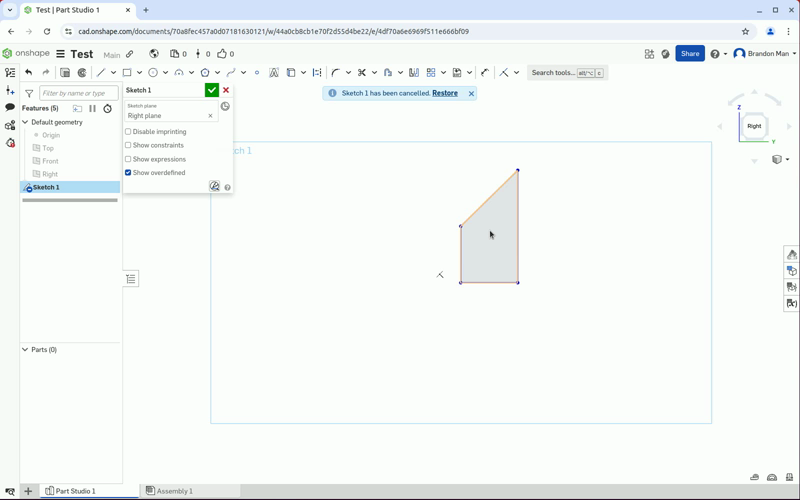
click(490, 230)
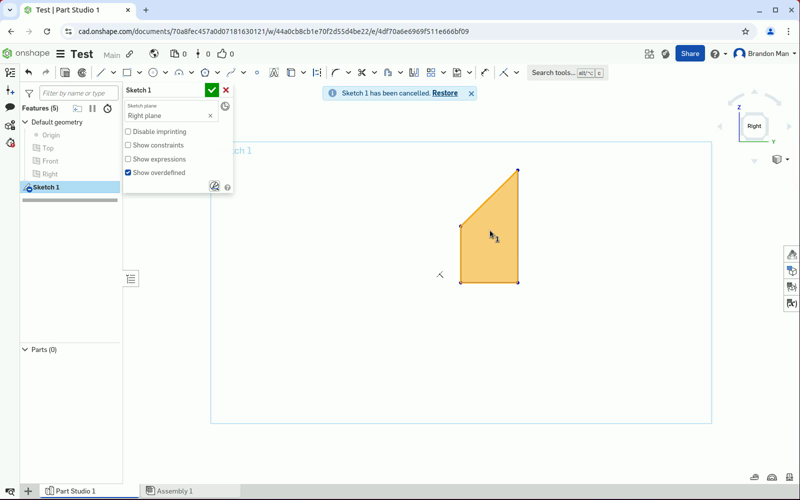
mouse_move(73, 352)
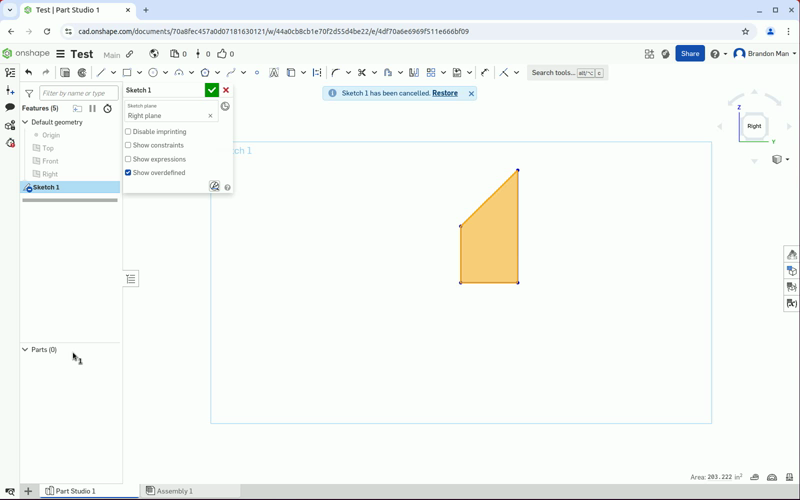
key(shift+y)
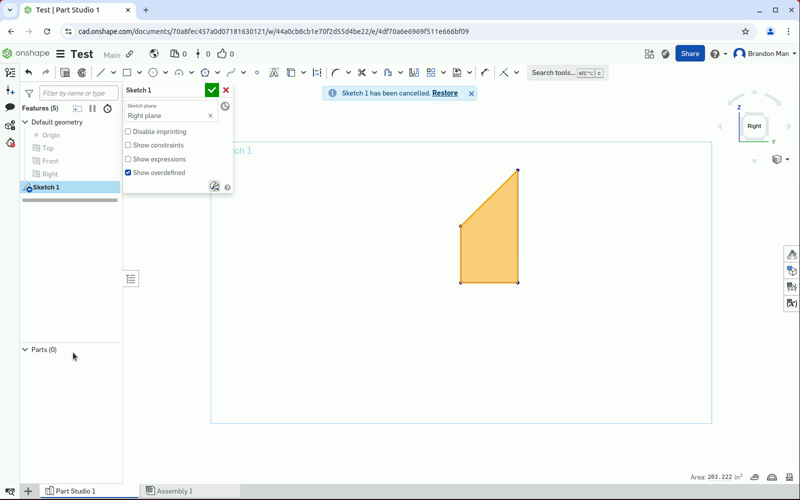
key(shift+e)
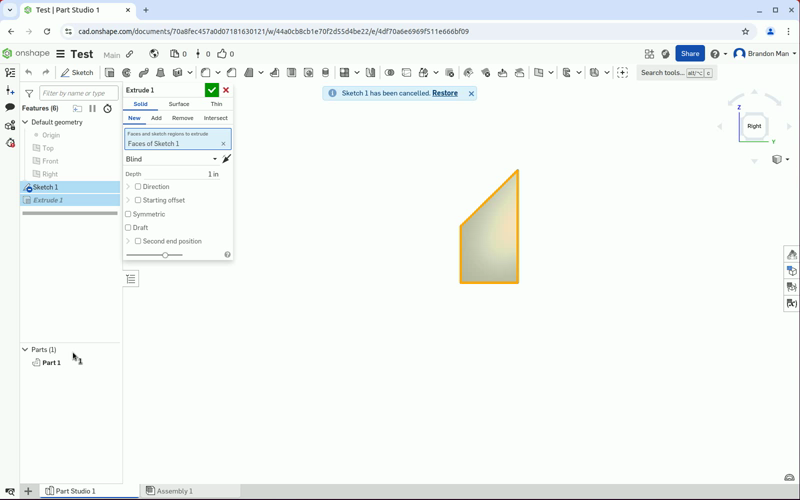
mouse_move(143, 106)
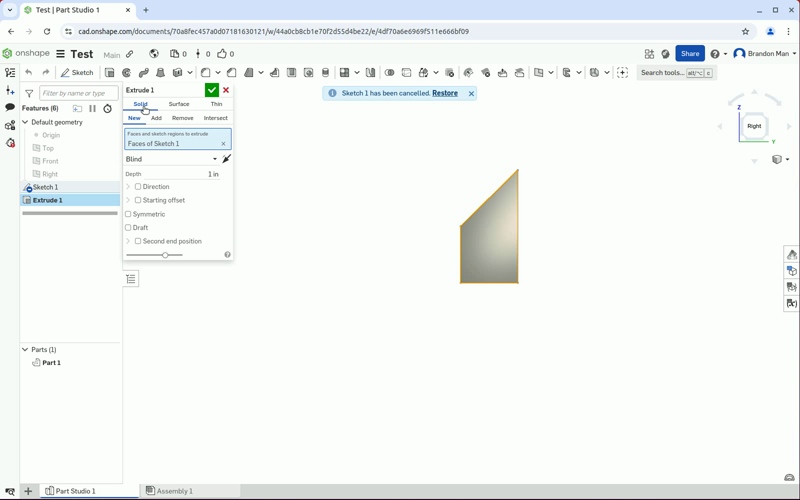
click(143, 106)
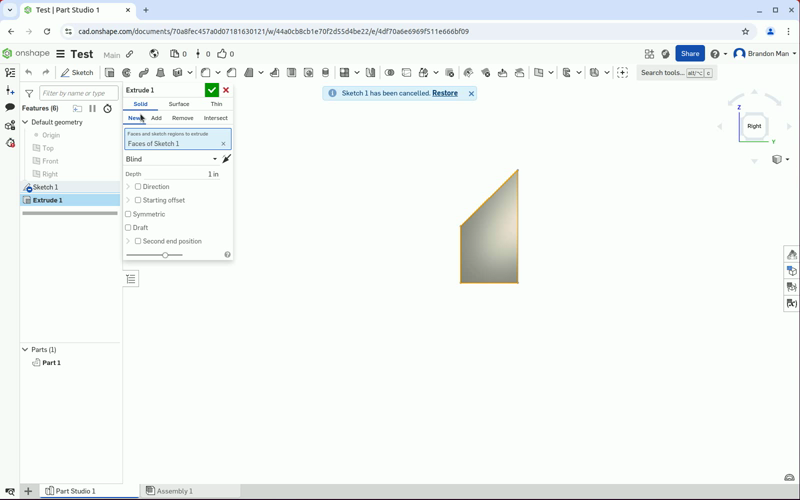
mouse_move(137, 120)
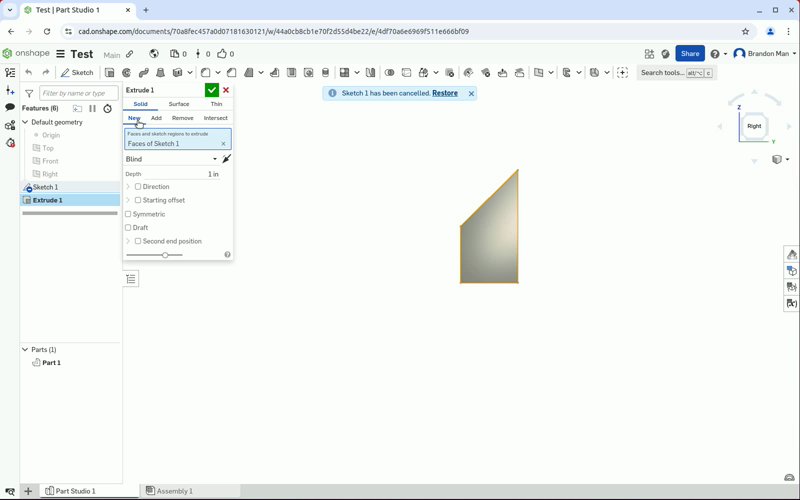
click(137, 120)
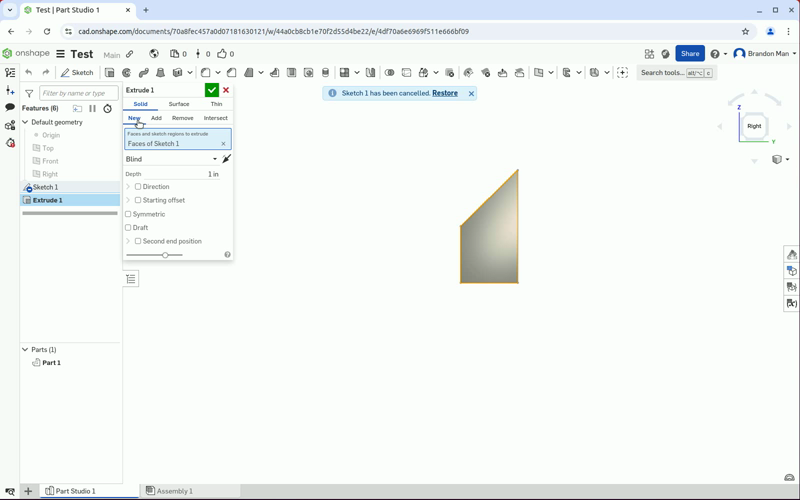
key(tab, 4)
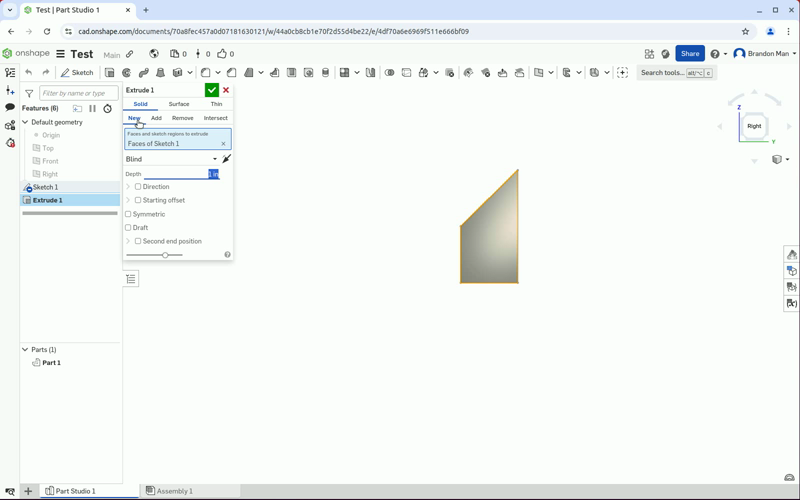
text(17.331)
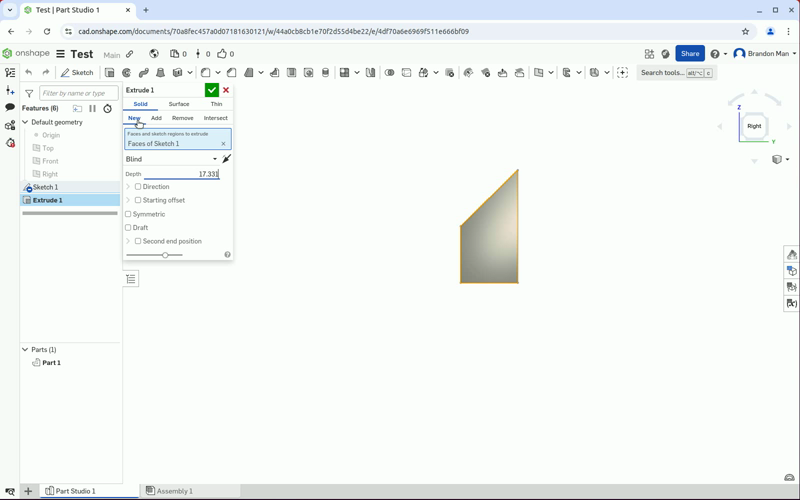
key(enter)
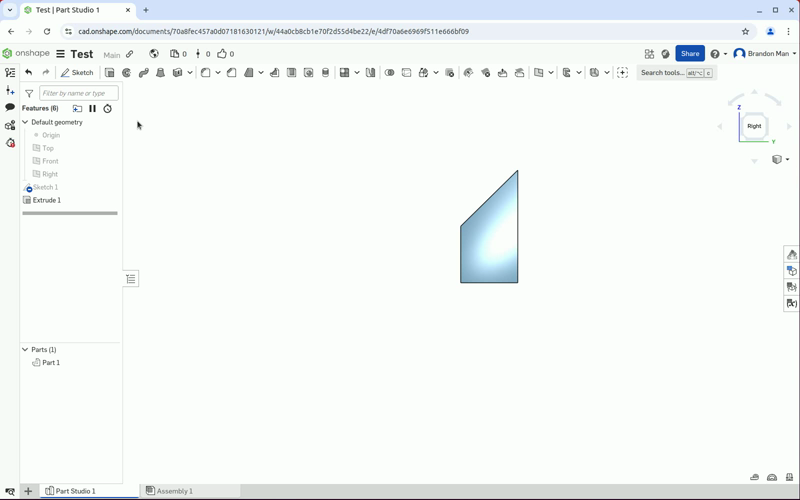
key(shift+h)
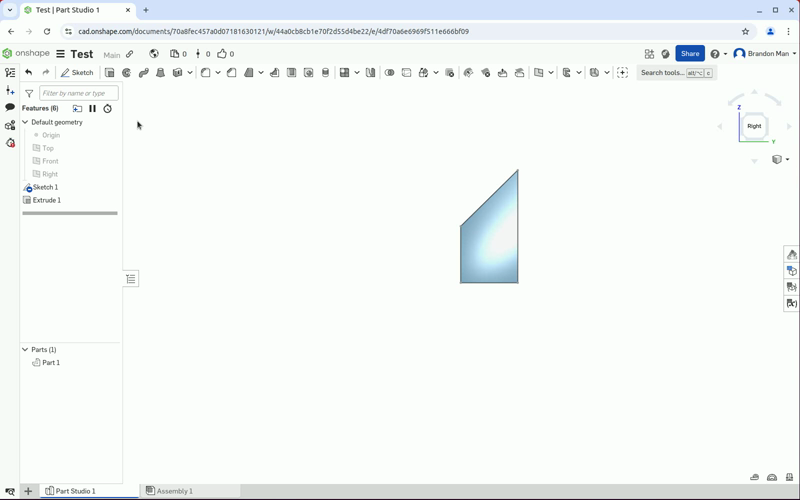
key(shift+h)
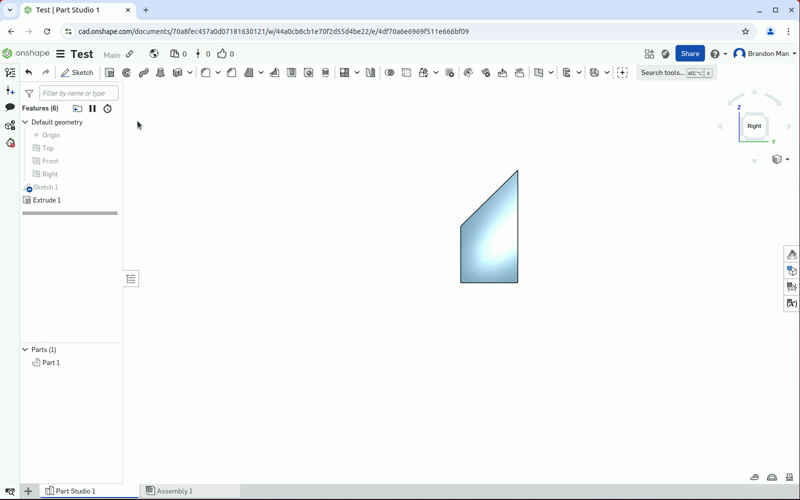
mouse_move(73, 189)
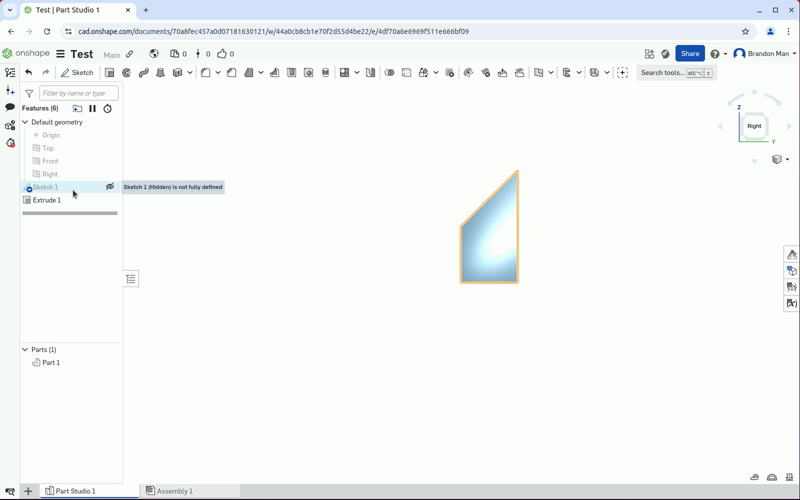
click(73, 189)
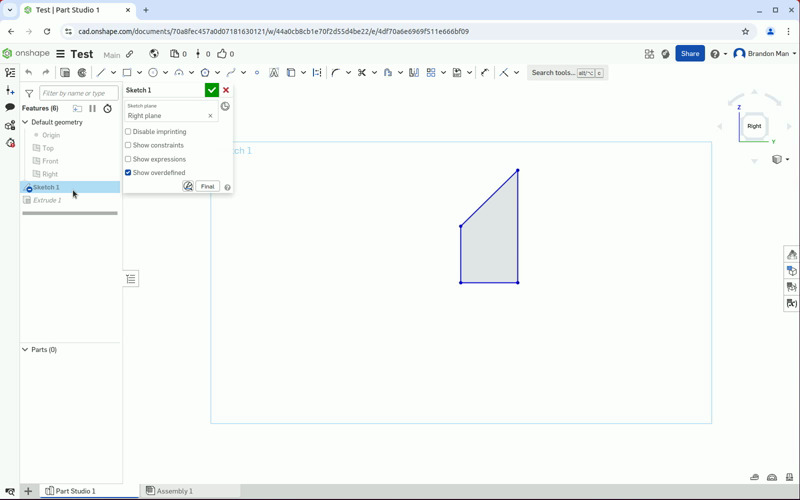
mouse_move(229, 92)
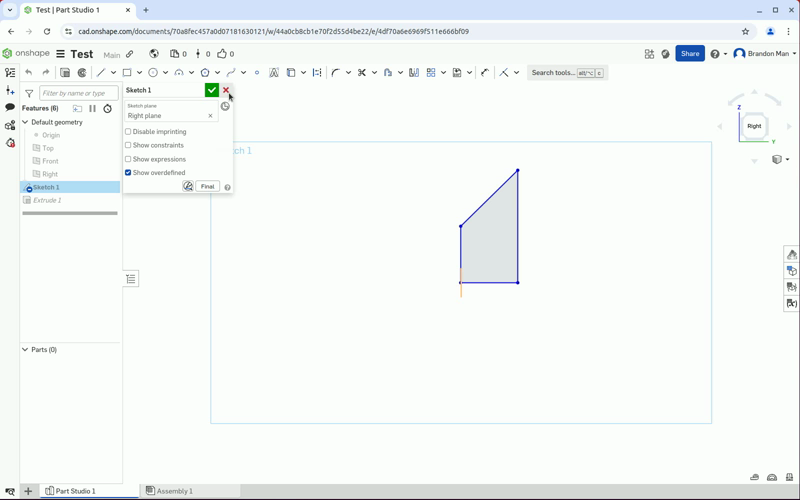
click(229, 92)
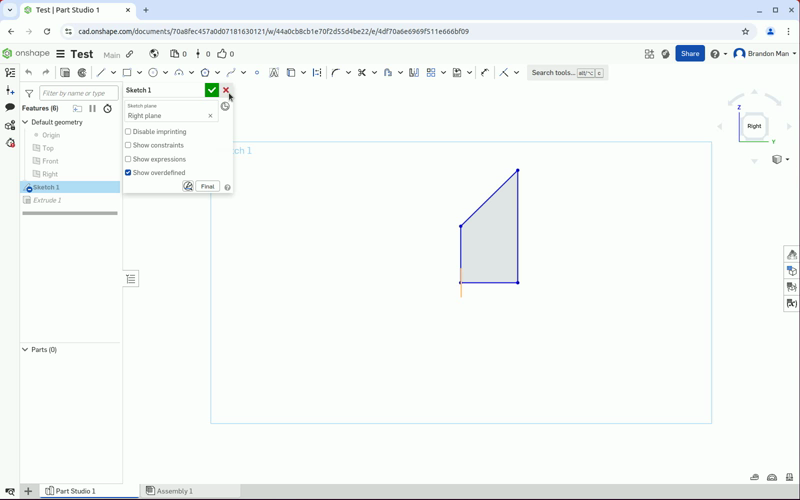
key(shift+s)
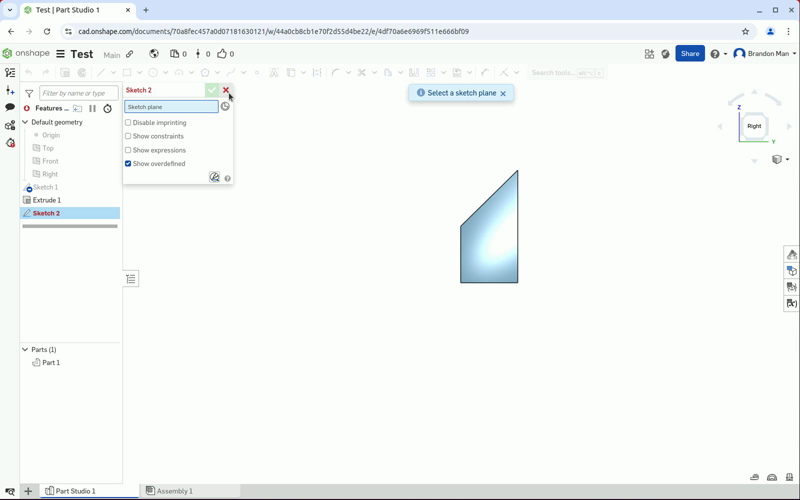
mouse_move(73, 176)
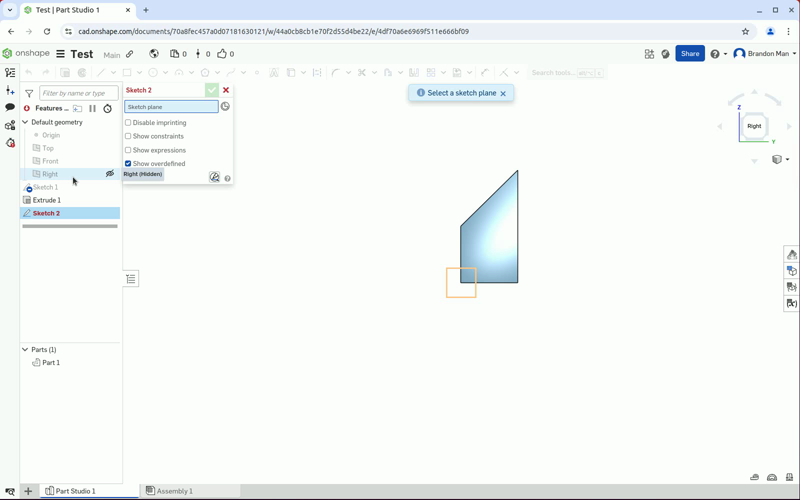
click(73, 176)
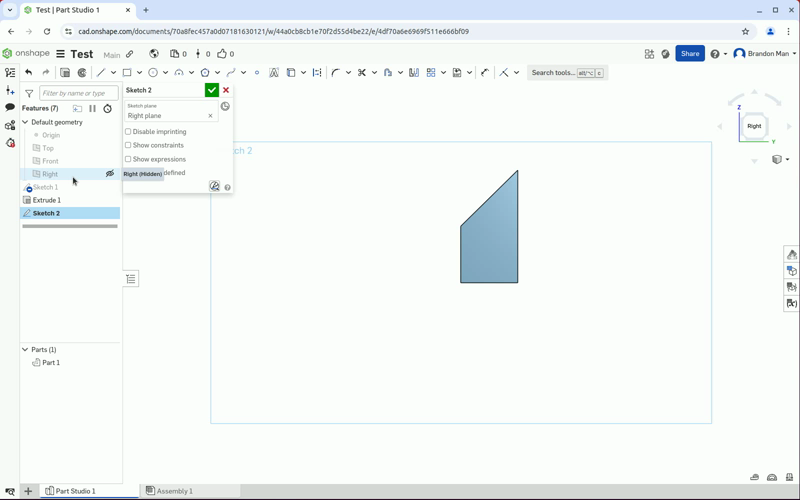
mouse_move(73, 352)
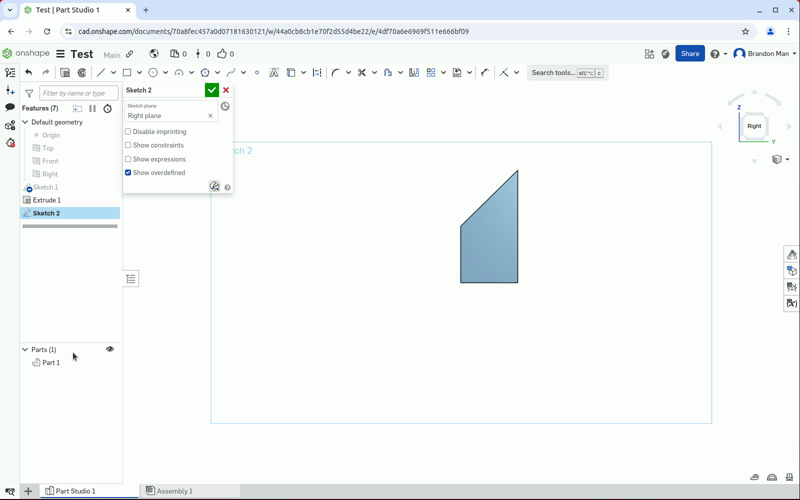
key(y)
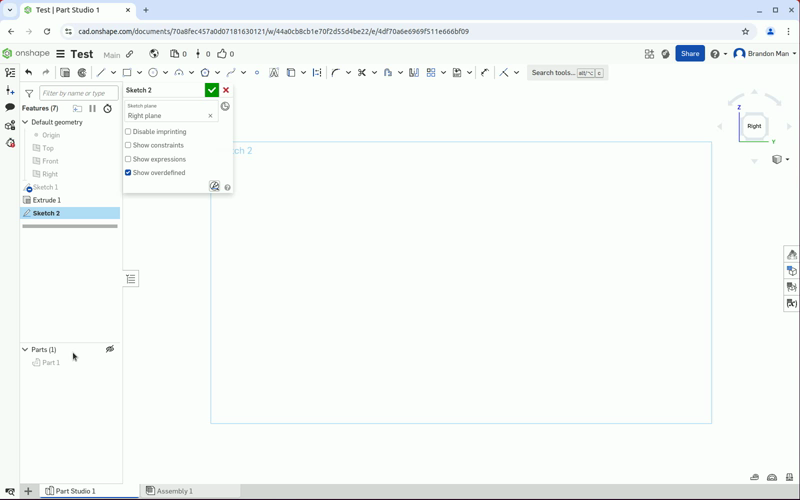
key(l)
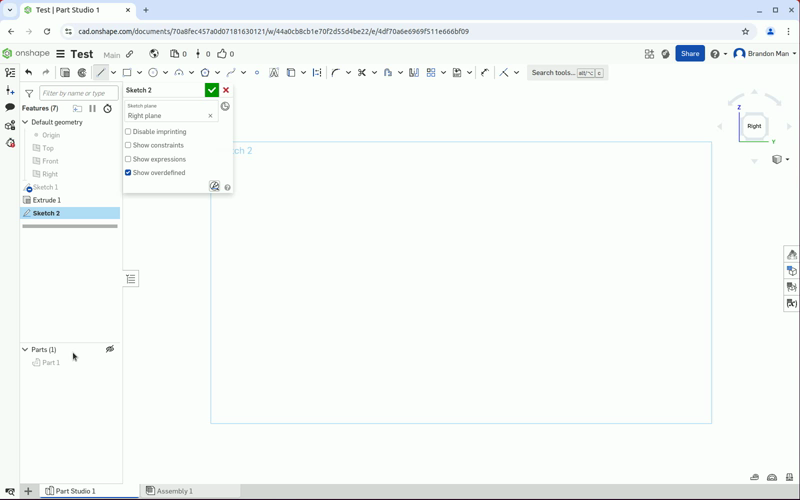
key_down(shift)
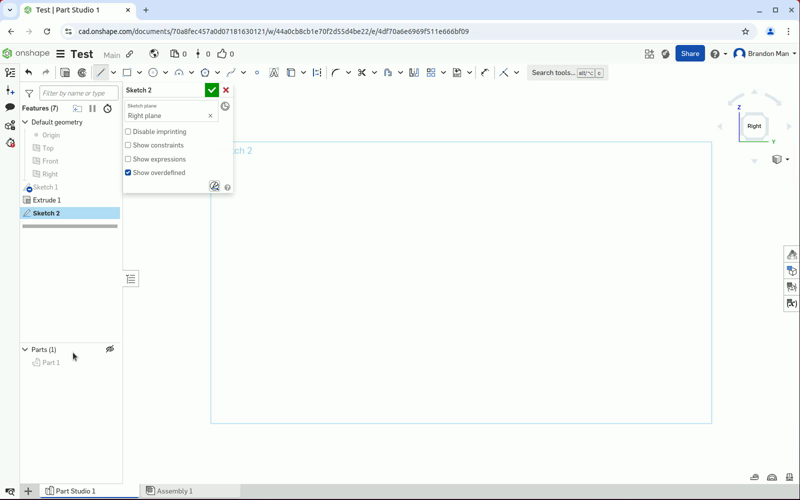
mouse_move(516, 282)
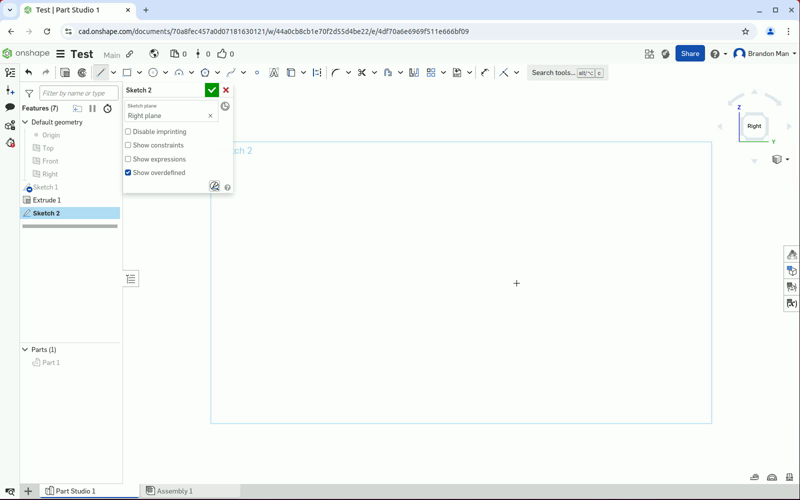
click(516, 282)
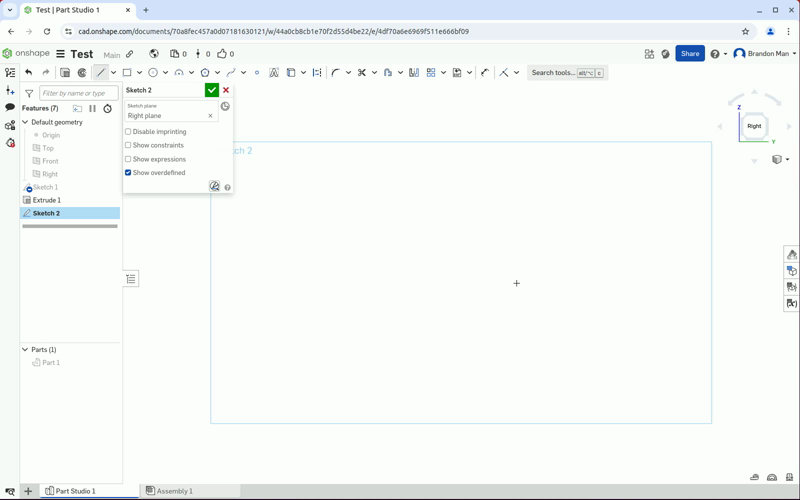
key_up(shift)
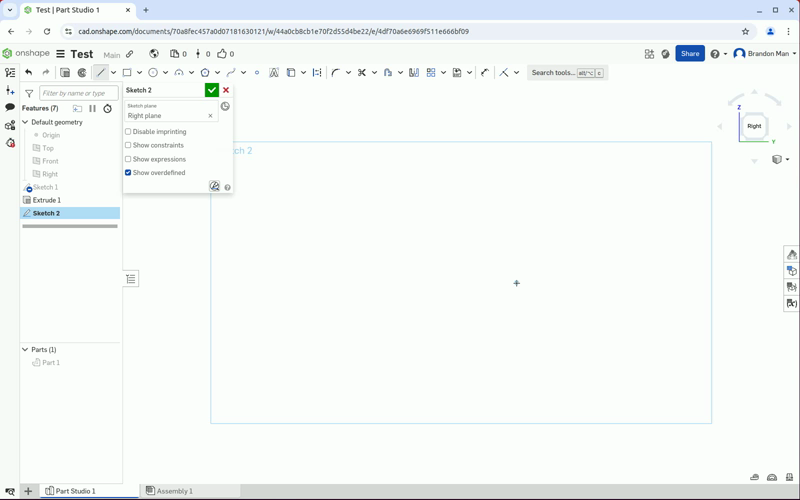
key_down(shift)
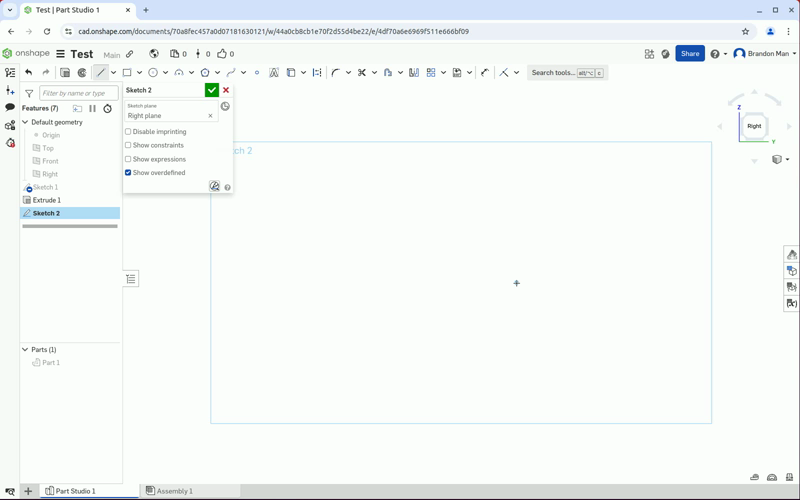
mouse_move(546, 282)
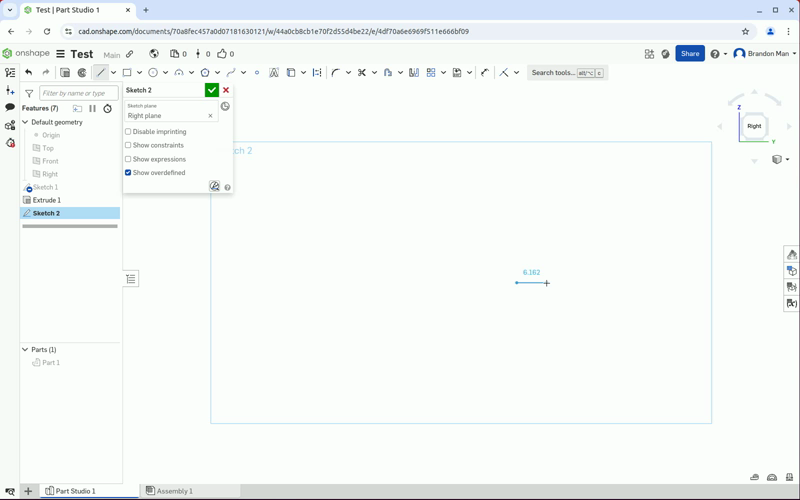
mouse_move(573, 282)
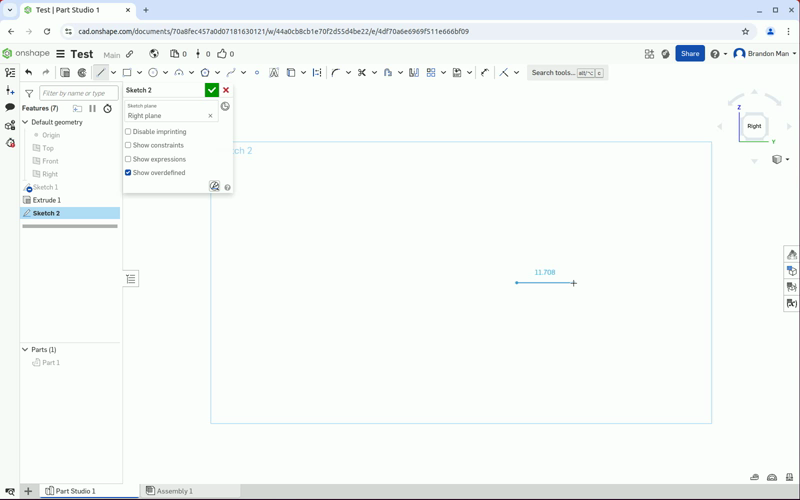
click(573, 282)
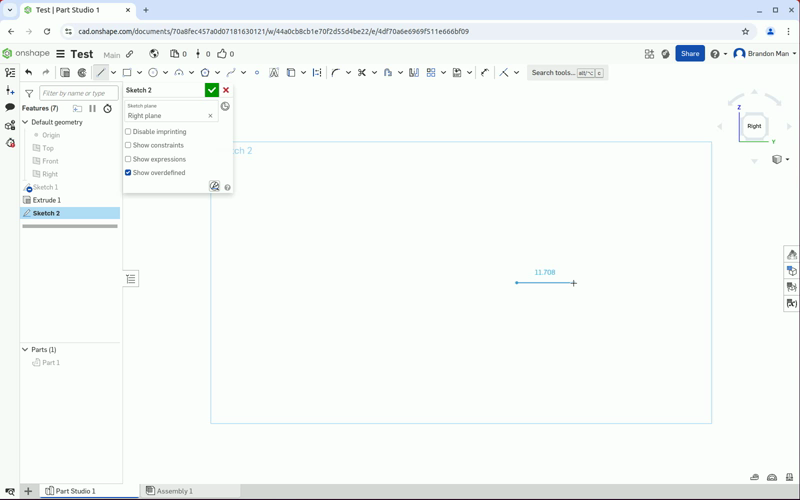
key_up(shift)
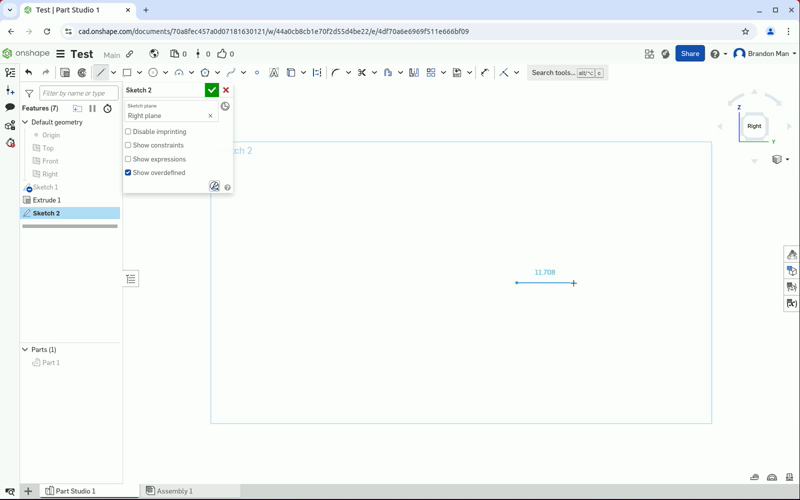
key_down(shift)
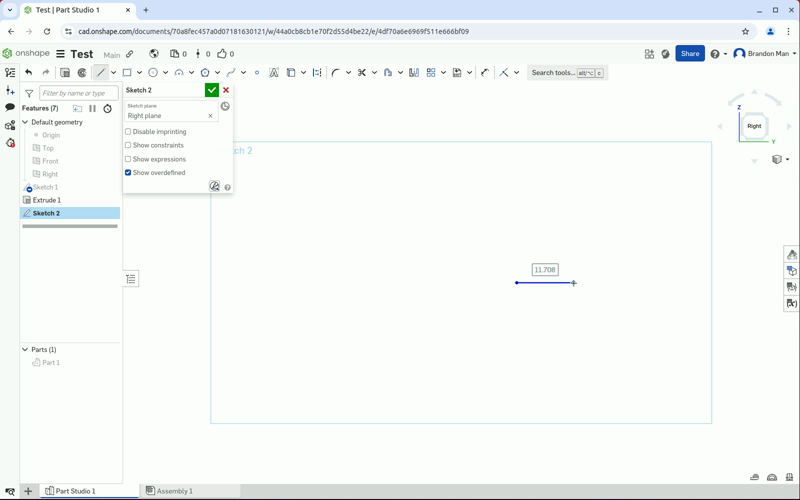
mouse_move(589, 282)
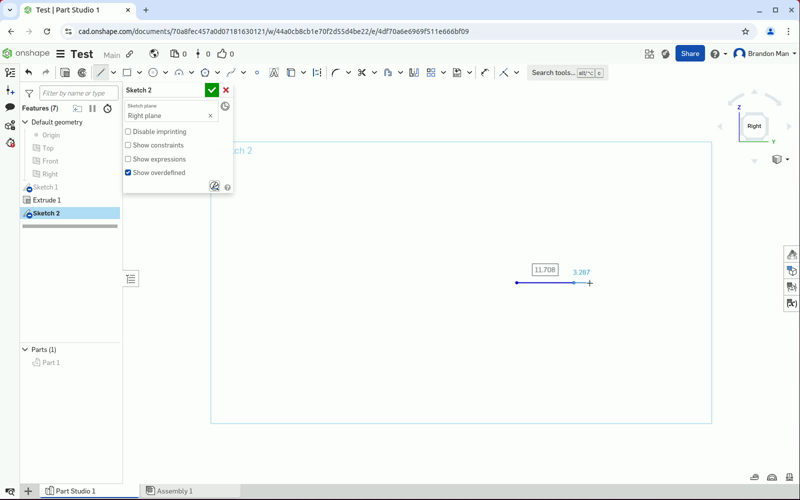
mouse_move(573, 254)
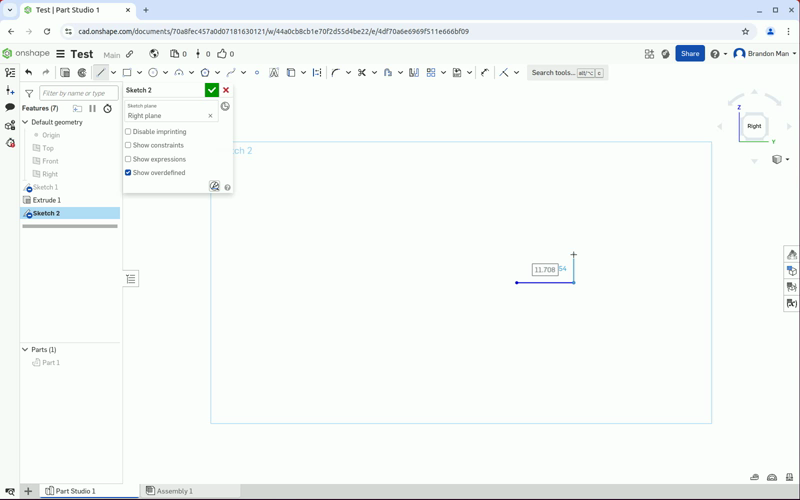
click(573, 254)
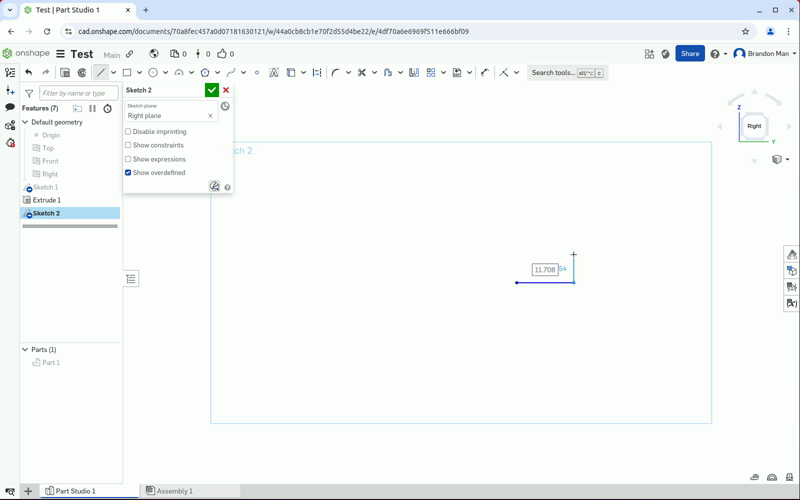
key_up(shift)
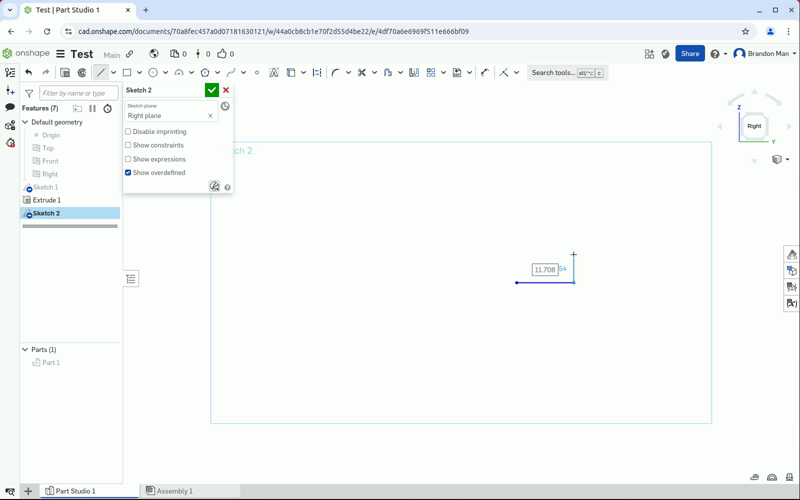
key_down(shift)
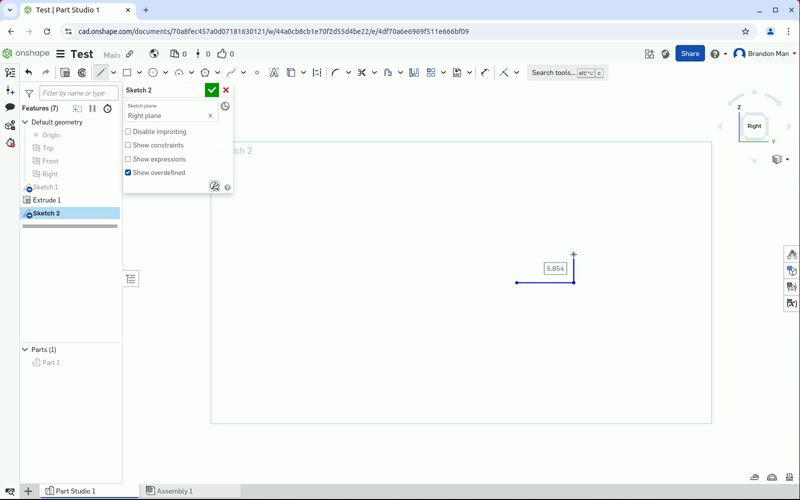
mouse_move(589, 254)
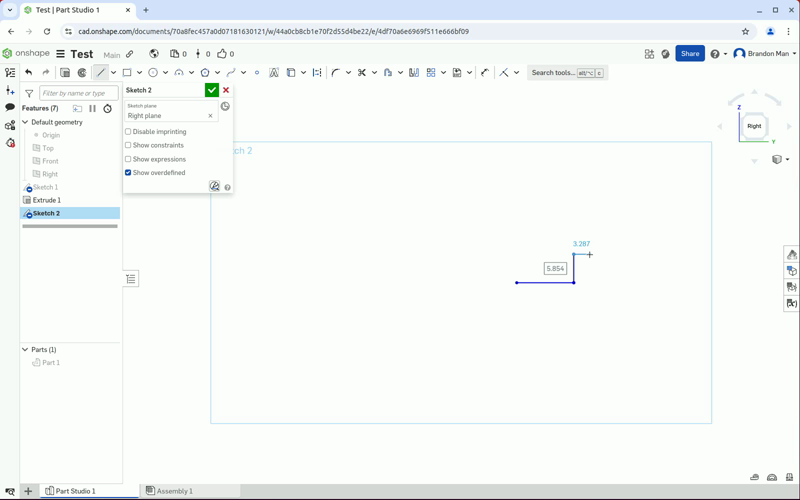
mouse_move(516, 254)
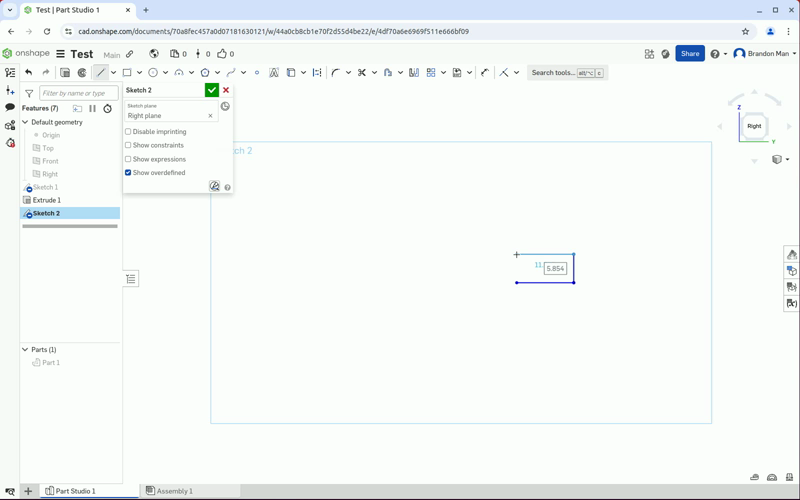
click(516, 254)
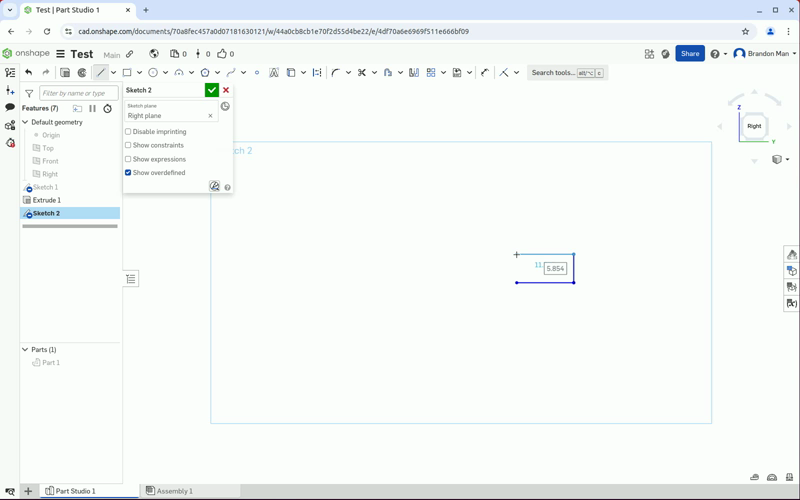
key_up(shift)
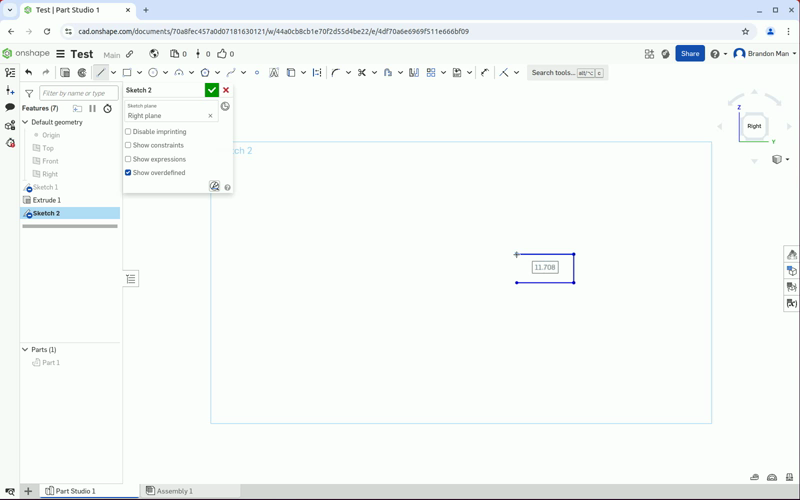
mouse_move(546, 254)
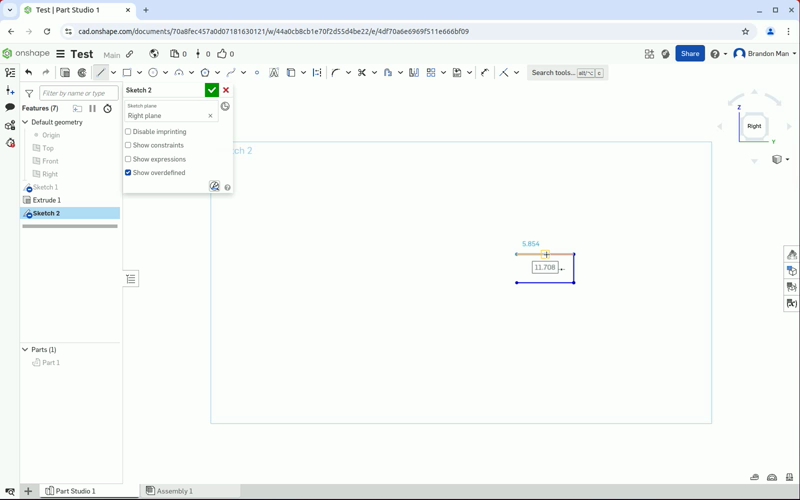
key_down(shift)
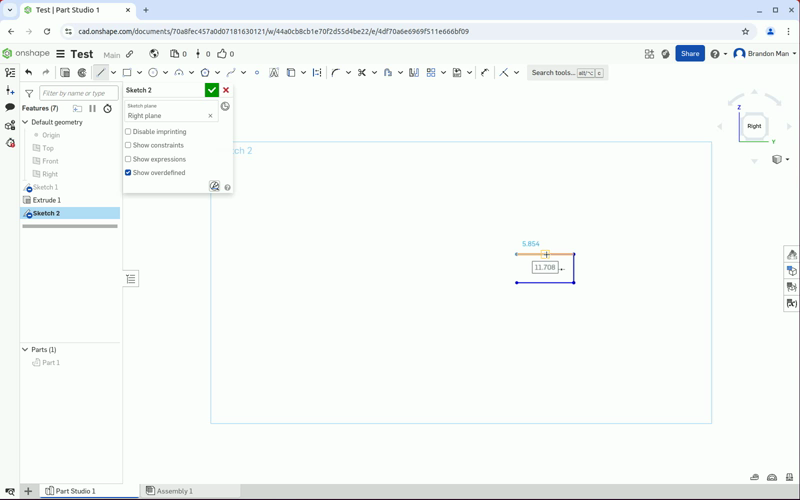
mouse_move(516, 282)
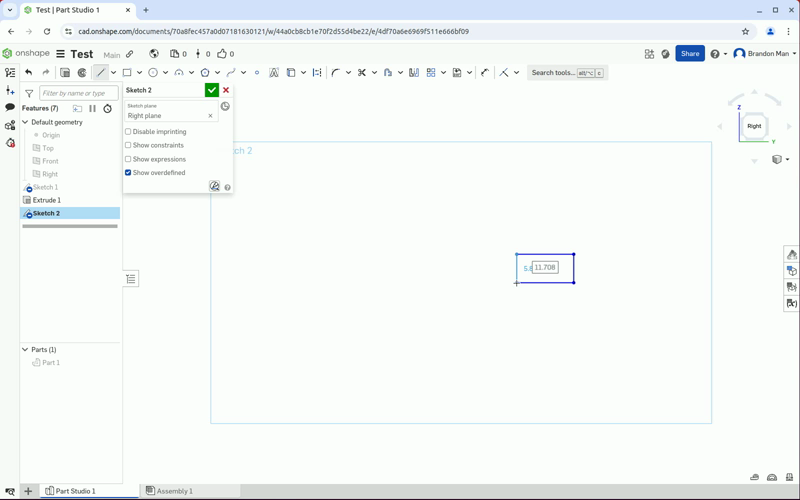
key_up(shift)
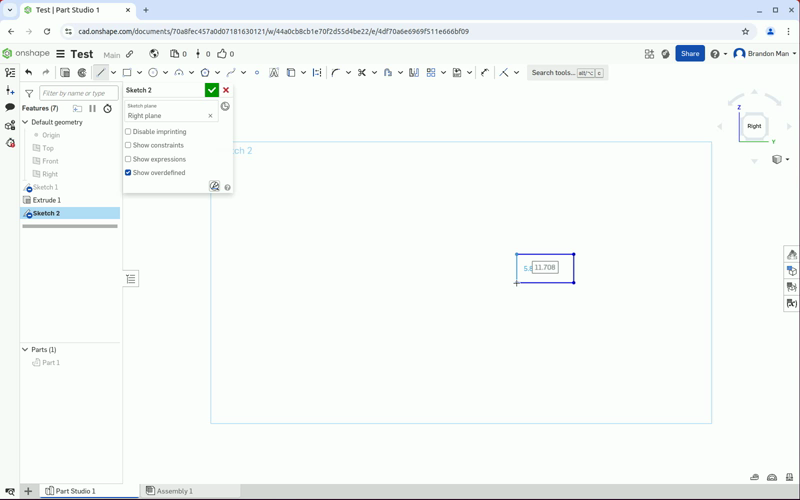
click(516, 282)
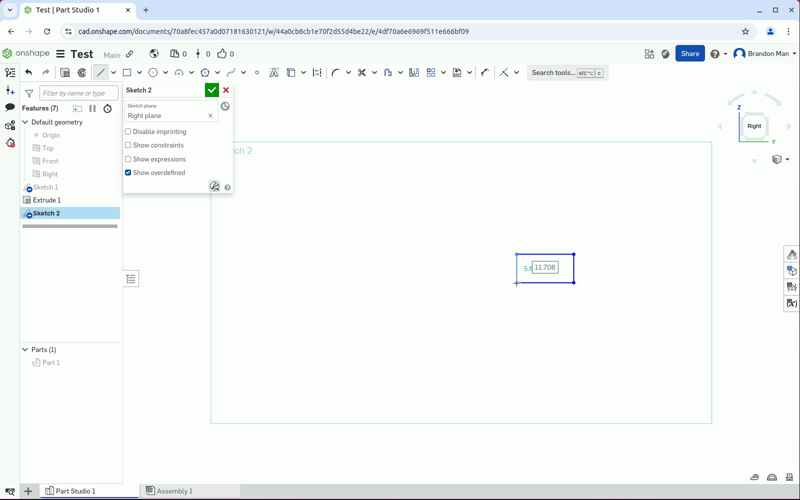
key(esc)
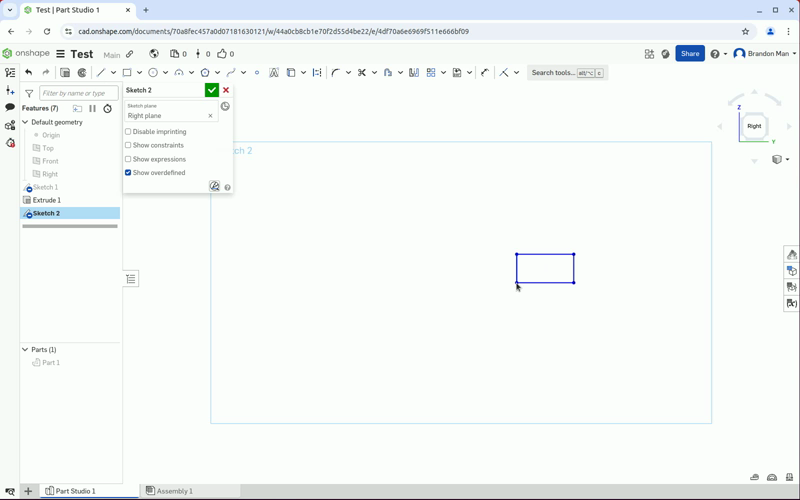
mouse_move(568, 265)
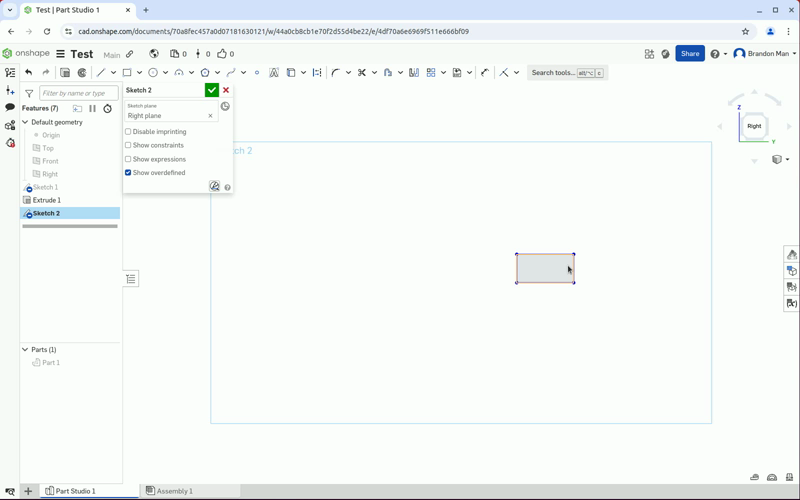
scroll(6)
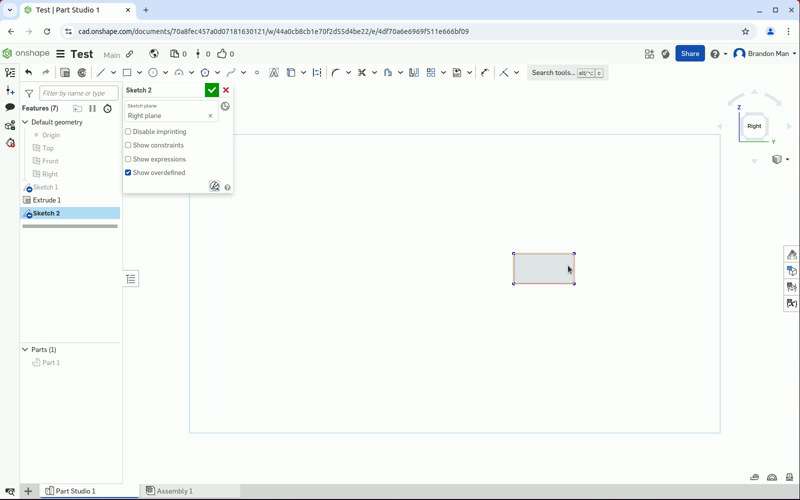
scroll(6)
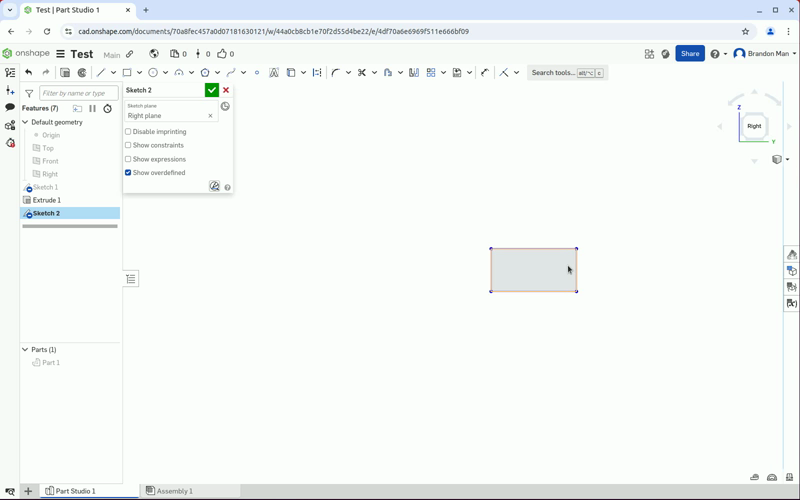
scroll(6)
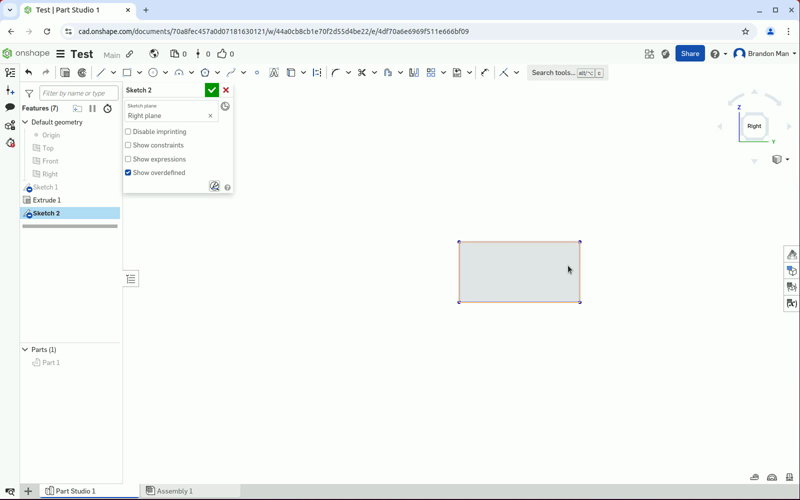
scroll(6)
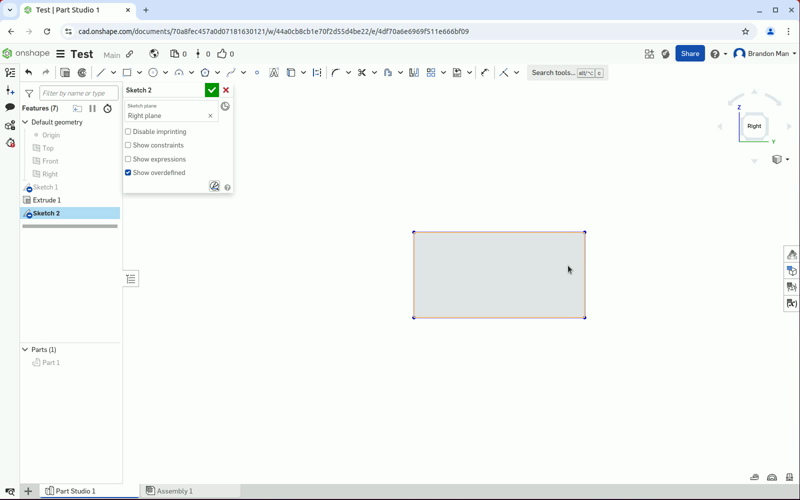
scroll(6)
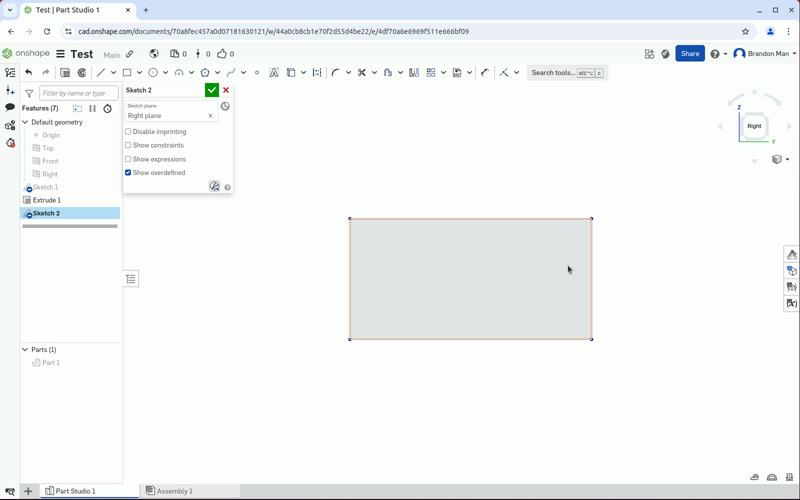
scroll(6)
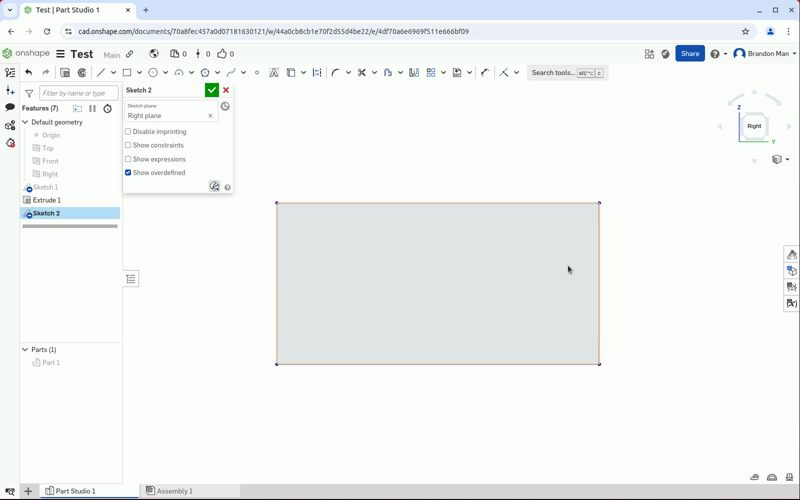
scroll(6)
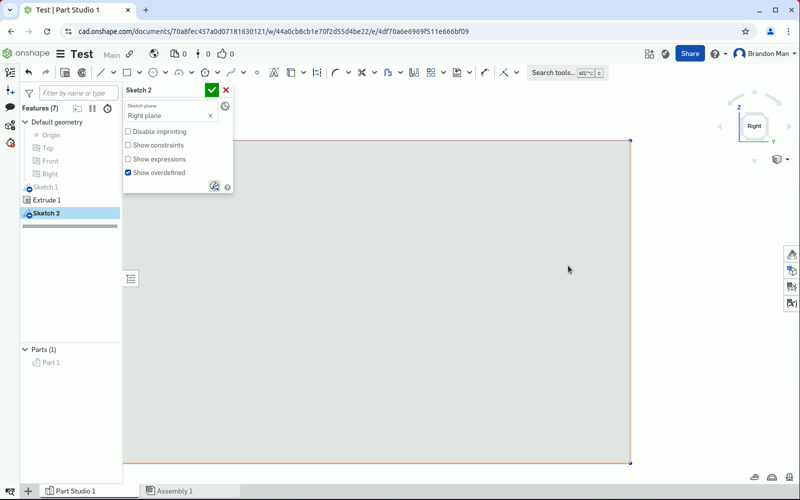
click(568, 265)
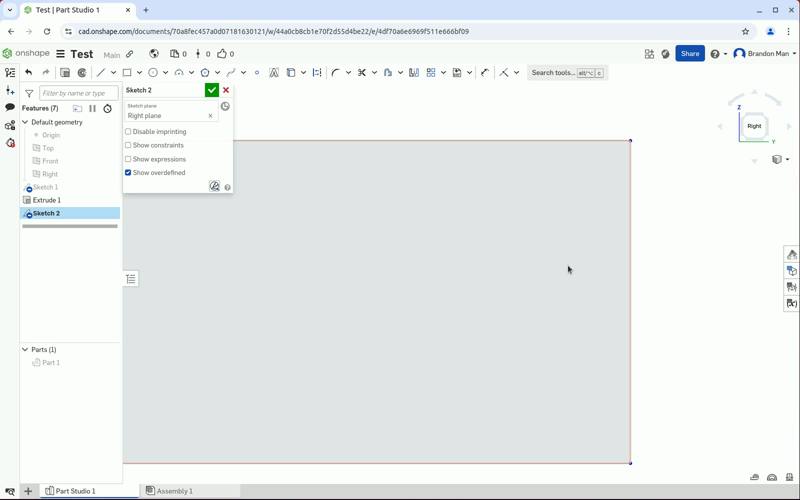
scroll(-6)
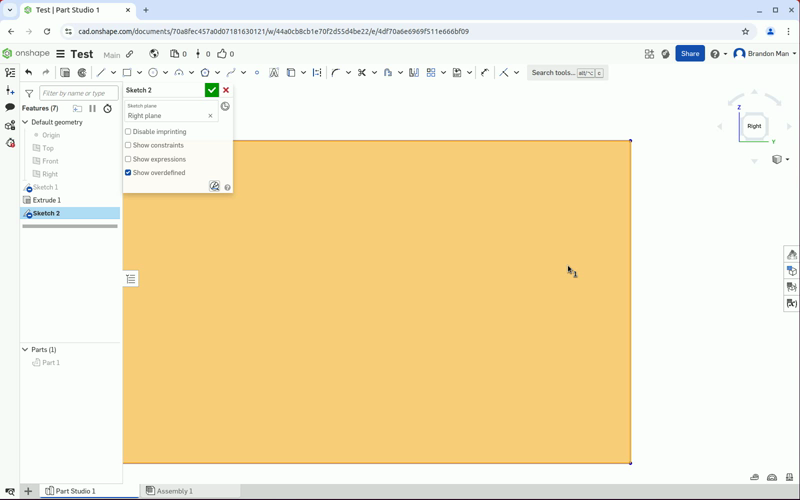
scroll(-6)
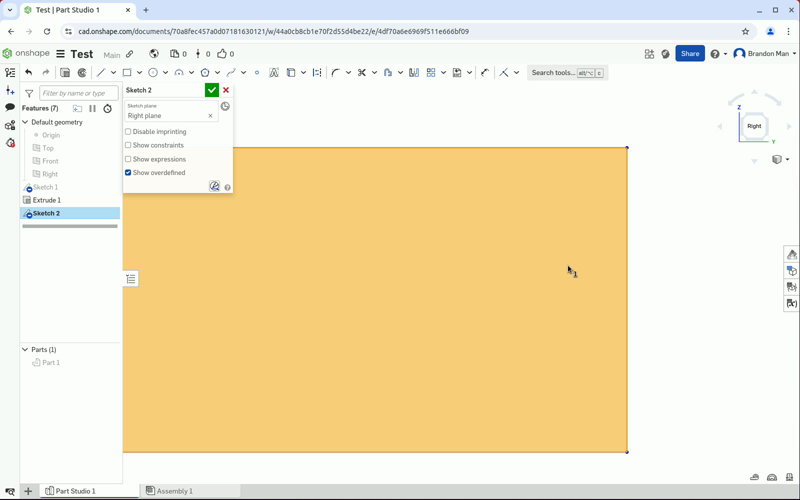
scroll(-6)
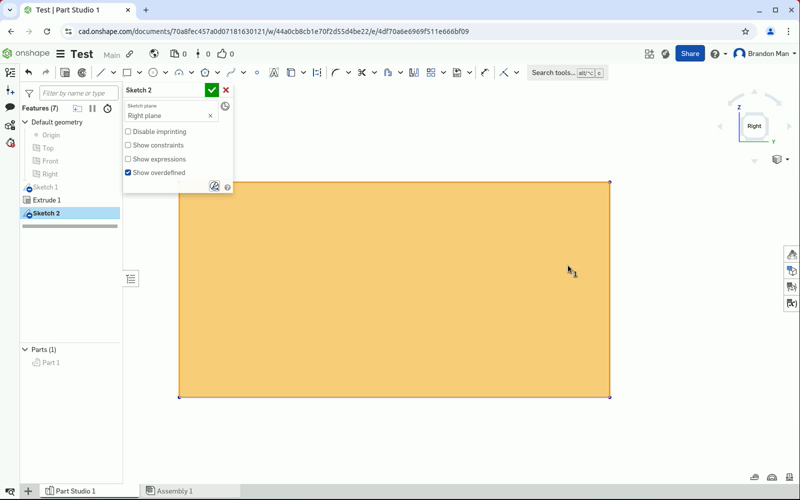
scroll(-6)
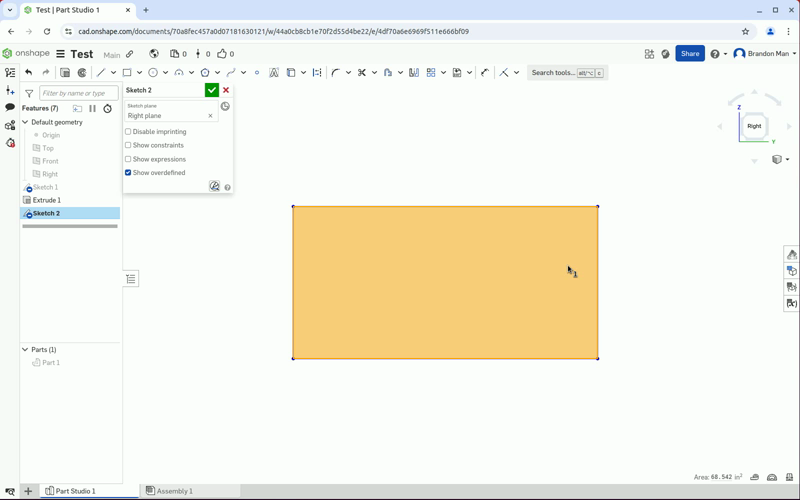
scroll(-6)
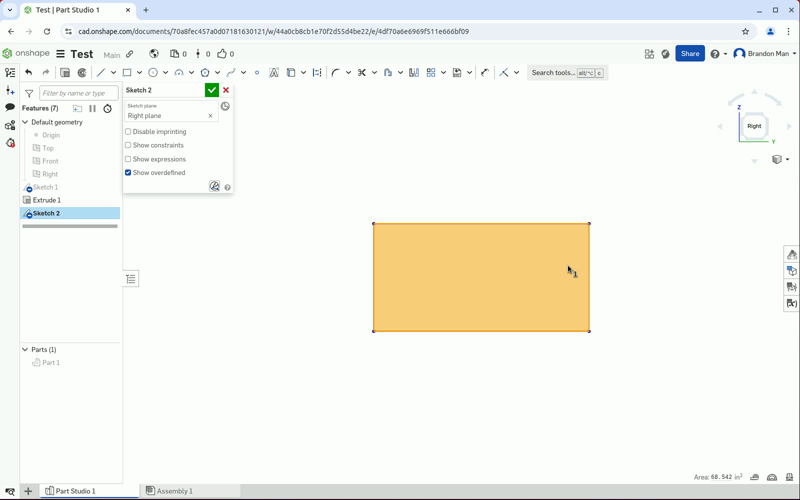
scroll(-6)
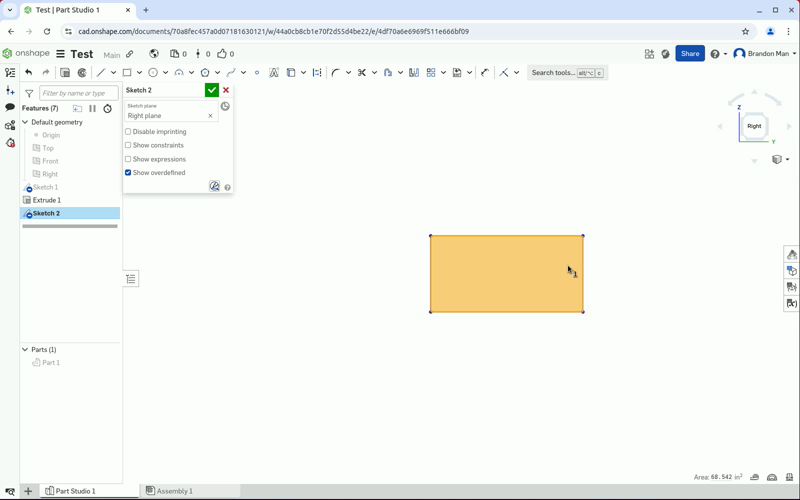
scroll(-6)
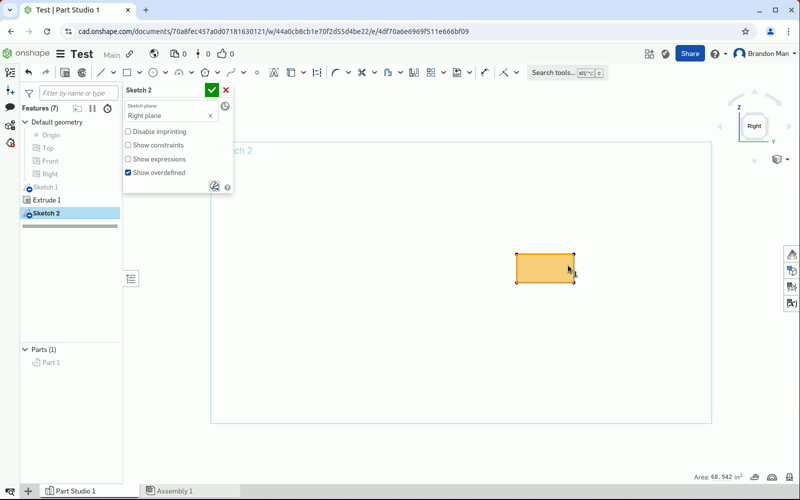
mouse_move(73, 352)
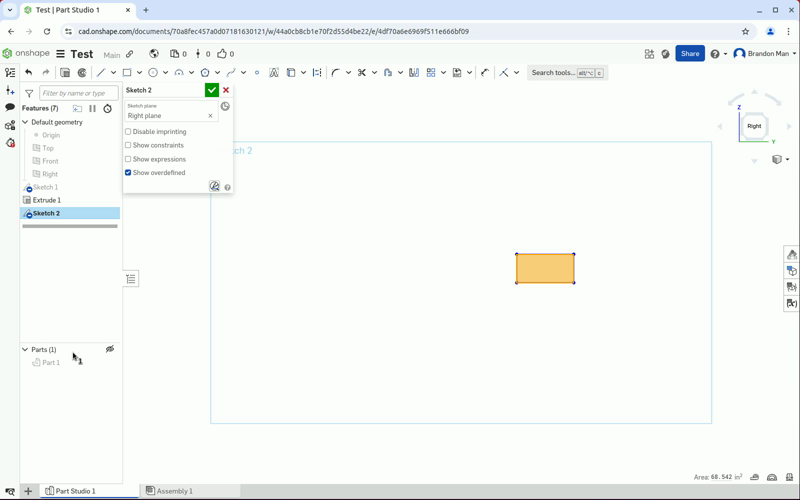
key(shift+y)
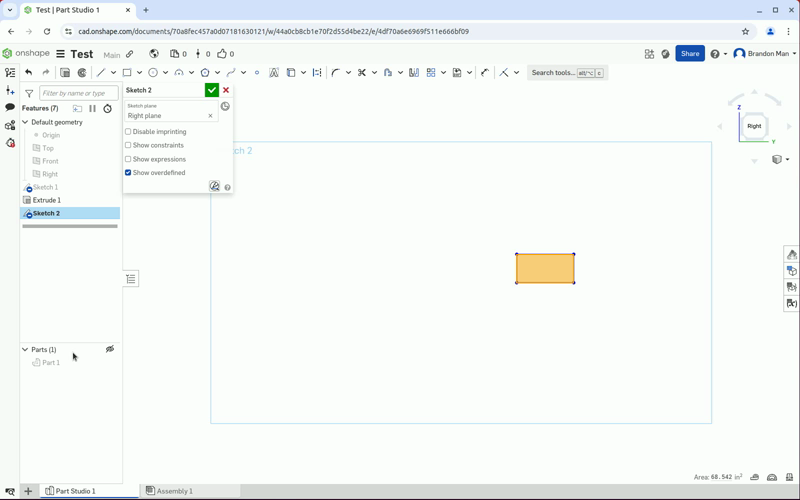
key(shift+e)
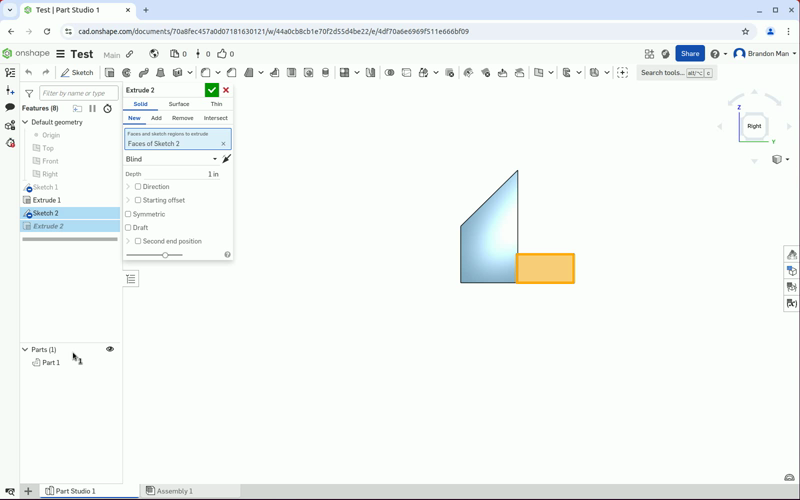
mouse_move(143, 106)
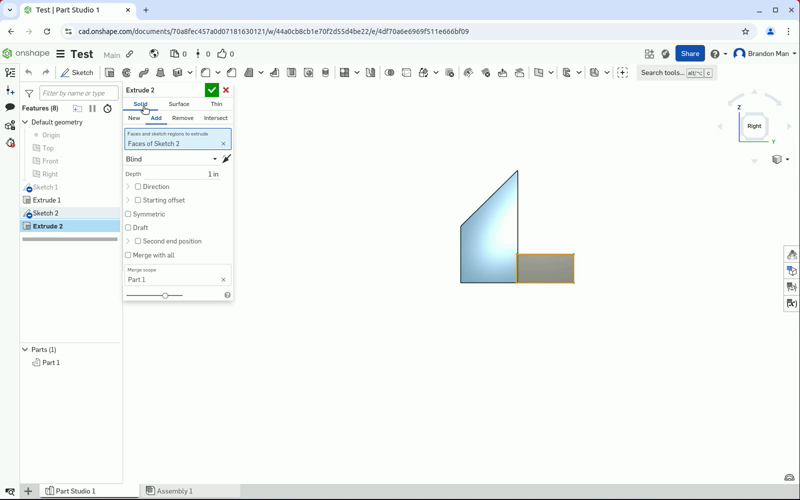
click(143, 106)
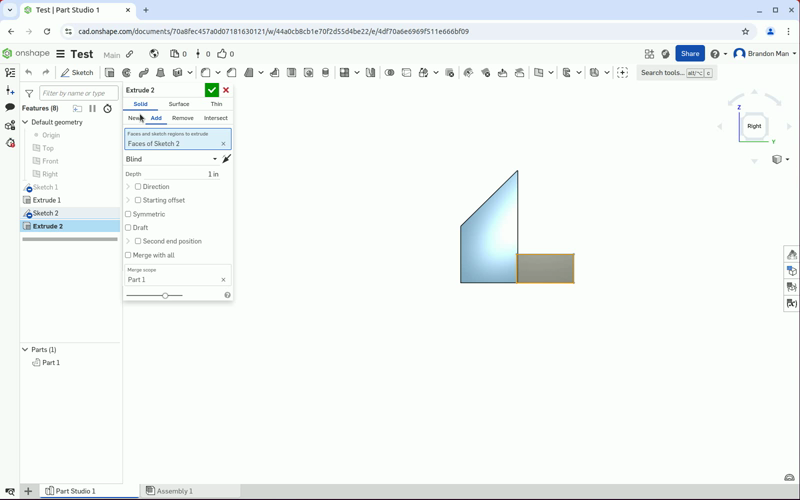
mouse_move(137, 120)
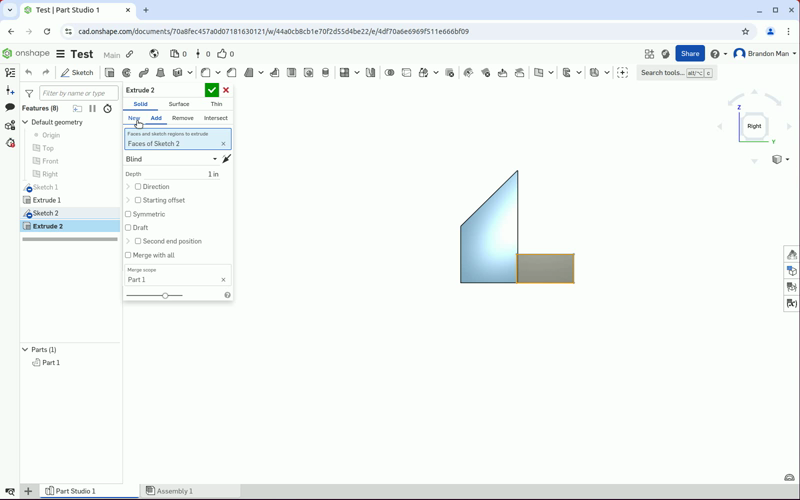
click(137, 120)
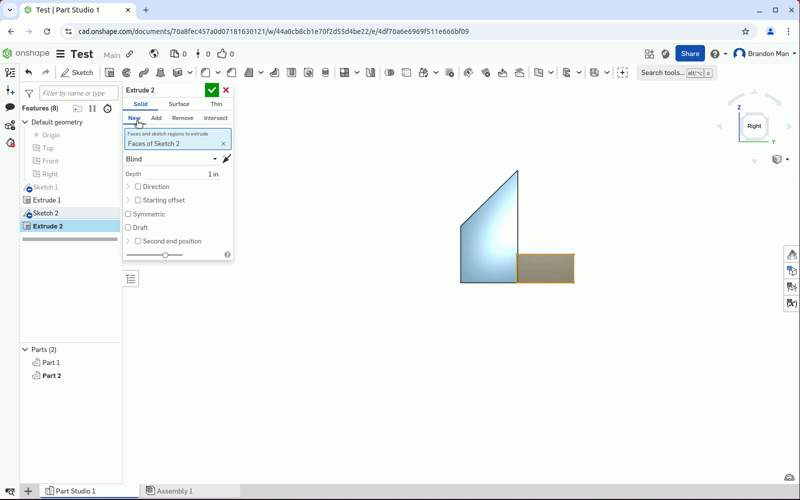
key(tab, 4)
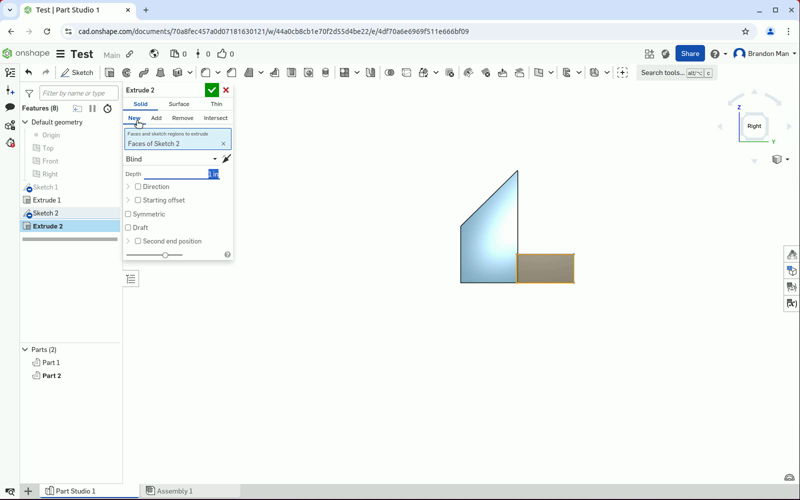
text(11.554)
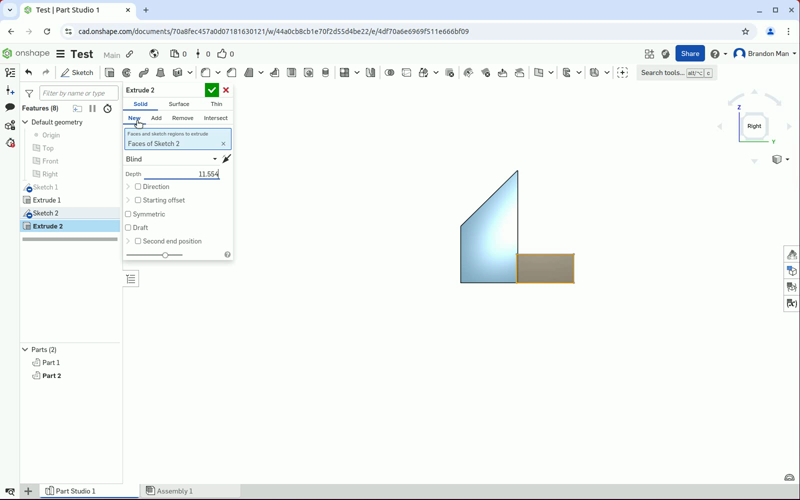
key(enter)
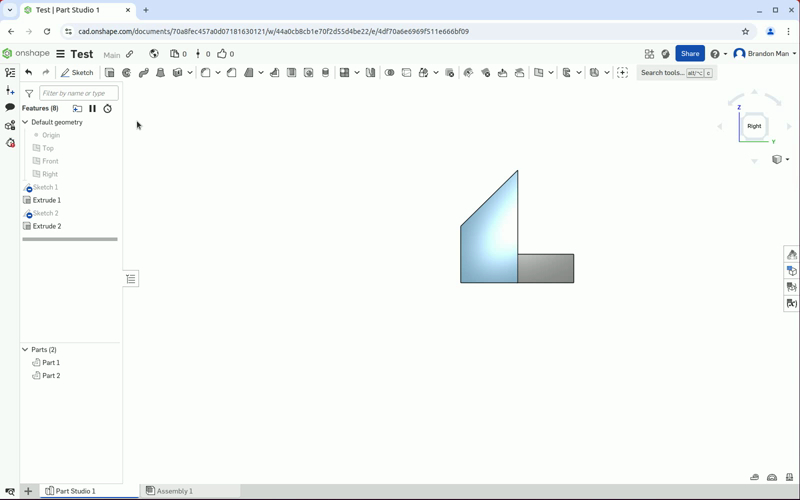
key(shift+h)
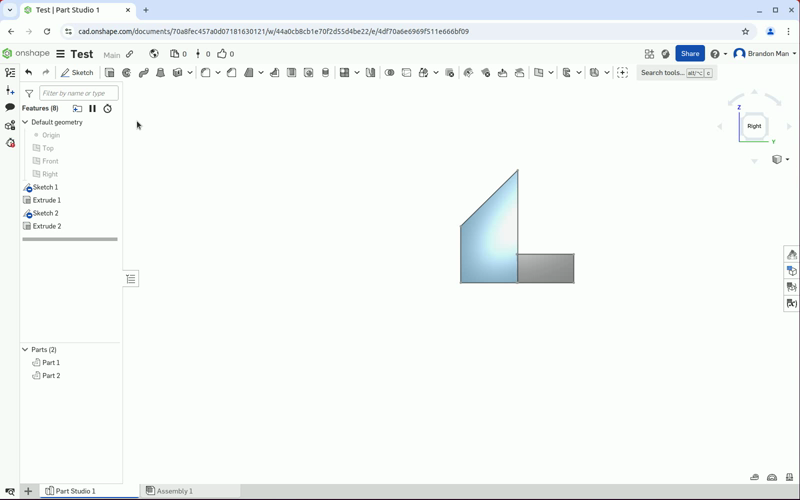
key(shift+h)
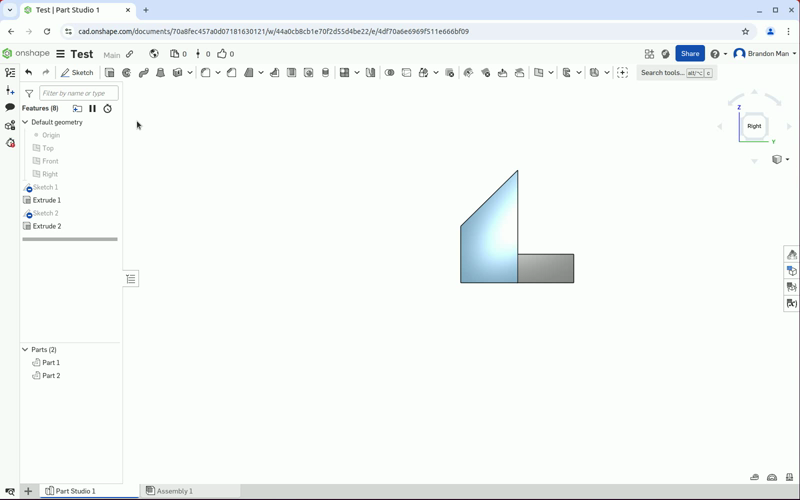
mouse_move(73, 189)
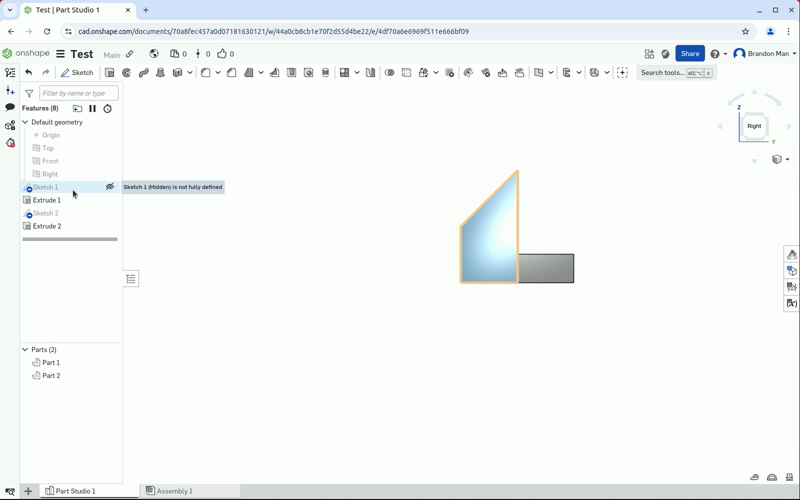
click(73, 189)
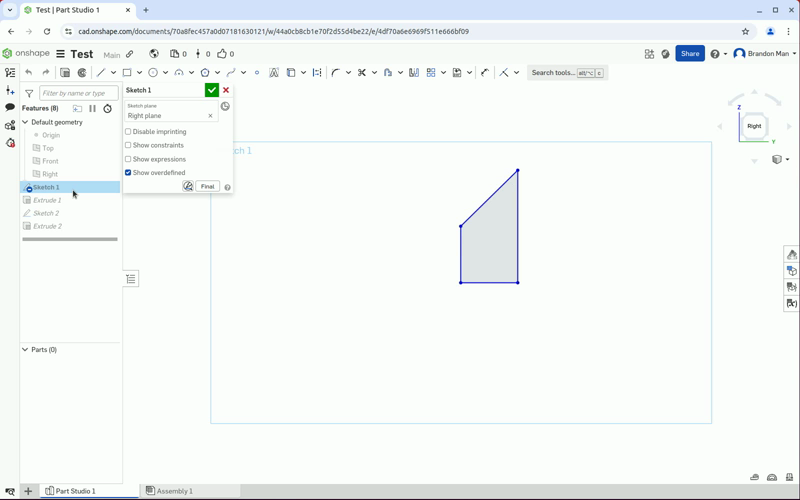
mouse_move(229, 92)
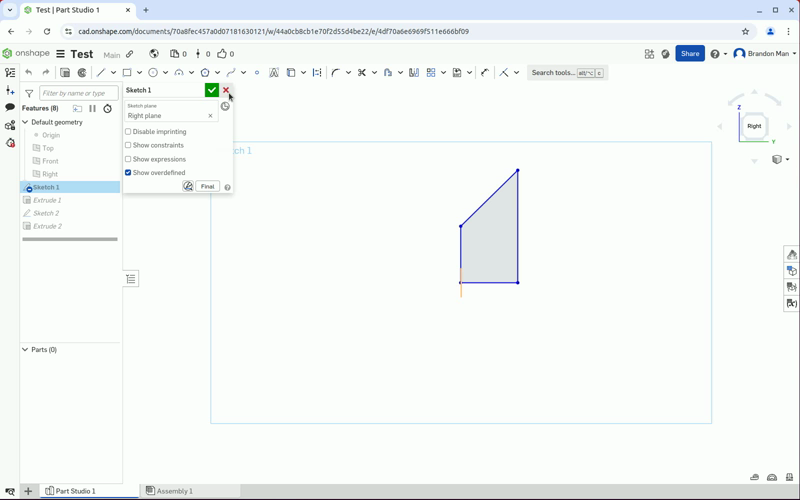
click(229, 92)
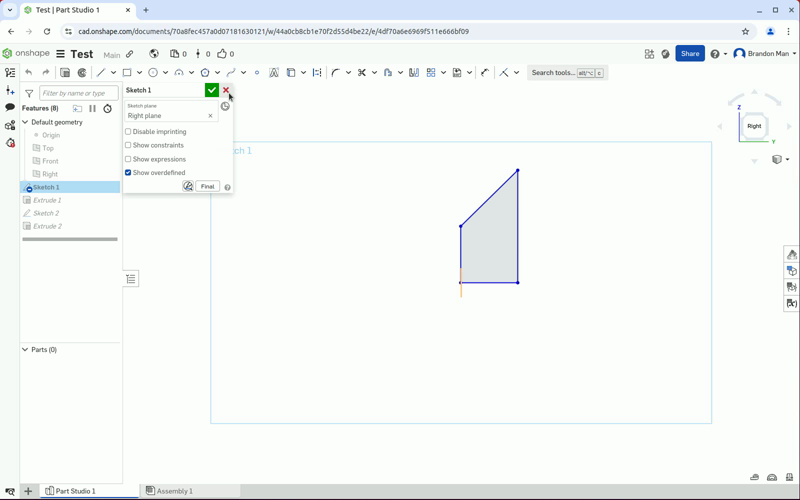
key(shift+s)
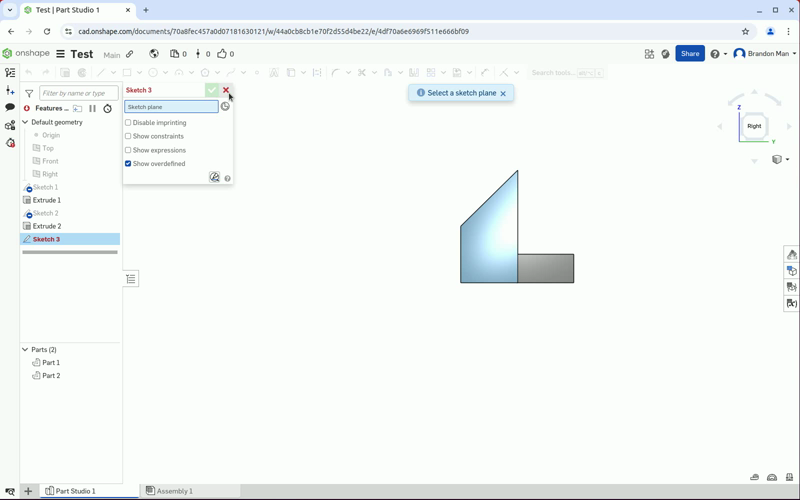
mouse_move(73, 176)
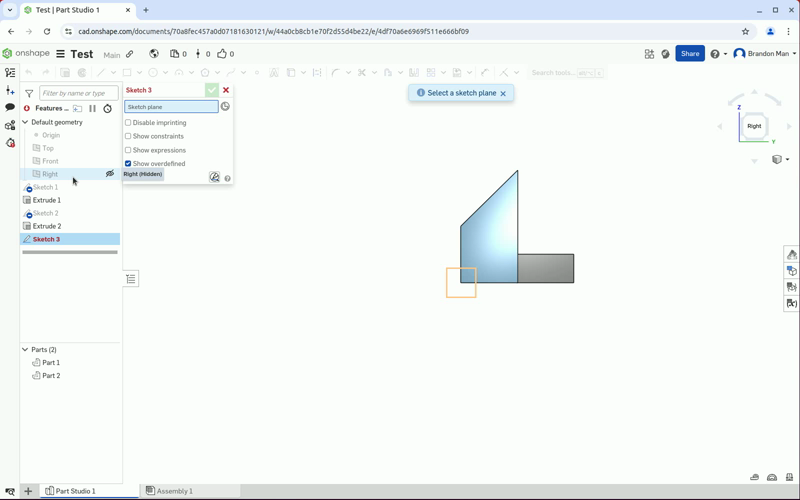
click(73, 176)
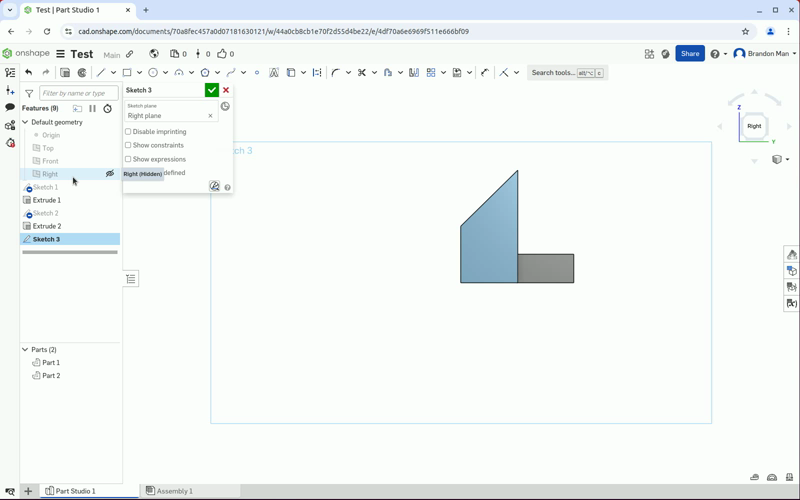
mouse_move(73, 352)
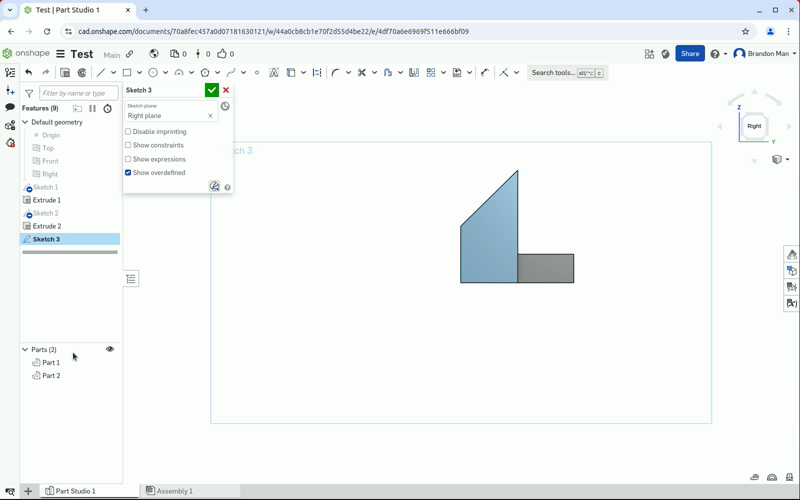
key(y)
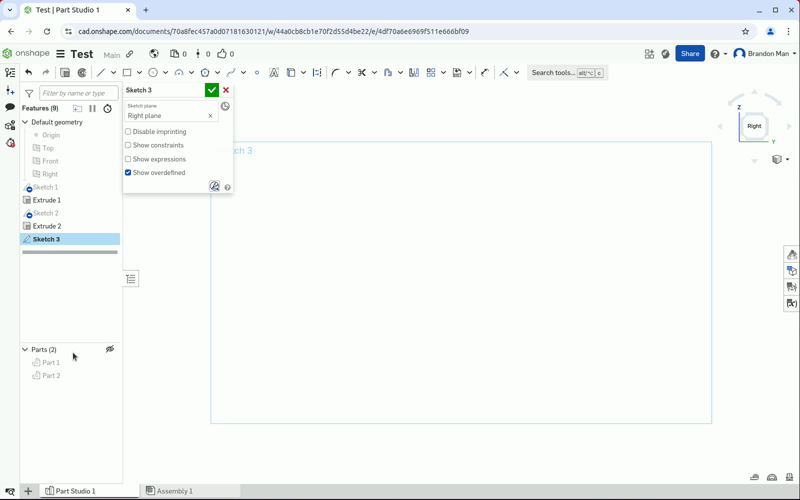
key(l)
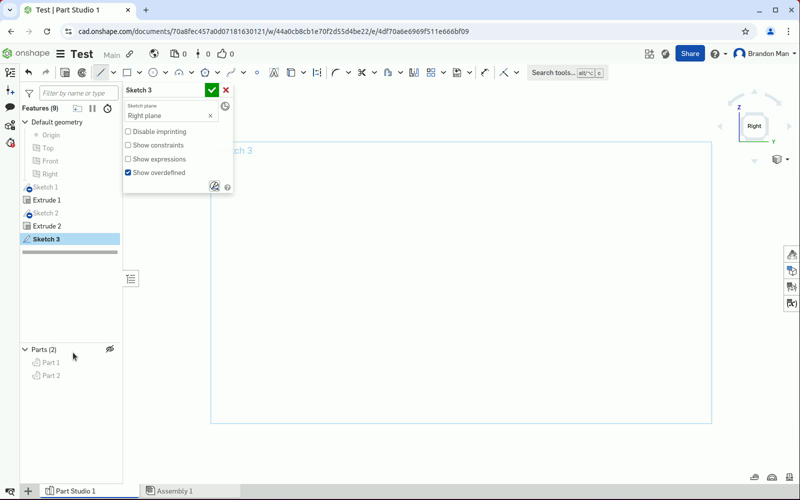
key_down(shift)
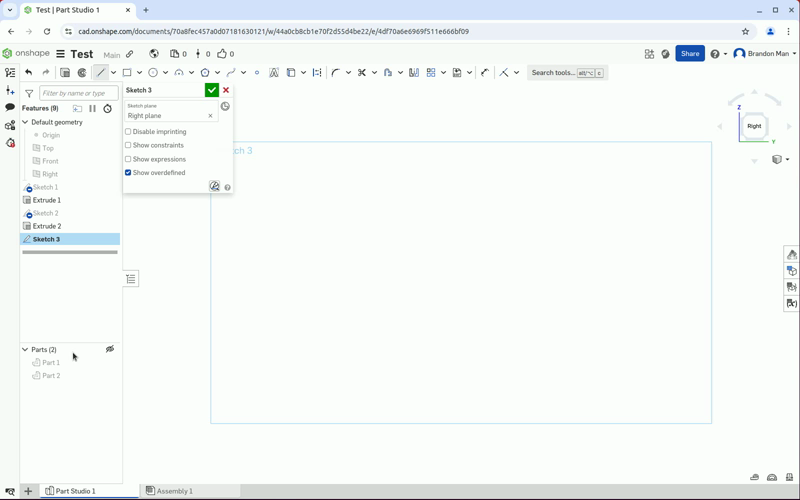
mouse_move(460, 282)
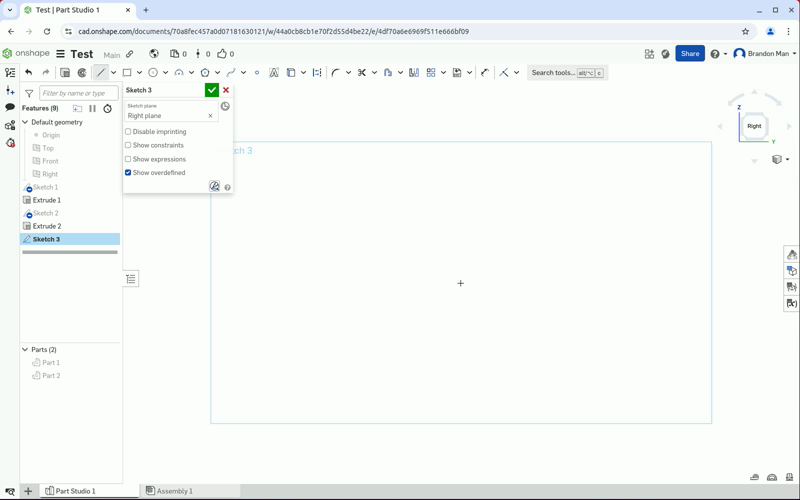
click(460, 282)
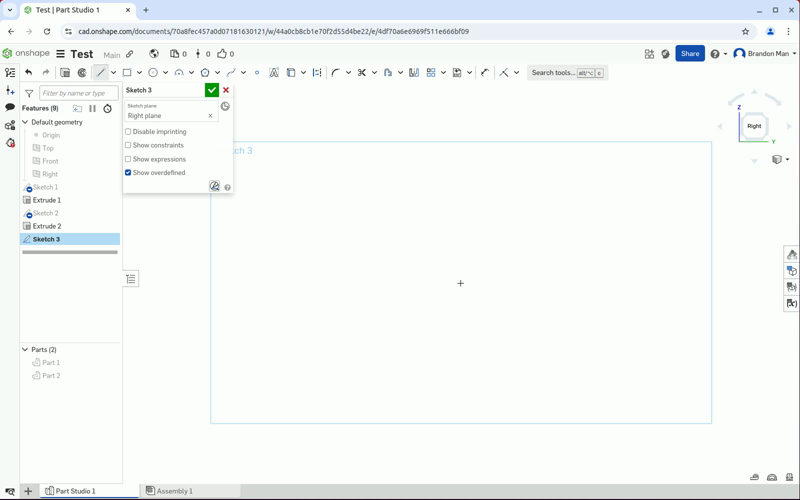
key_up(shift)
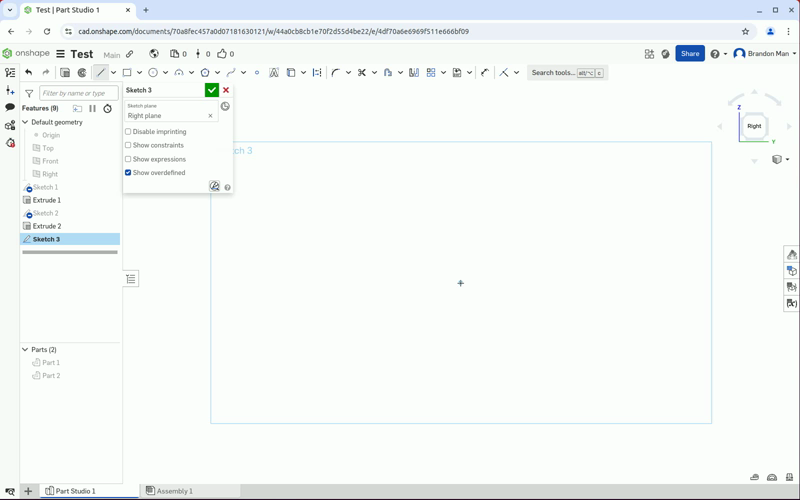
key_down(shift)
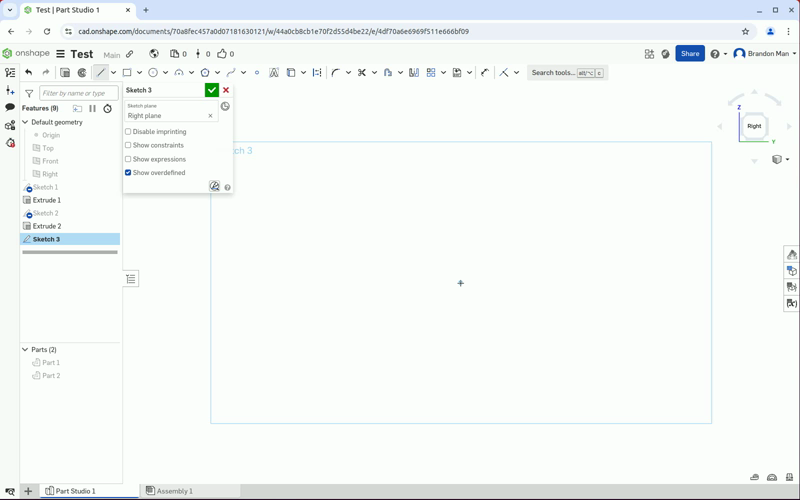
mouse_move(490, 282)
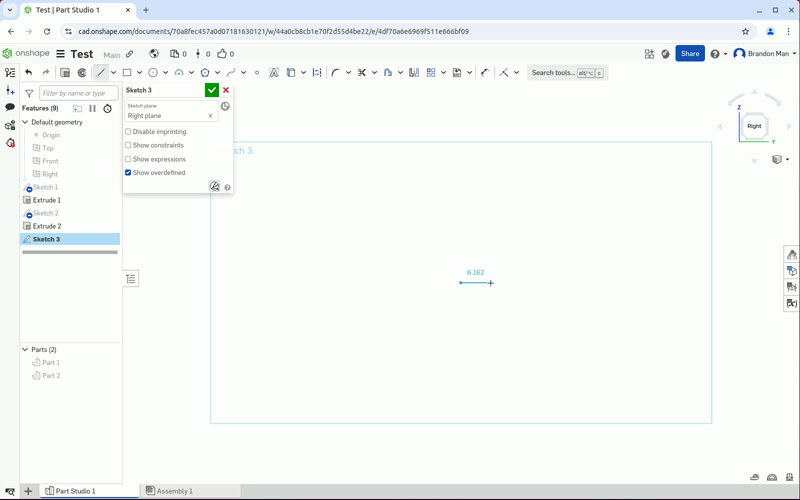
mouse_move(517, 282)
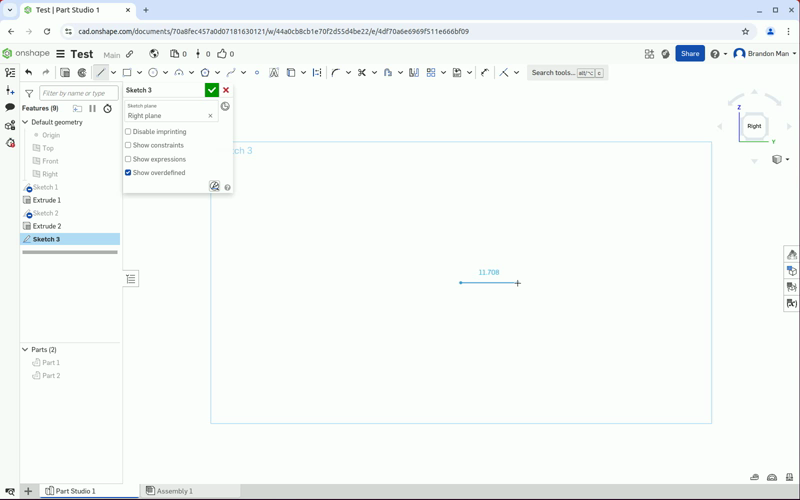
click(517, 282)
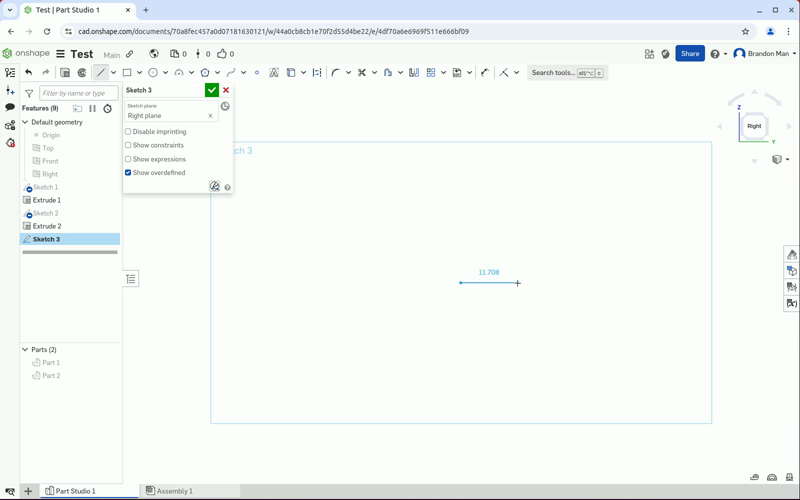
key_up(shift)
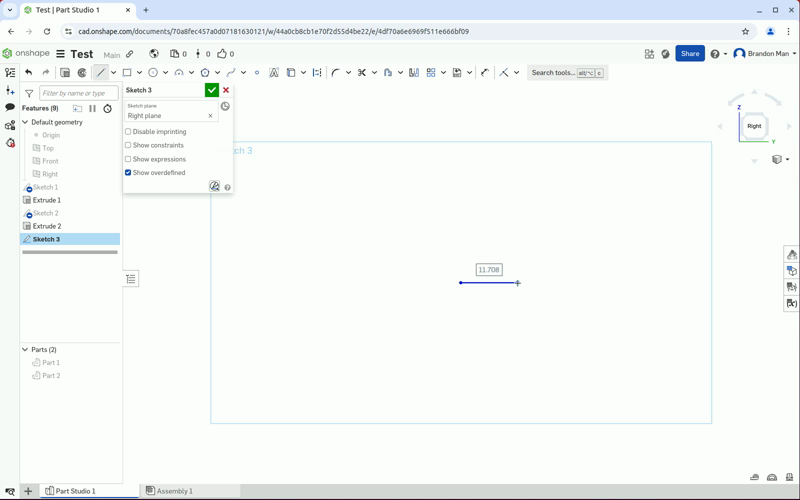
key_down(shift)
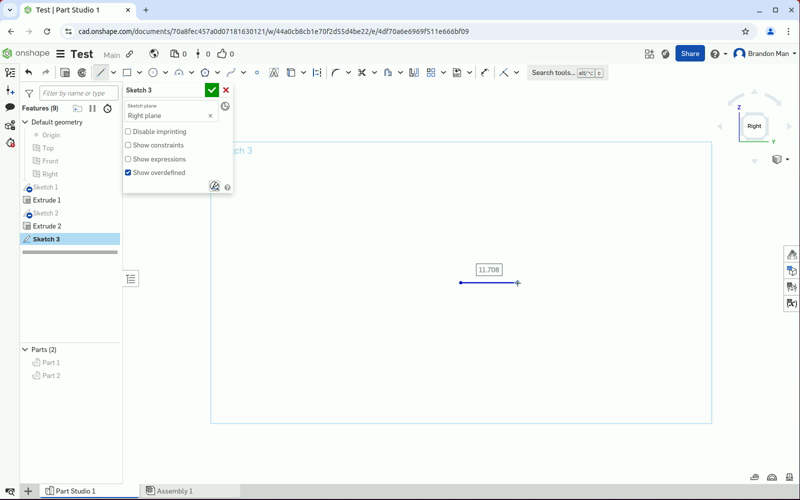
mouse_move(547, 282)
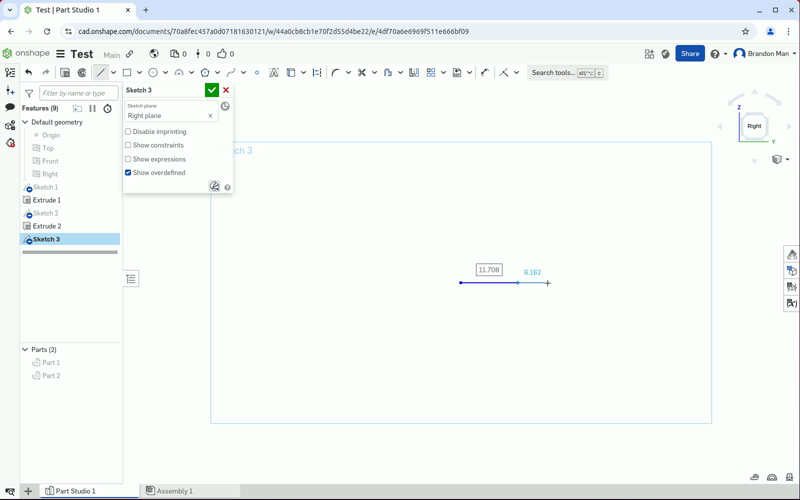
mouse_move(517, 254)
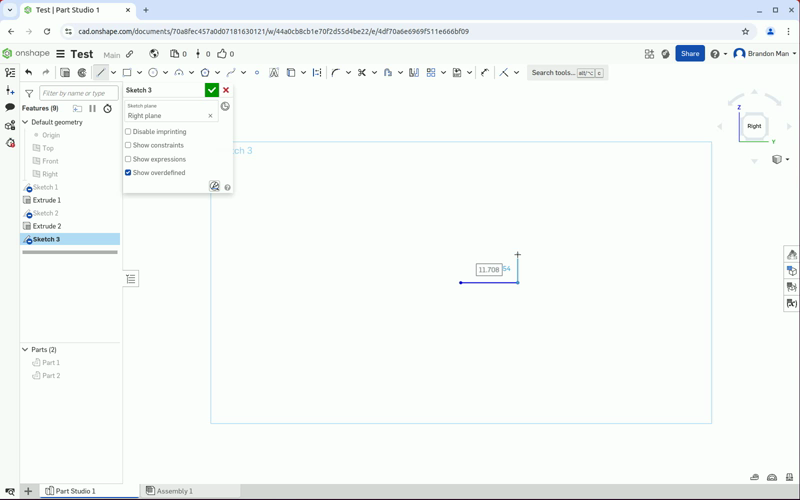
click(517, 254)
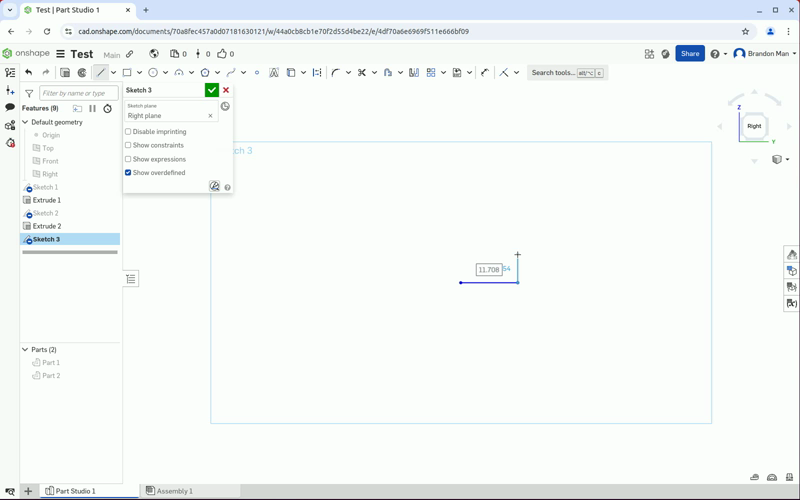
key_up(shift)
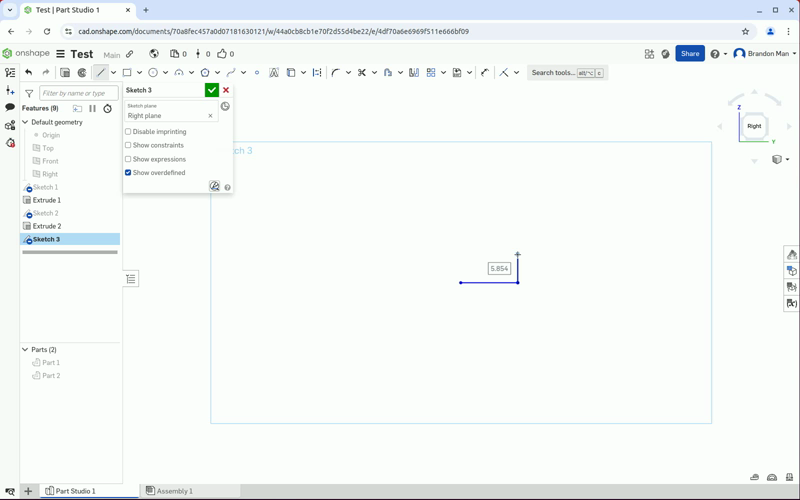
key_down(shift)
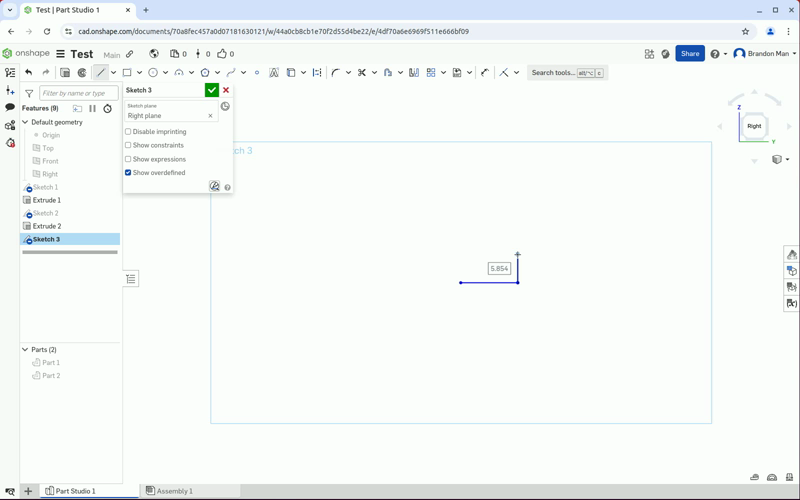
mouse_move(547, 254)
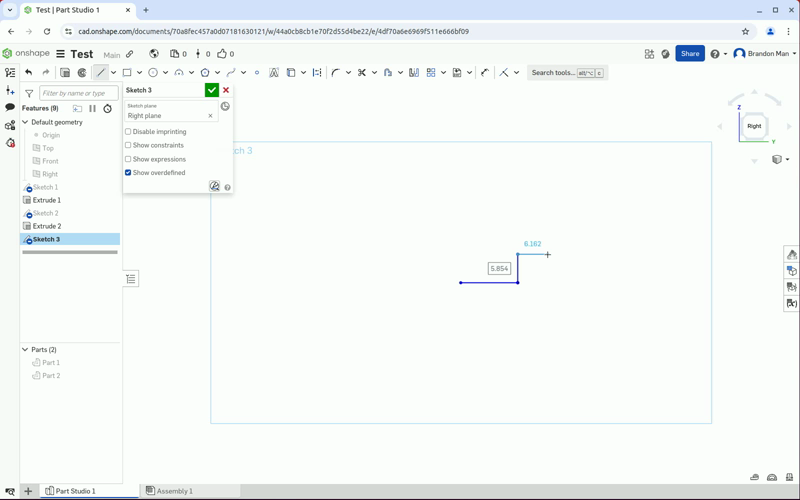
mouse_move(460, 254)
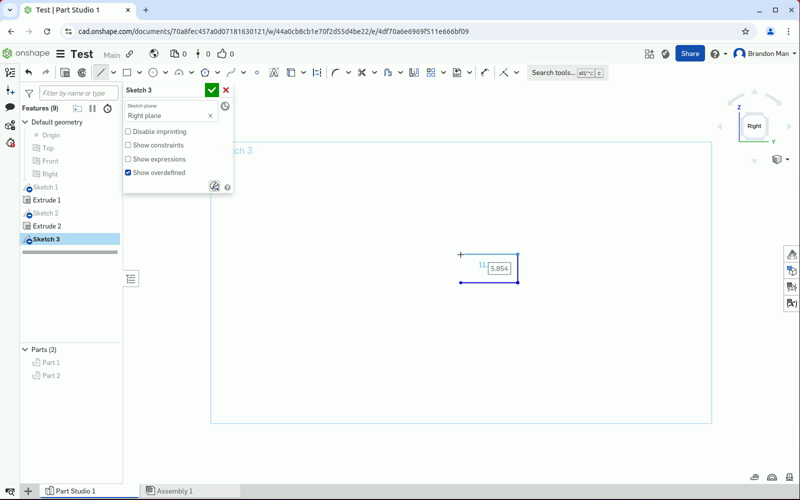
click(460, 254)
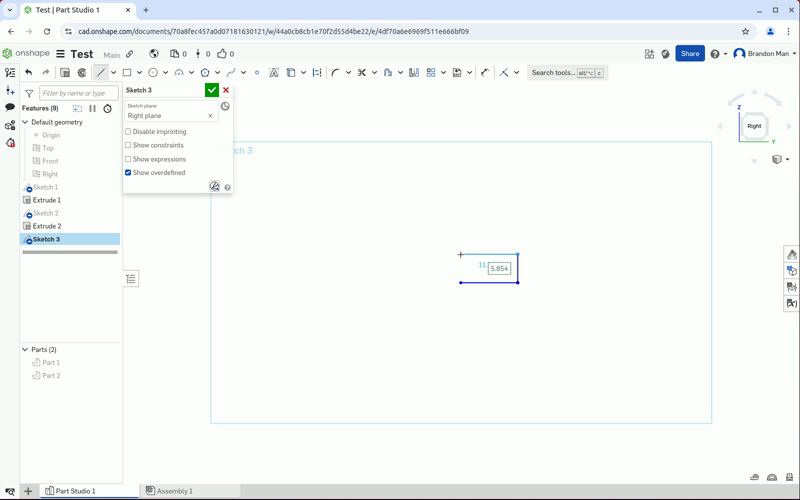
key_up(shift)
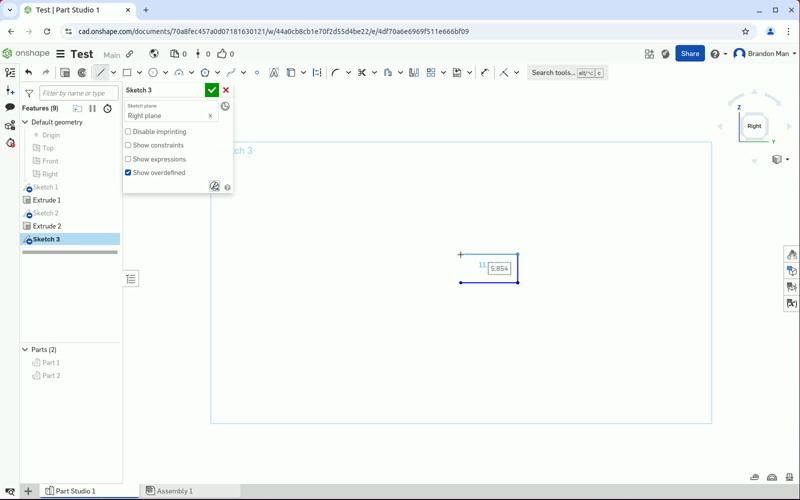
mouse_move(490, 254)
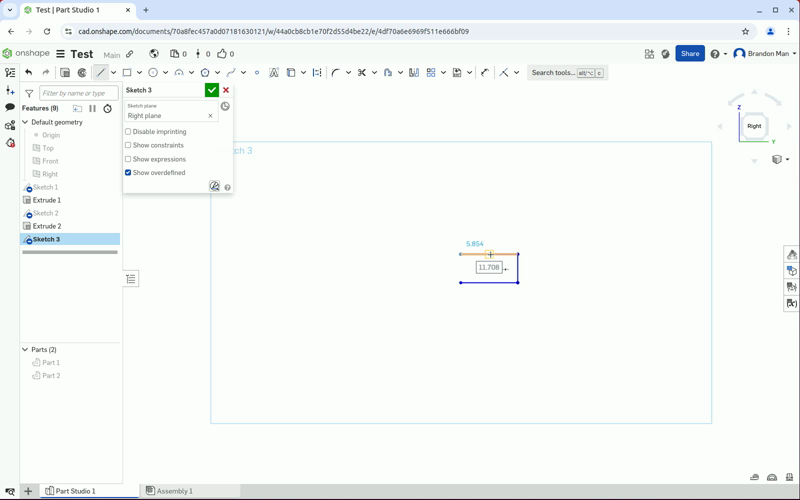
key_down(shift)
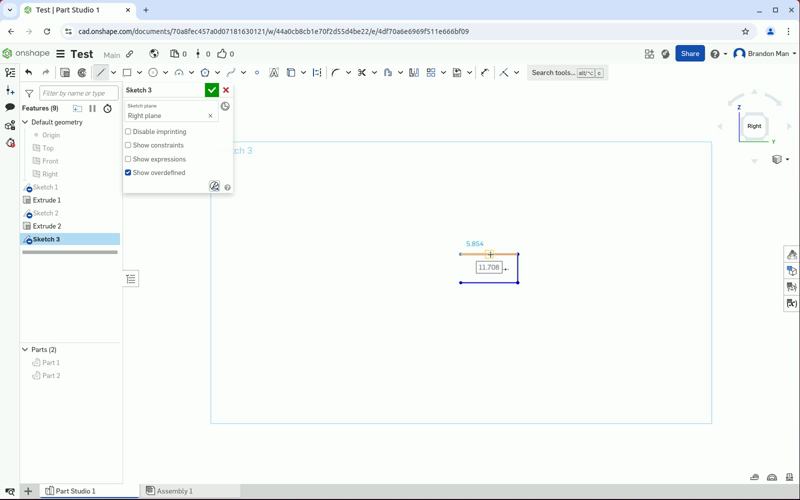
mouse_move(460, 282)
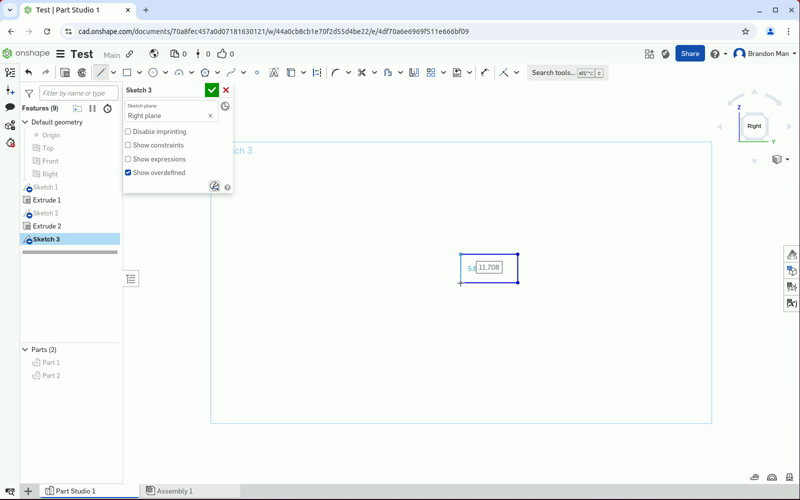
key_up(shift)
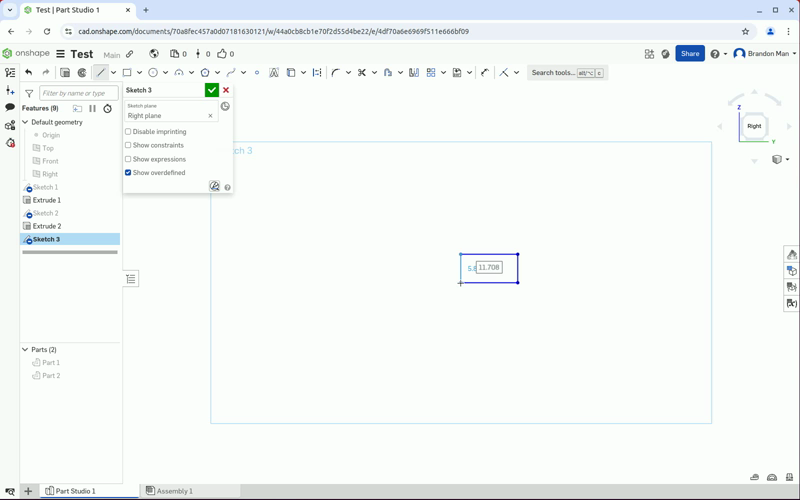
click(460, 282)
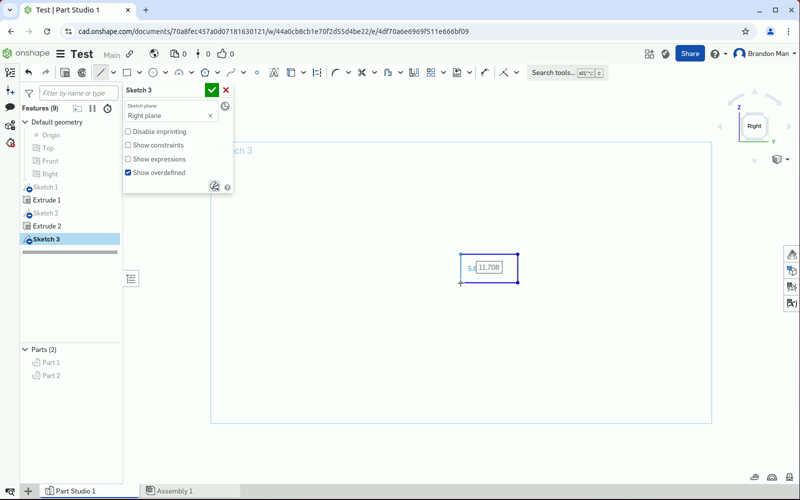
key(esc)
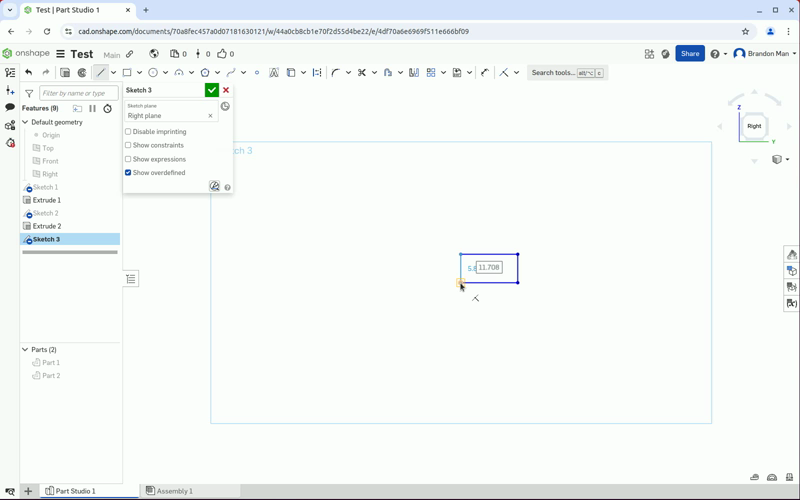
mouse_move(462, 277)
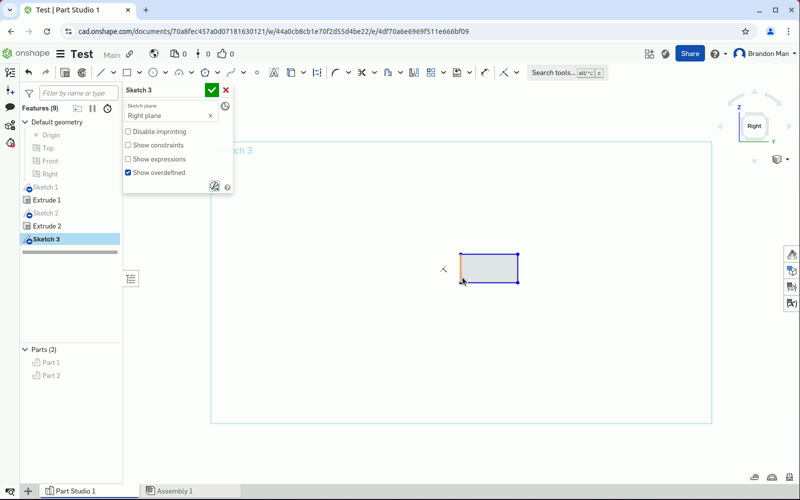
scroll(6)
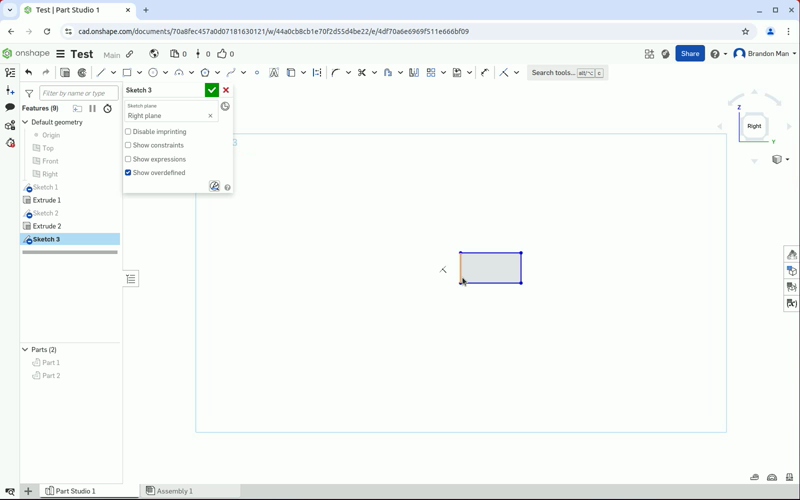
scroll(6)
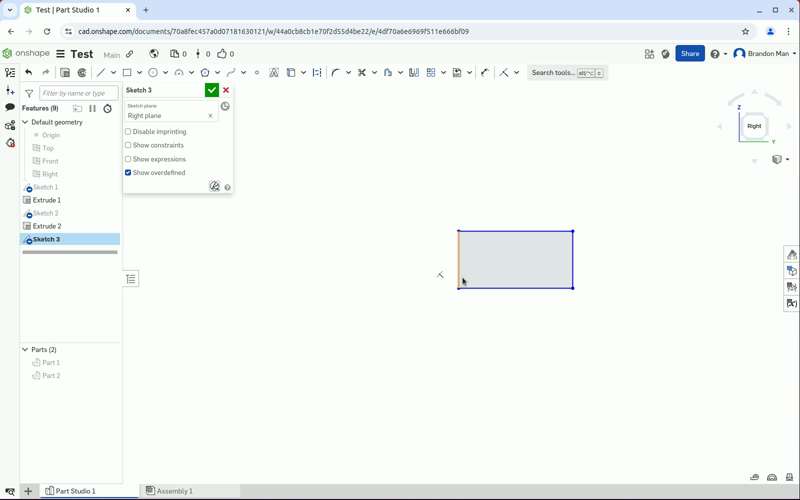
scroll(6)
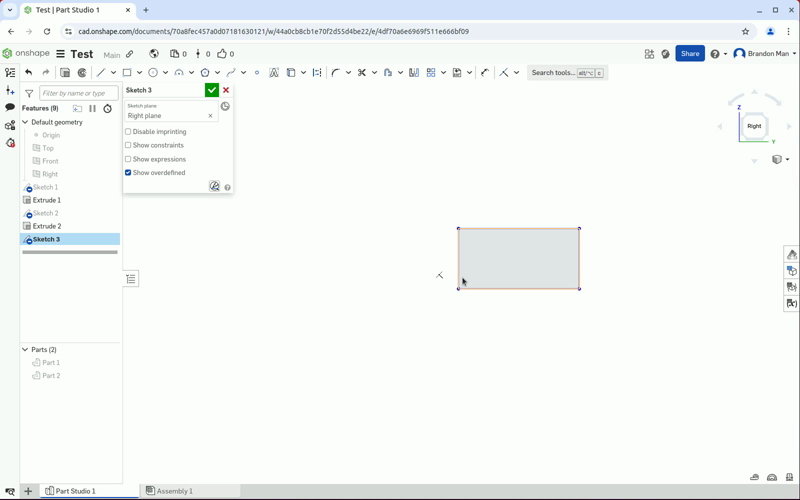
scroll(6)
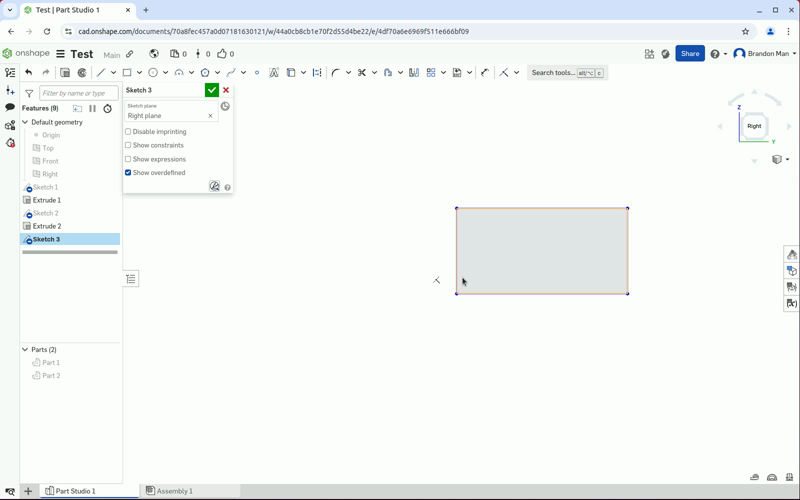
scroll(6)
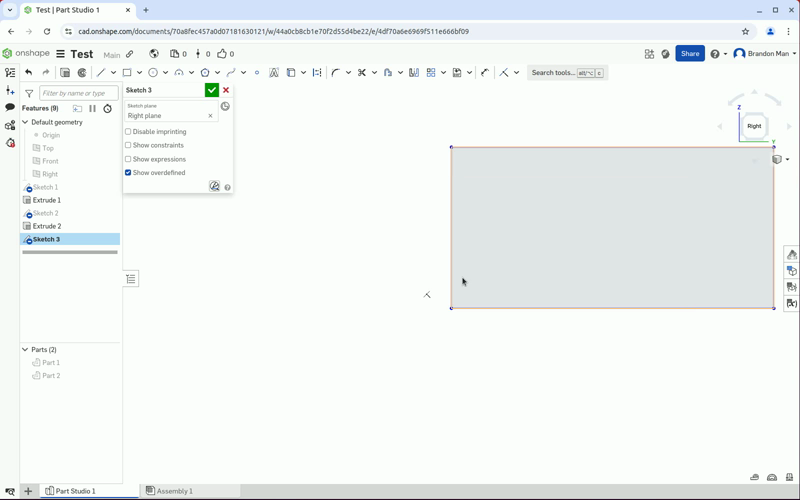
scroll(6)
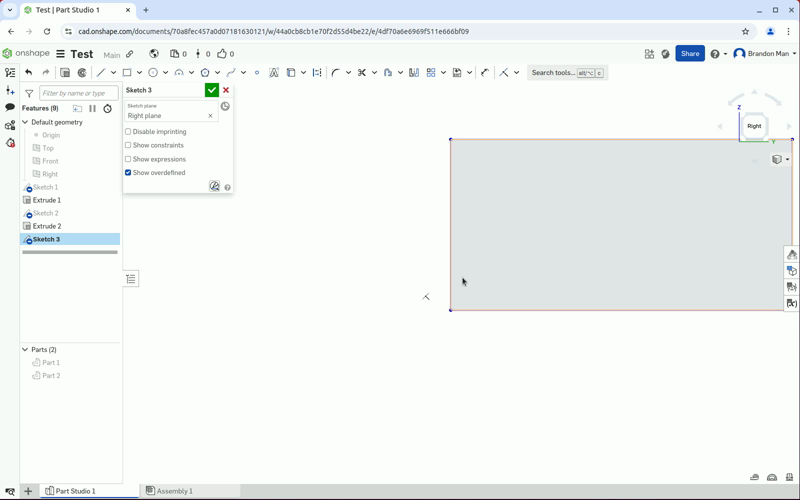
scroll(6)
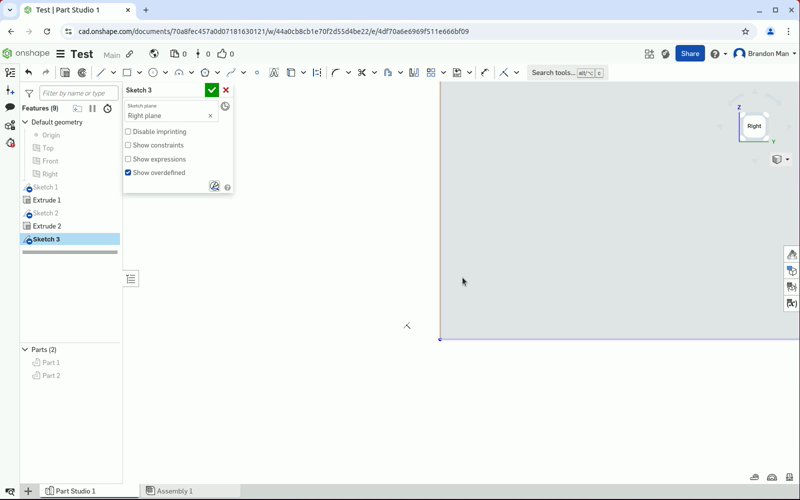
click(462, 277)
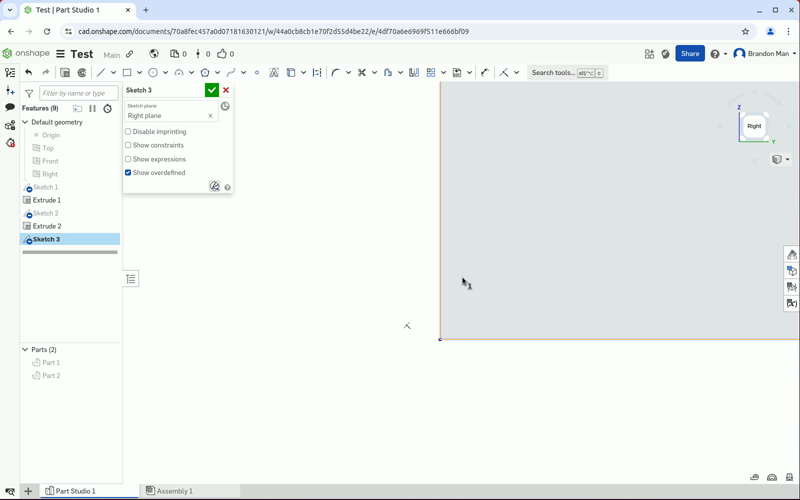
scroll(-6)
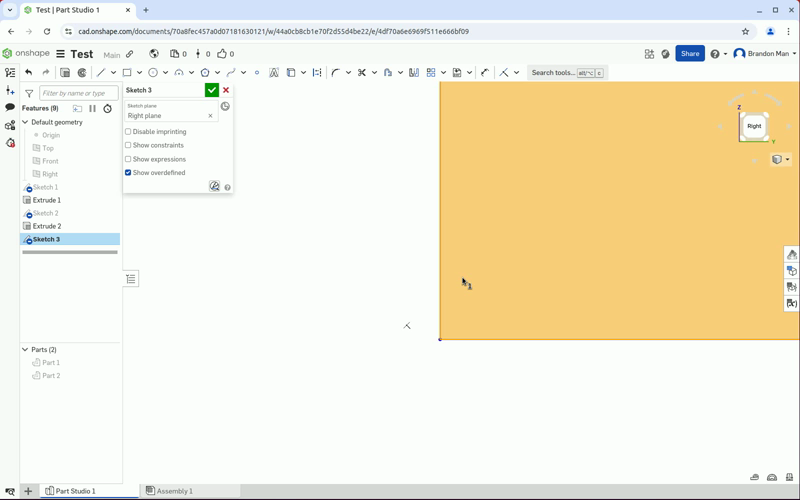
scroll(-6)
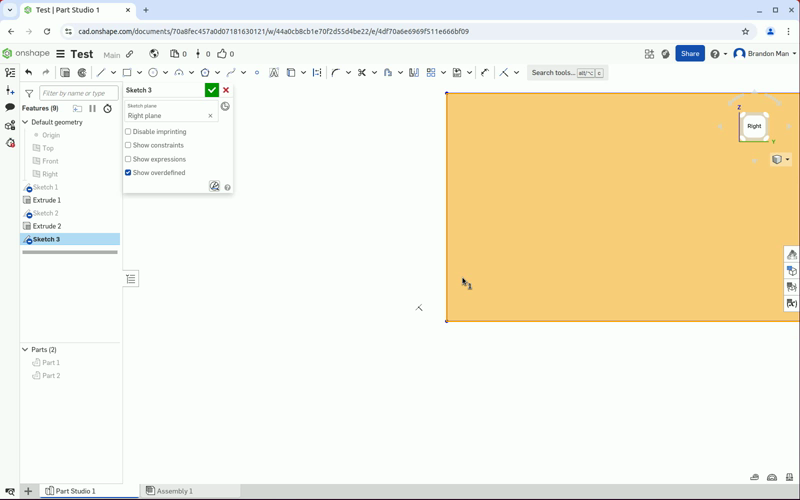
scroll(-6)
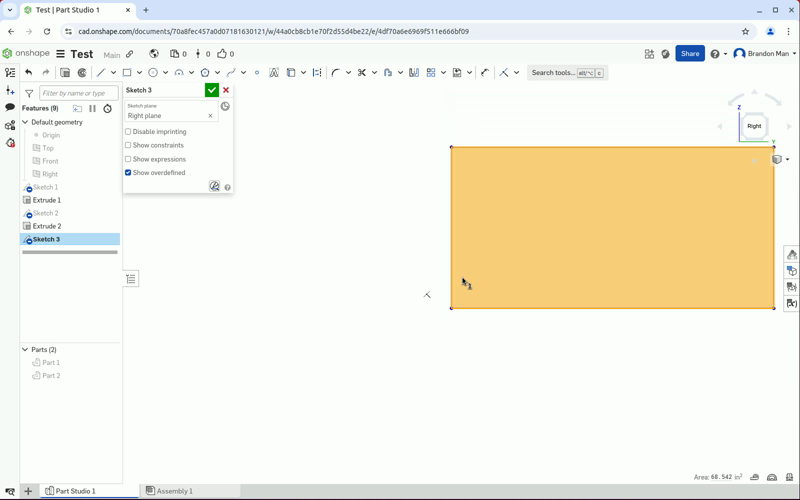
scroll(-6)
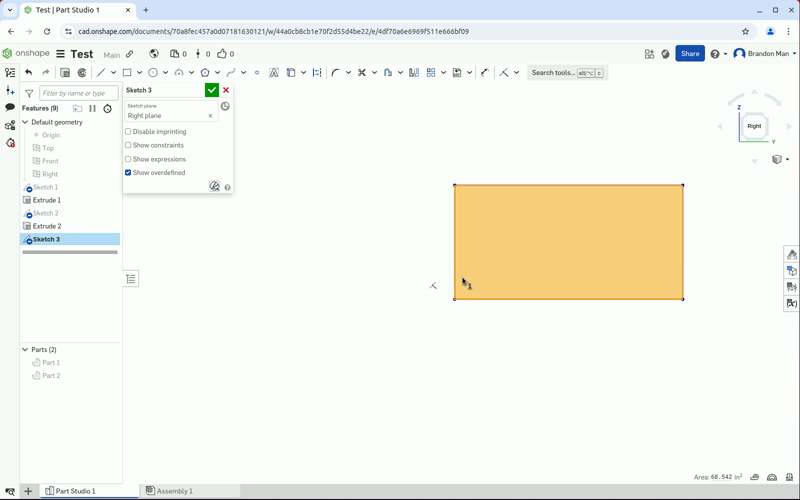
scroll(-6)
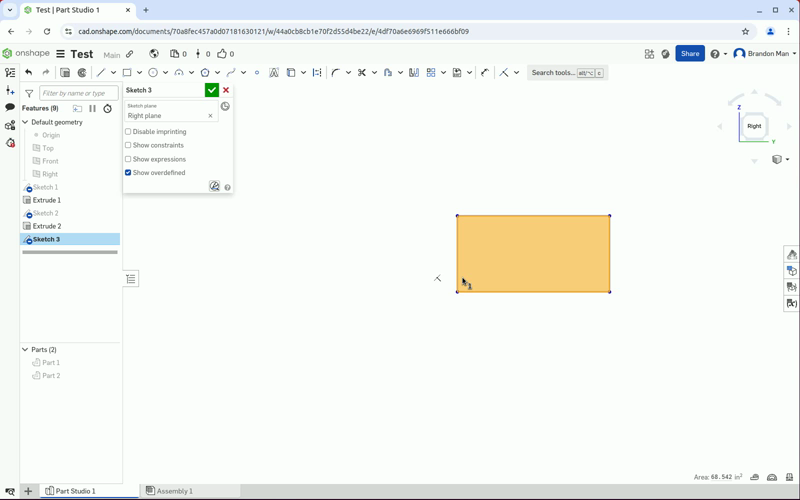
scroll(-6)
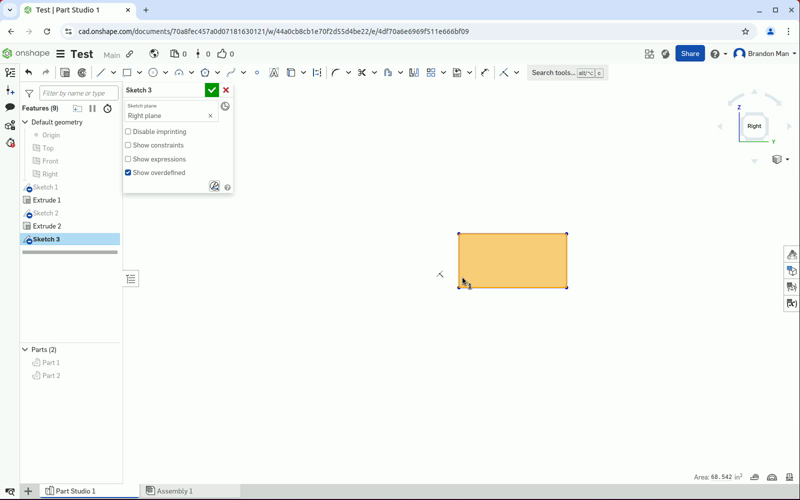
scroll(-6)
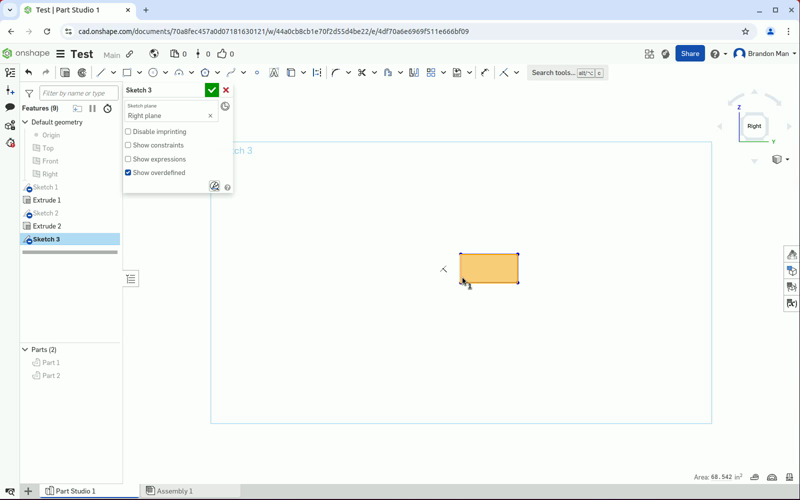
mouse_move(73, 352)
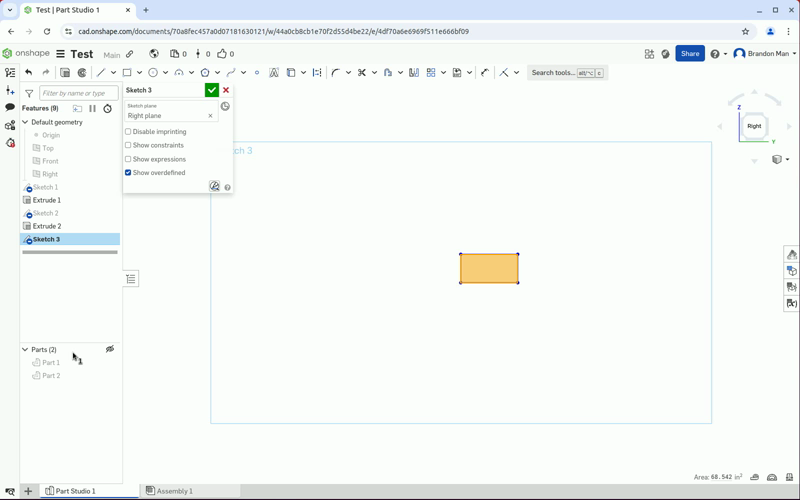
key(shift+y)
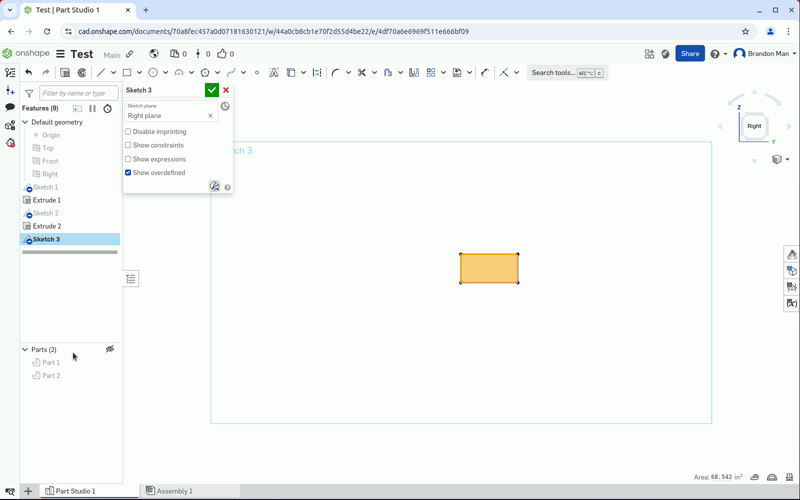
key(shift+e)
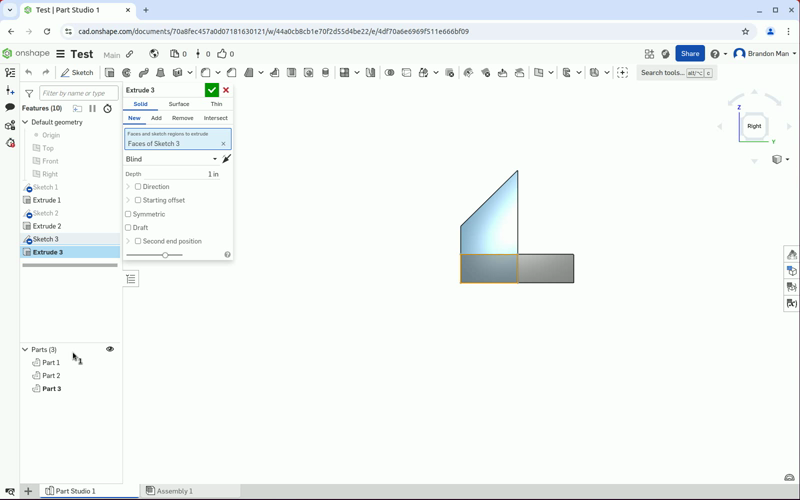
mouse_move(143, 106)
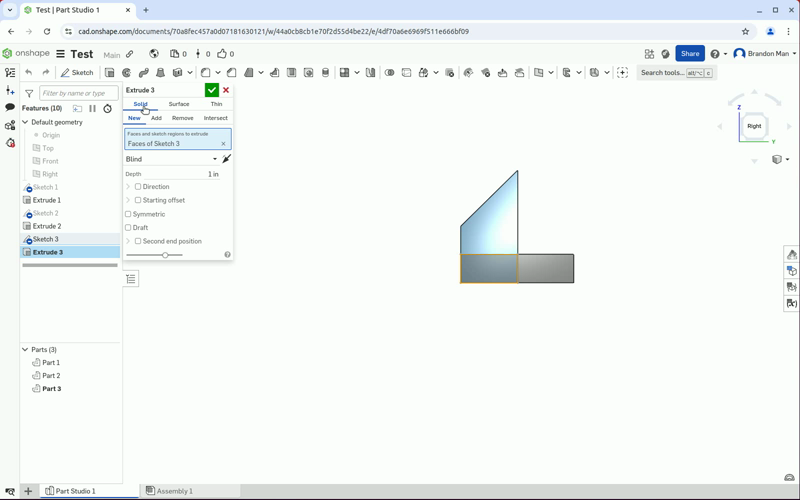
click(143, 106)
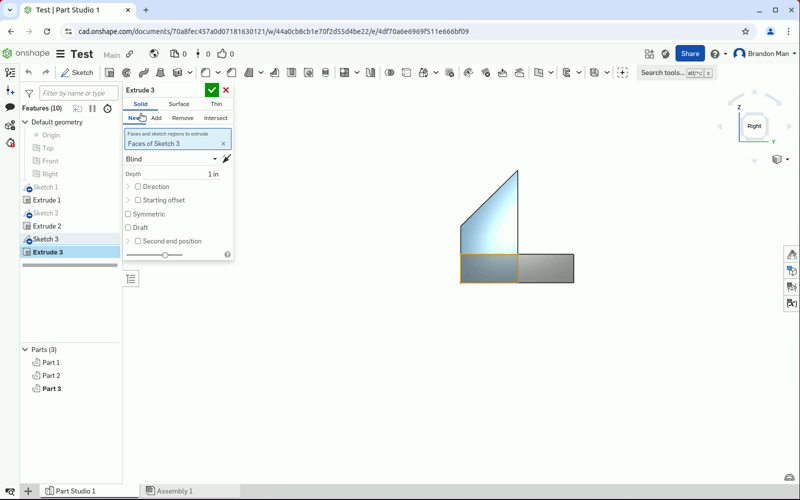
mouse_move(137, 120)
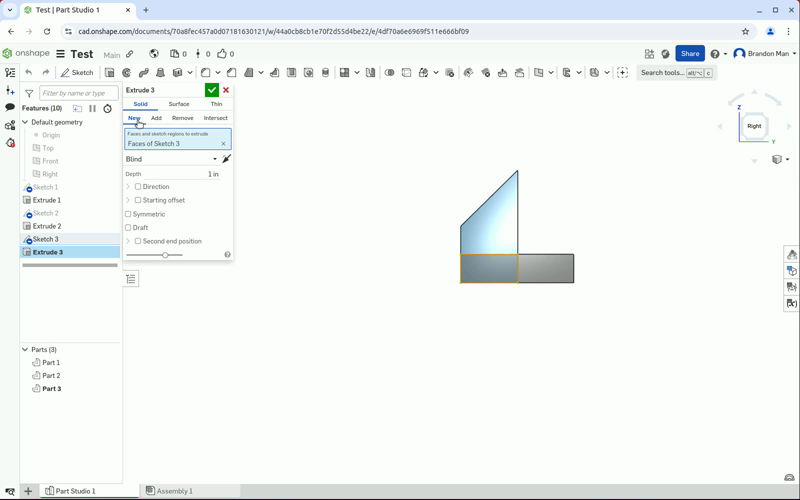
click(137, 120)
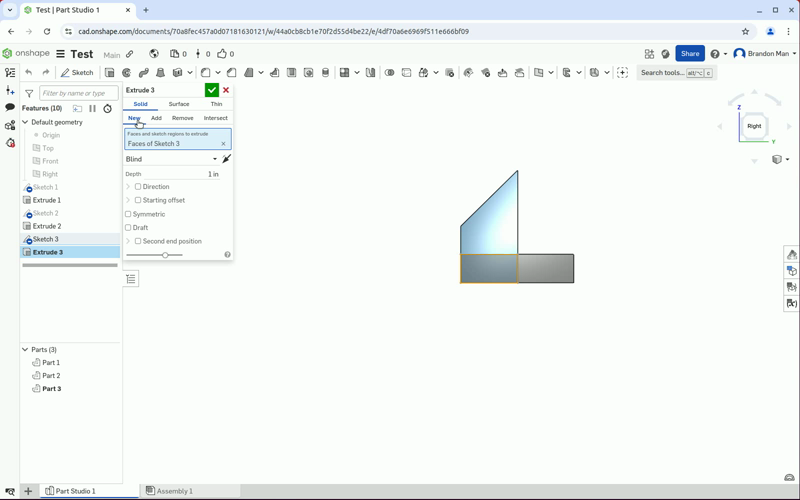
key(tab, 4)
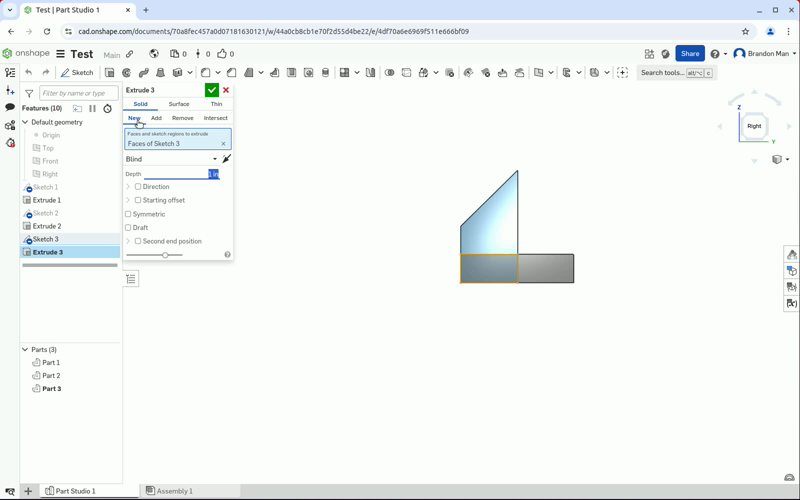
text(11.554)
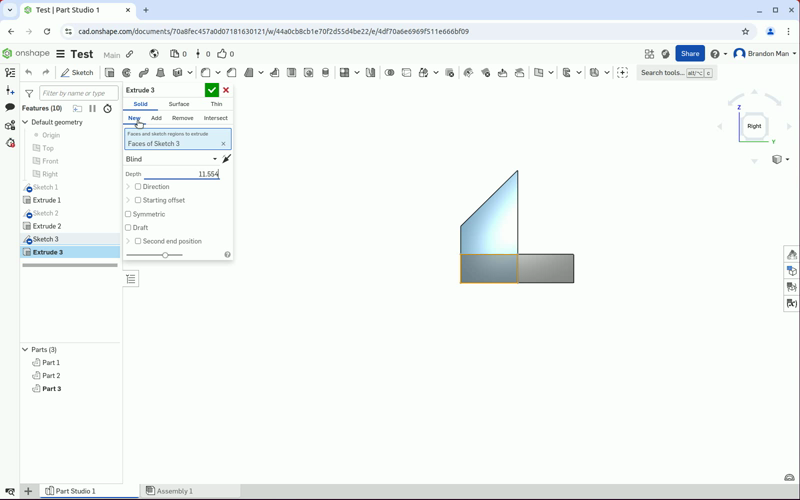
key(enter)
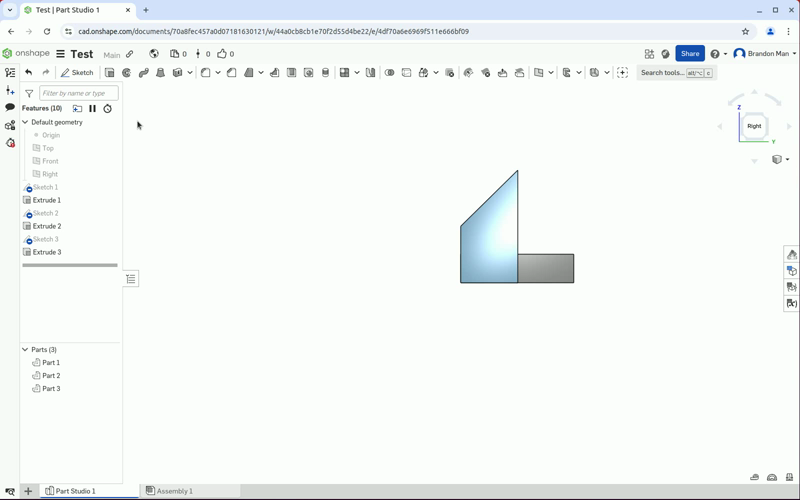
key(shift+h)
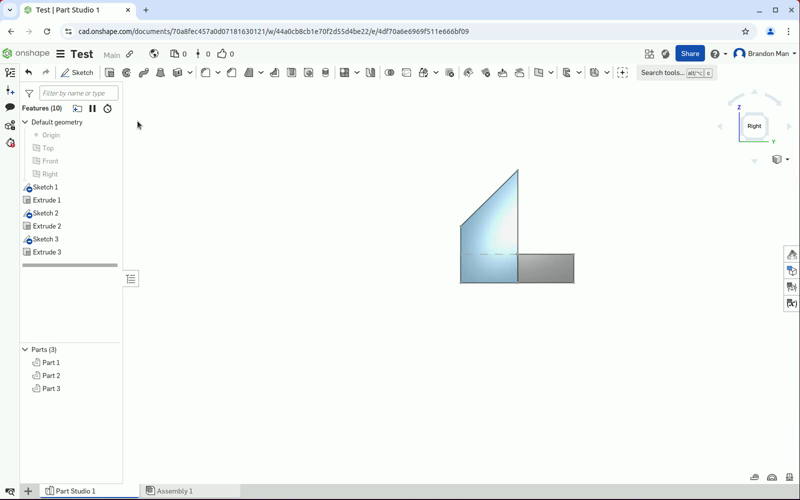
key(shift+h)
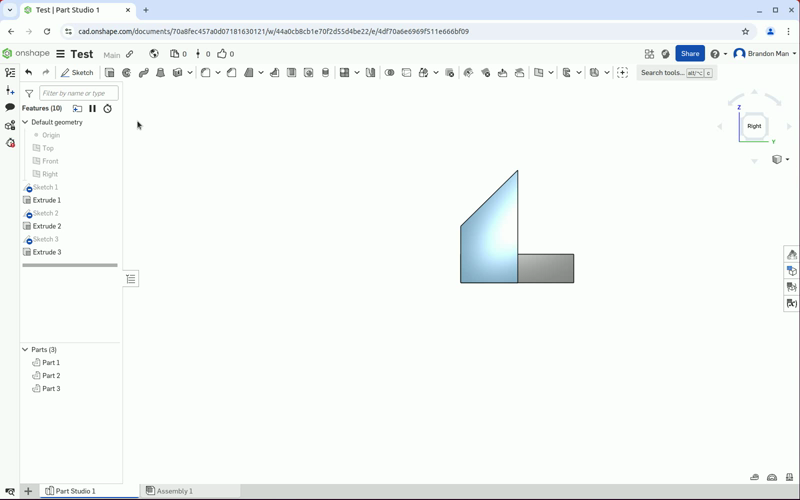
mouse_move(73, 189)
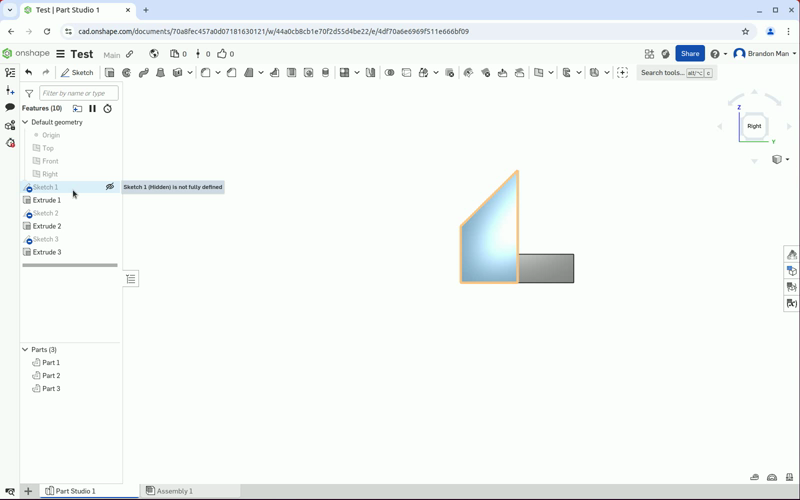
click(73, 189)
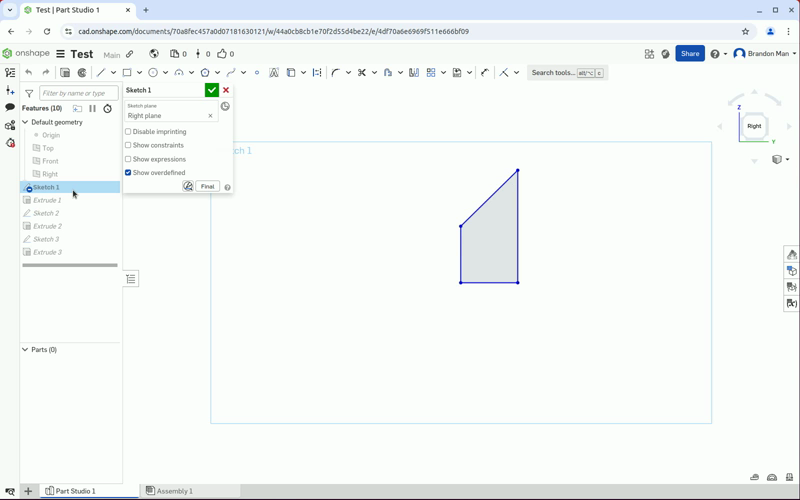
mouse_move(229, 92)
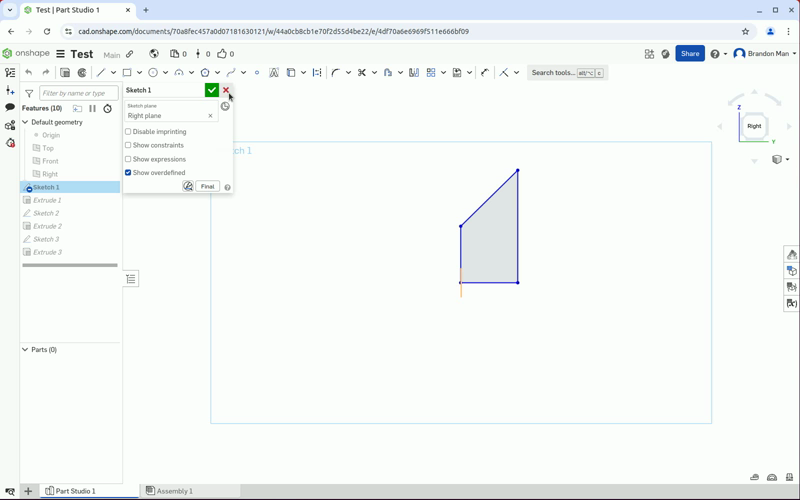
click(229, 92)
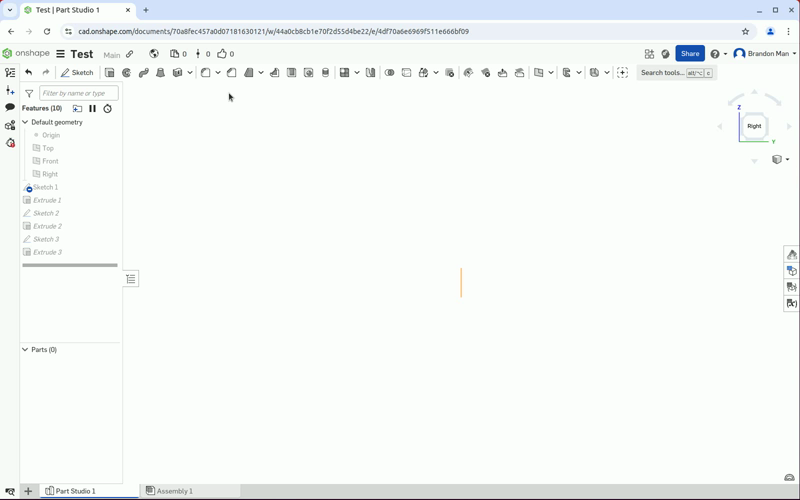
mouse_move(541, 75)
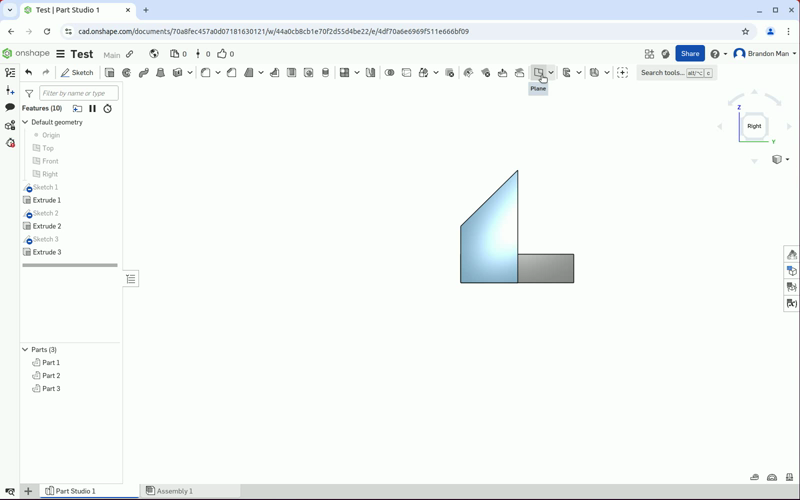
click(541, 75)
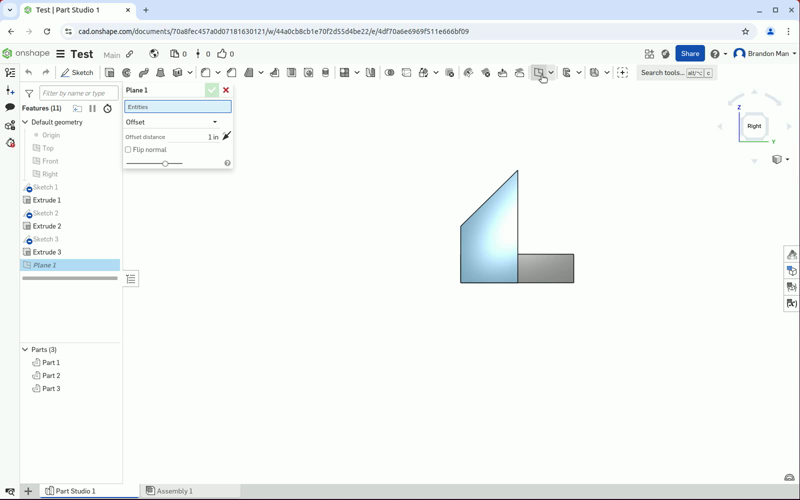
mouse_move(73, 176)
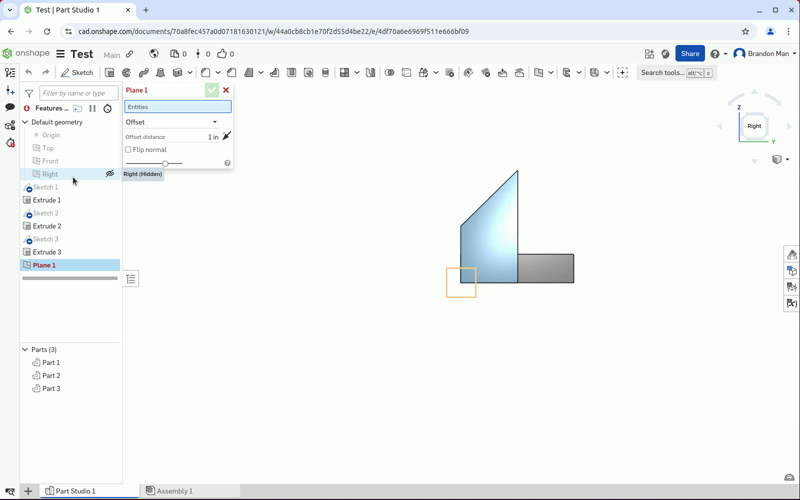
click(73, 176)
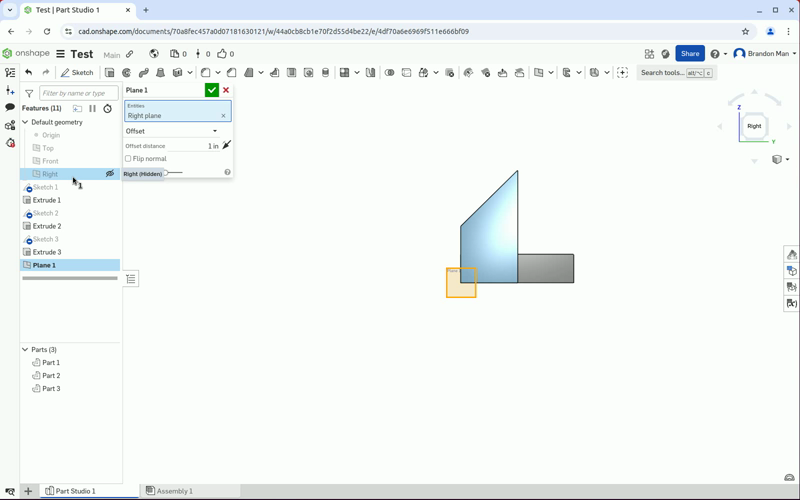
key(tab, 2)
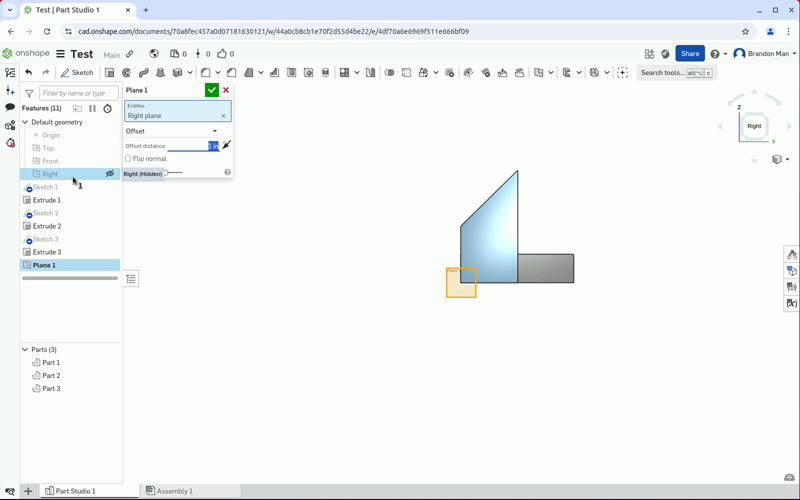
text(11.554)
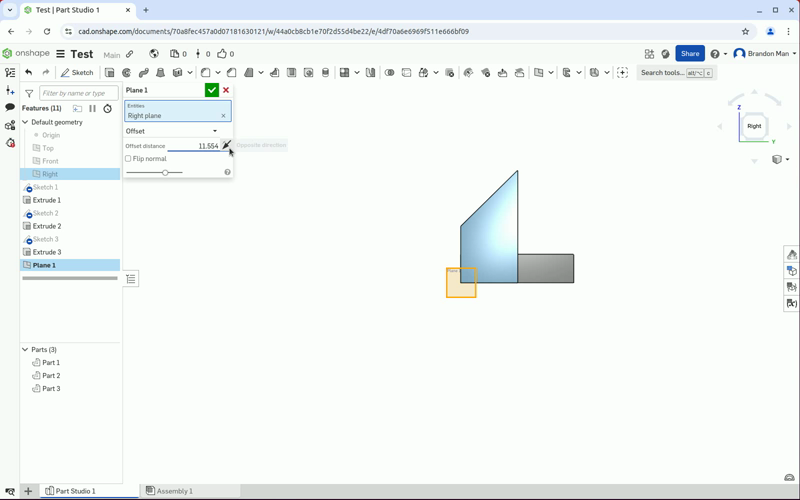
mouse_move(229, 147)
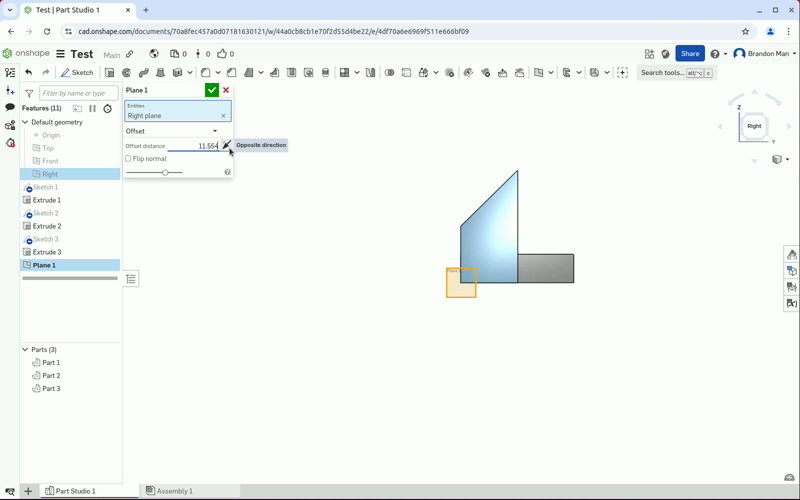
click(229, 147)
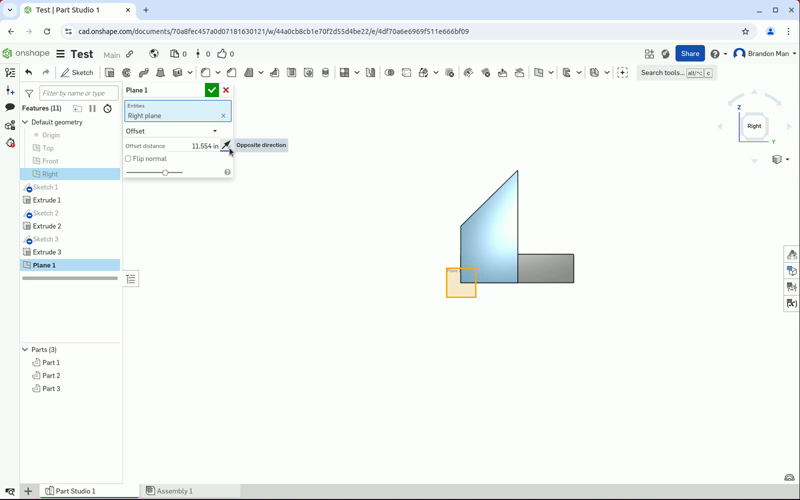
key(enter, 2)
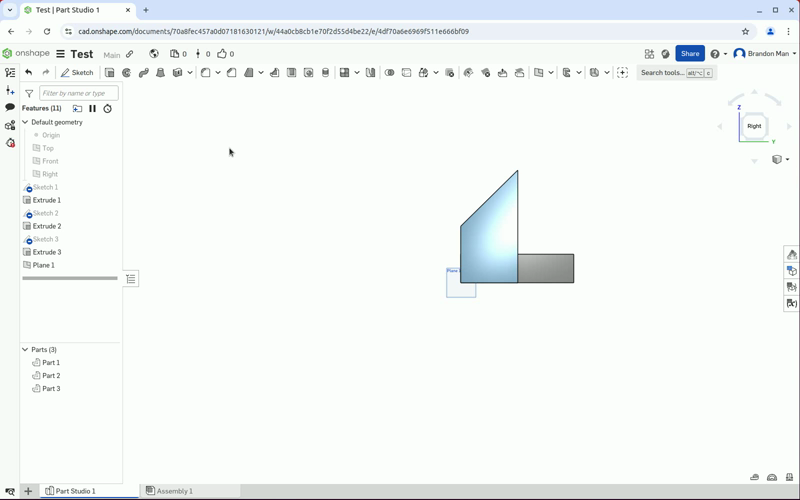
key(shift+s)
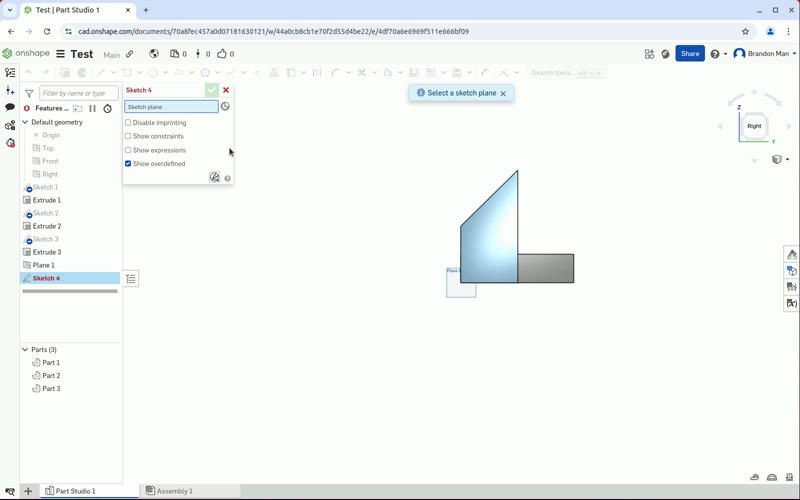
mouse_move(73, 267)
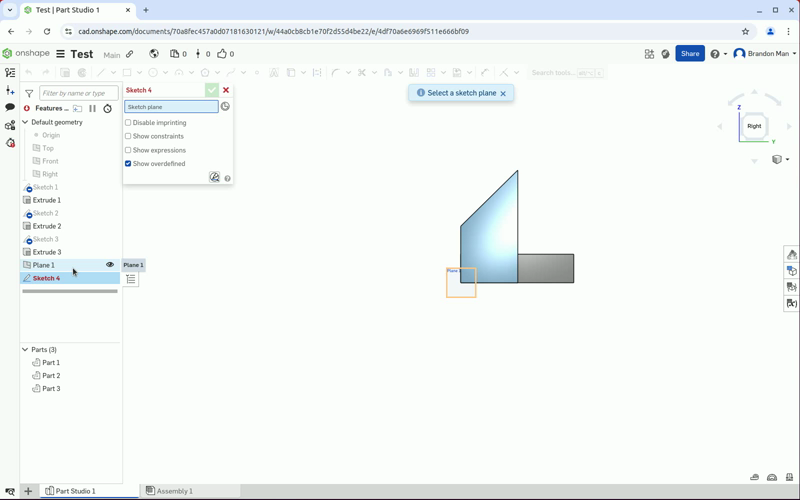
click(73, 267)
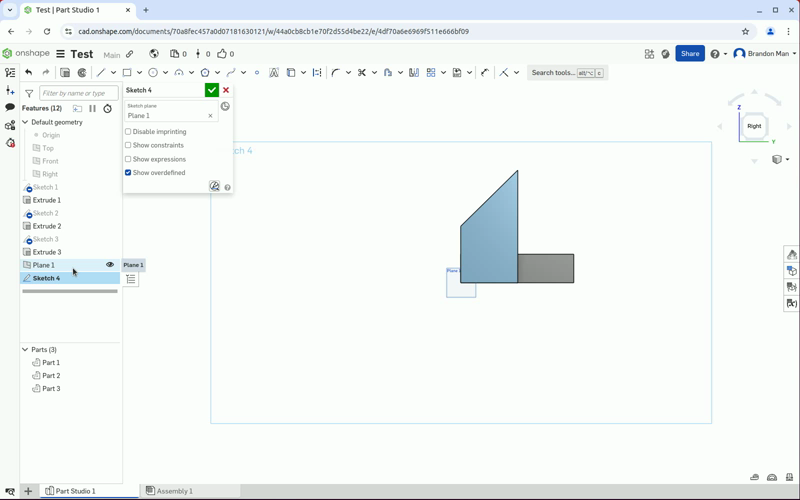
mouse_move(73, 352)
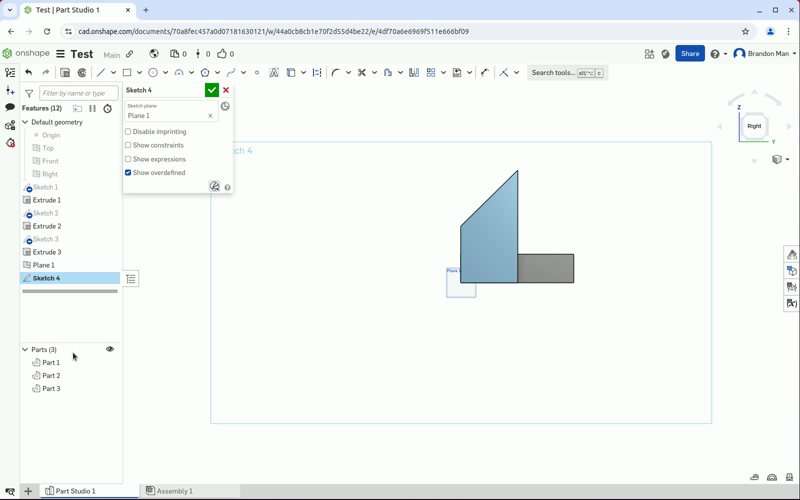
key(y)
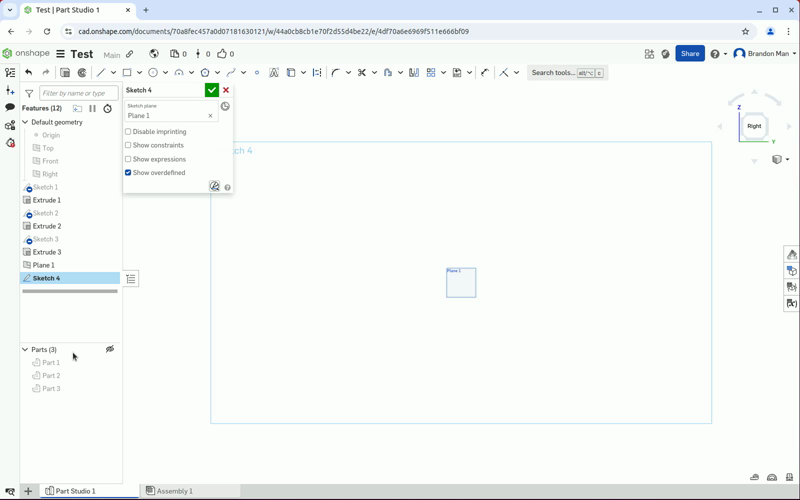
key(l)
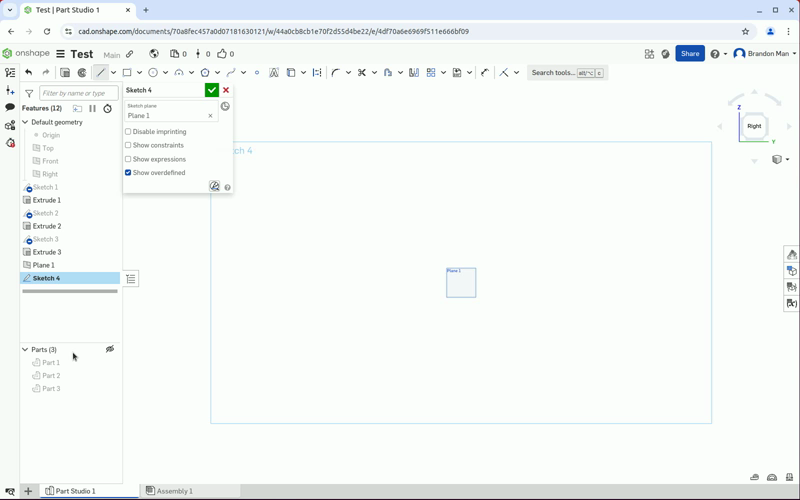
key_down(shift)
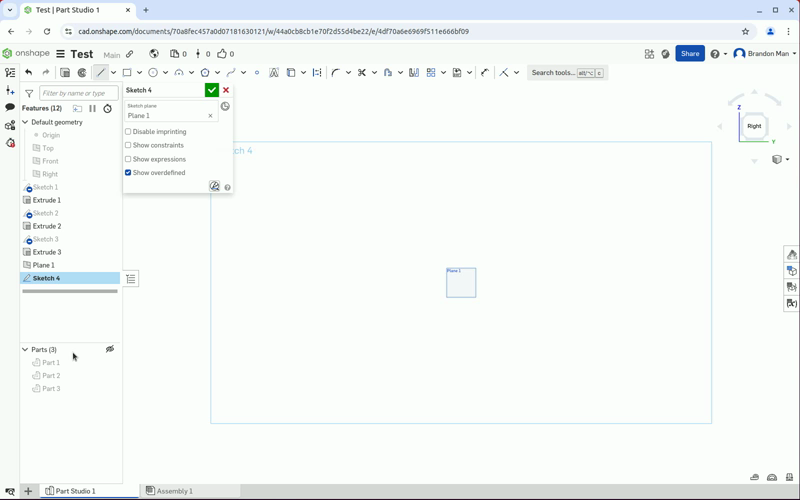
mouse_move(320, 254)
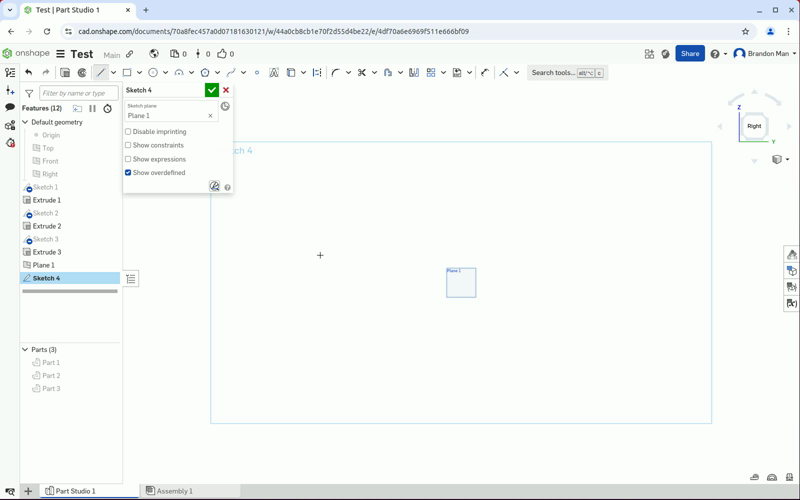
click(320, 254)
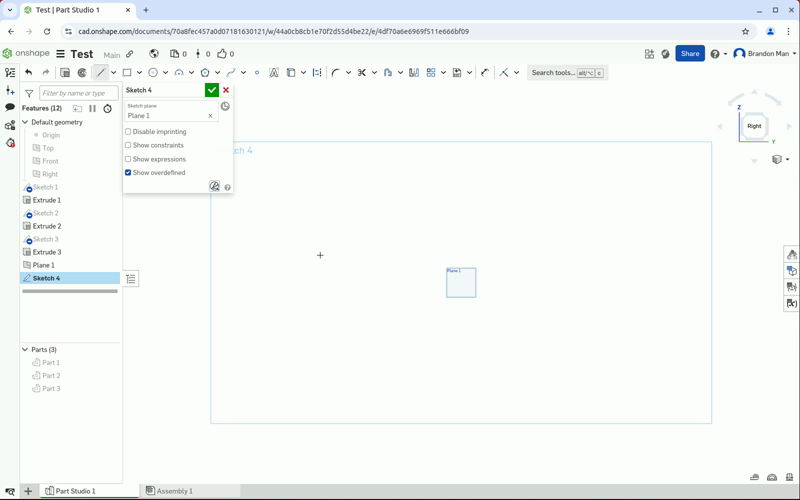
key_up(shift)
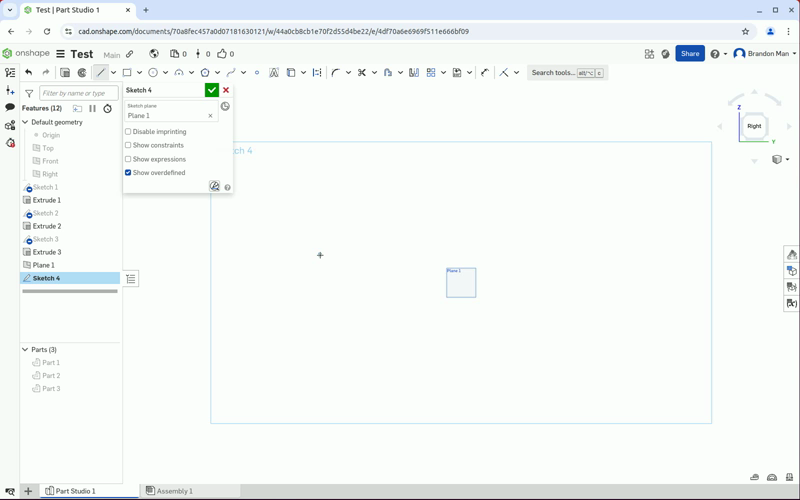
key_down(shift)
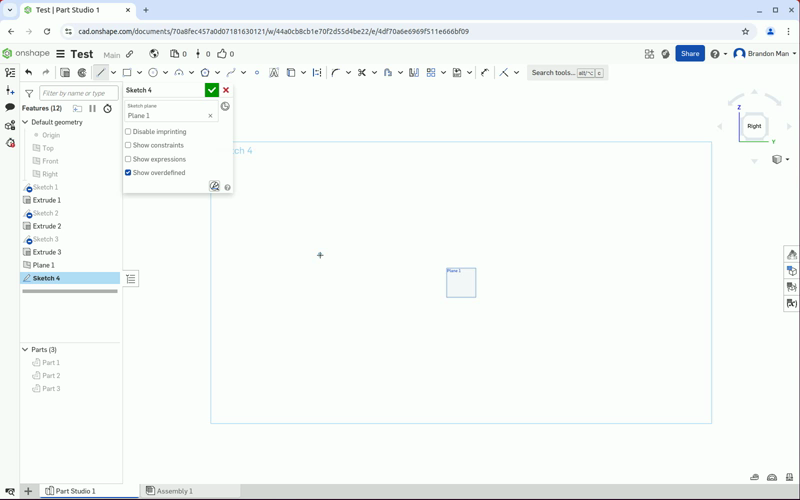
mouse_move(404, 254)
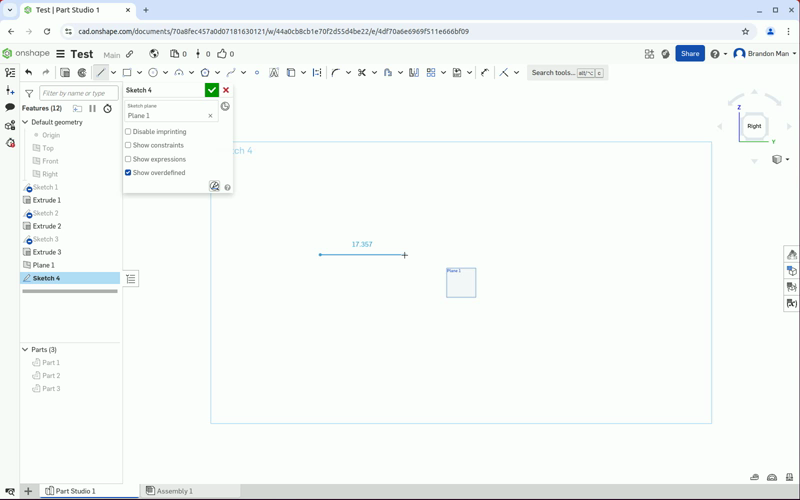
click(404, 254)
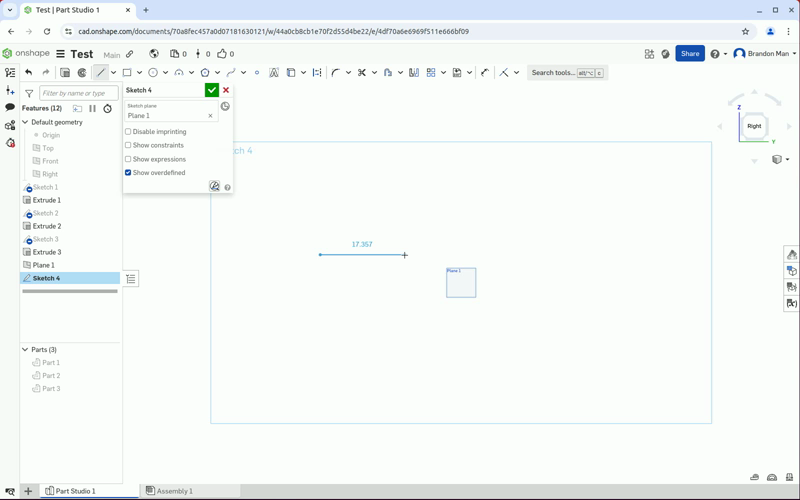
key_up(shift)
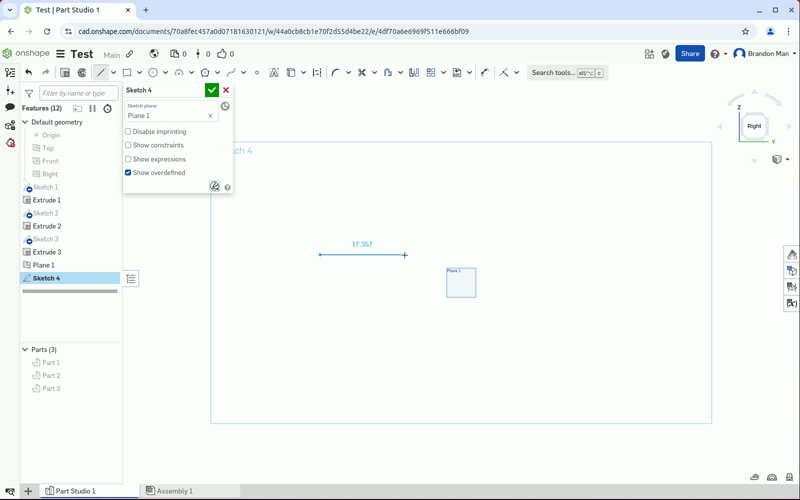
key_down(shift)
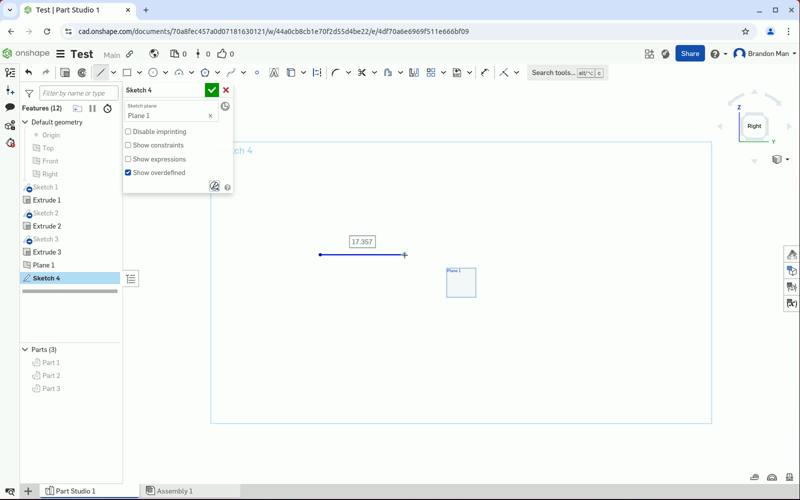
mouse_move(320, 170)
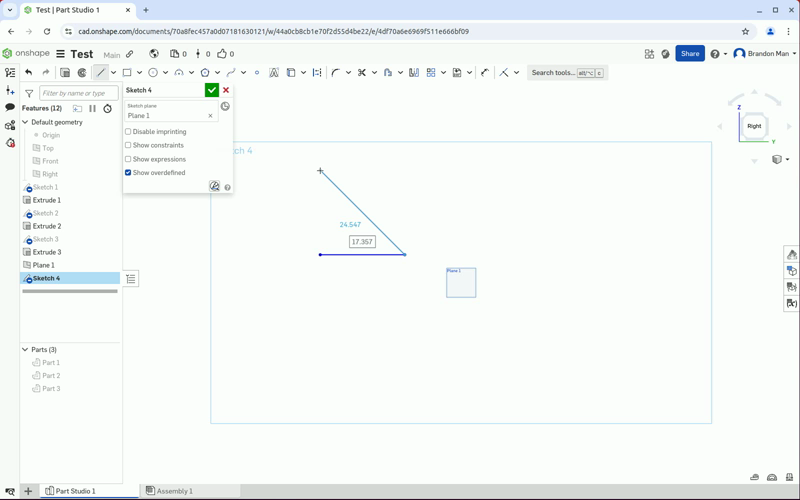
click(320, 170)
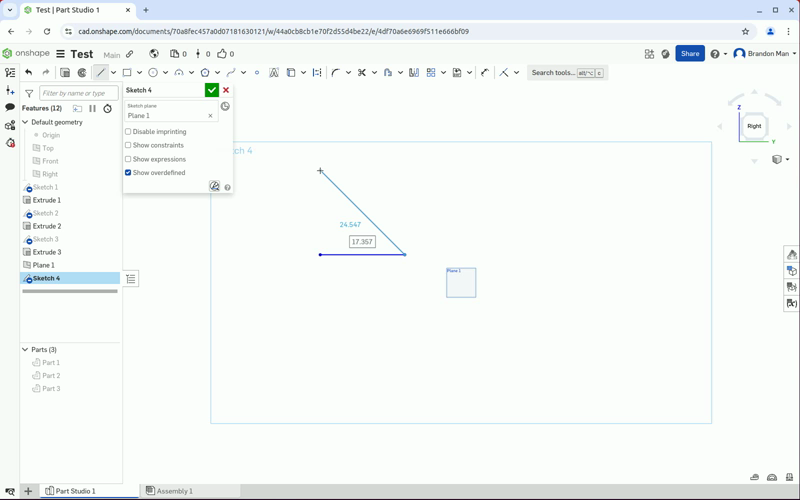
key_up(shift)
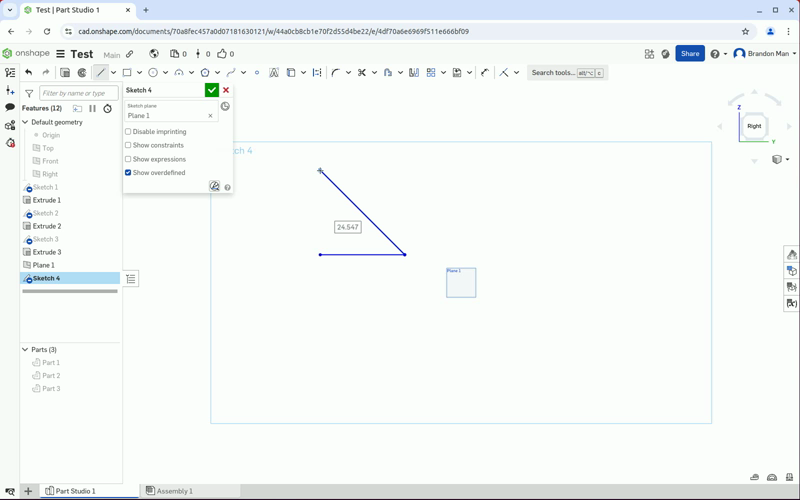
key_down(shift)
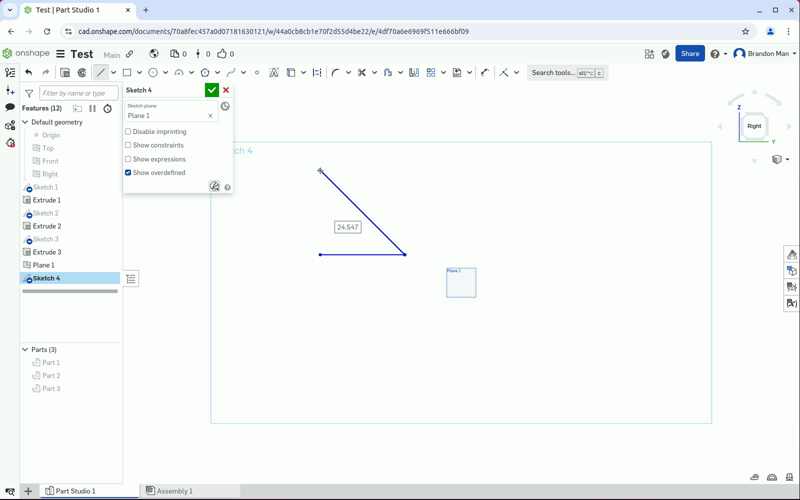
mouse_move(320, 254)
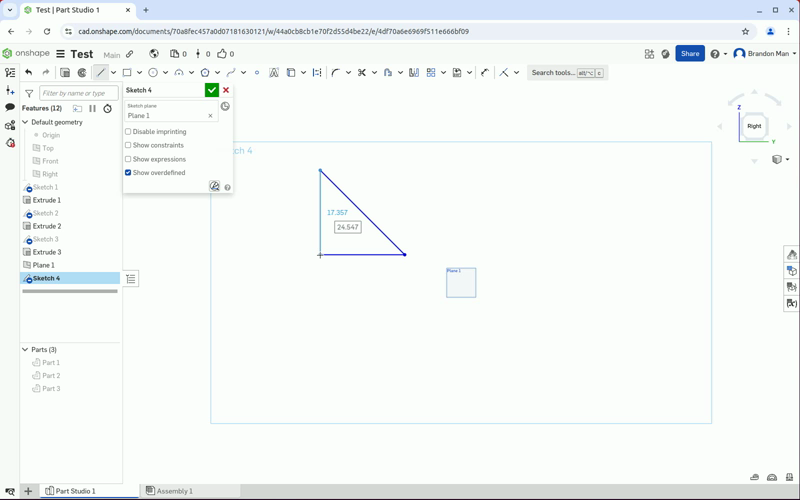
key_up(shift)
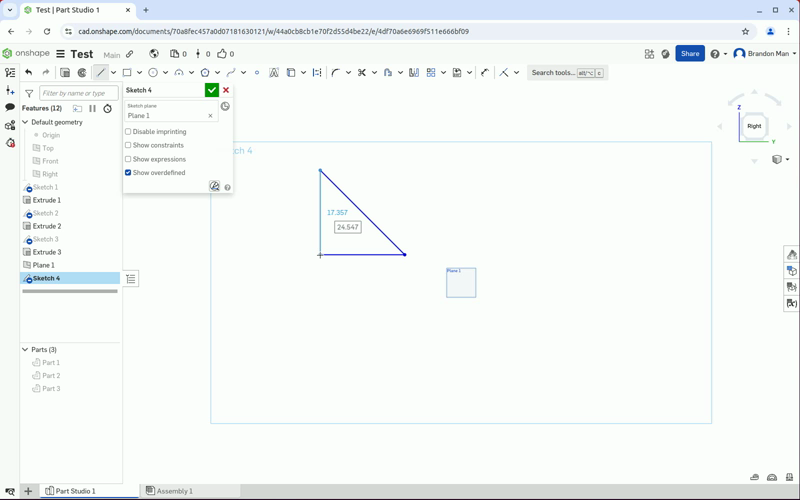
click(320, 254)
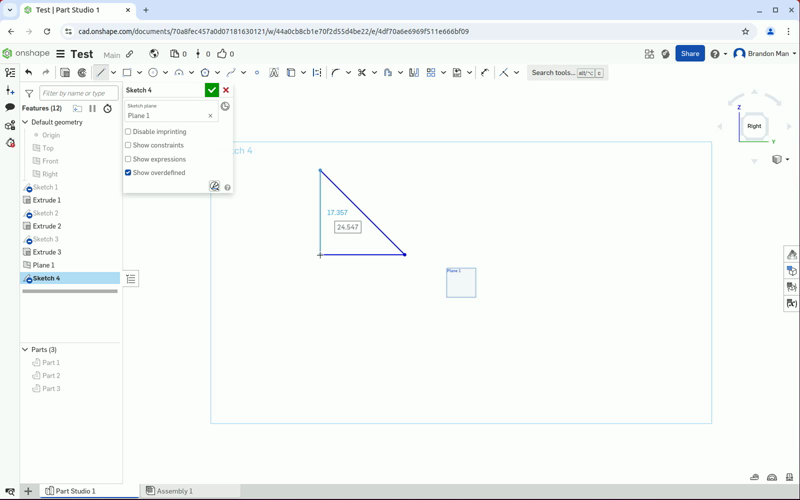
key(esc)
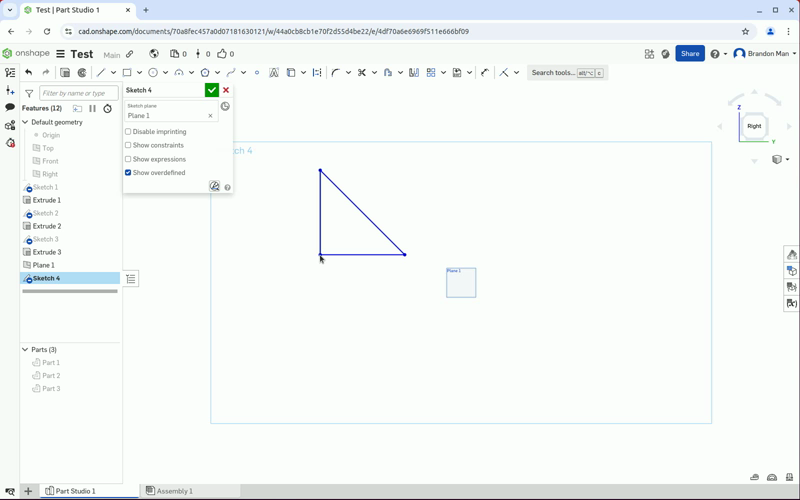
mouse_move(343, 227)
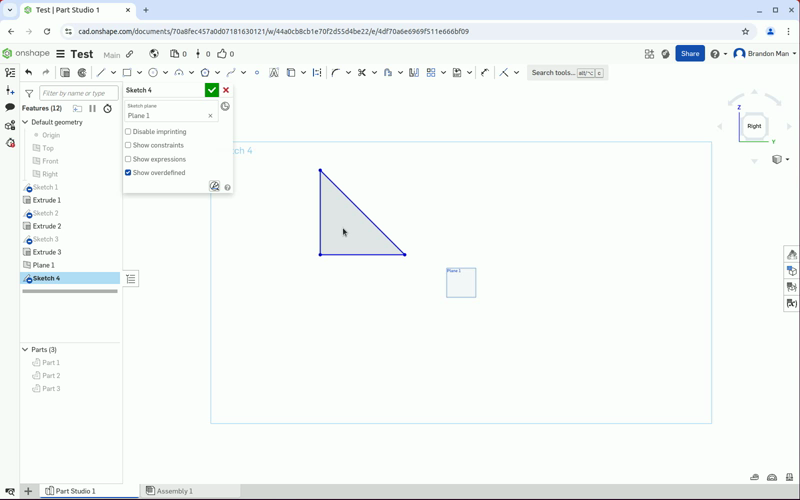
click(343, 227)
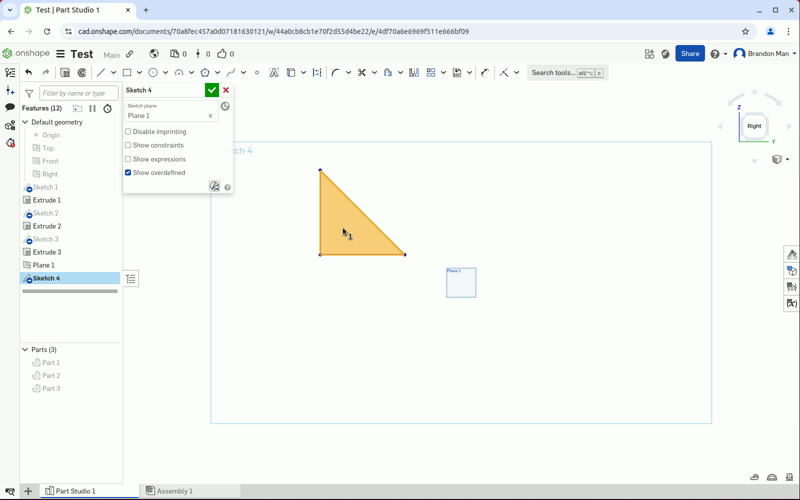
mouse_move(73, 352)
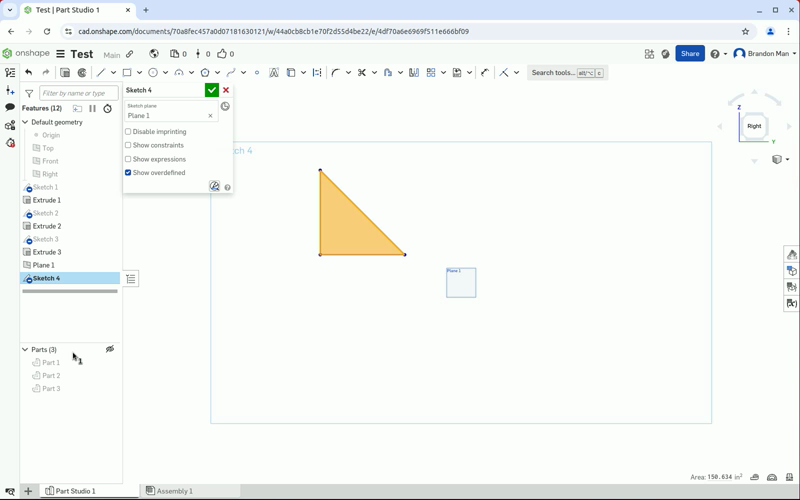
key(shift+y)
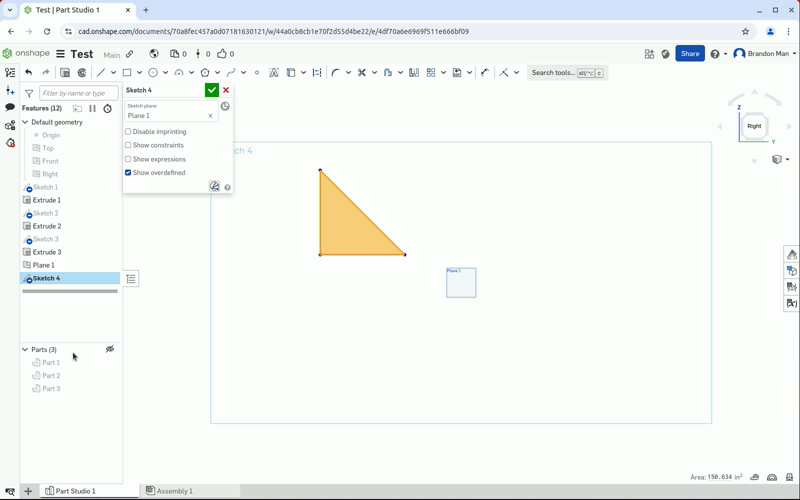
key(shift+e)
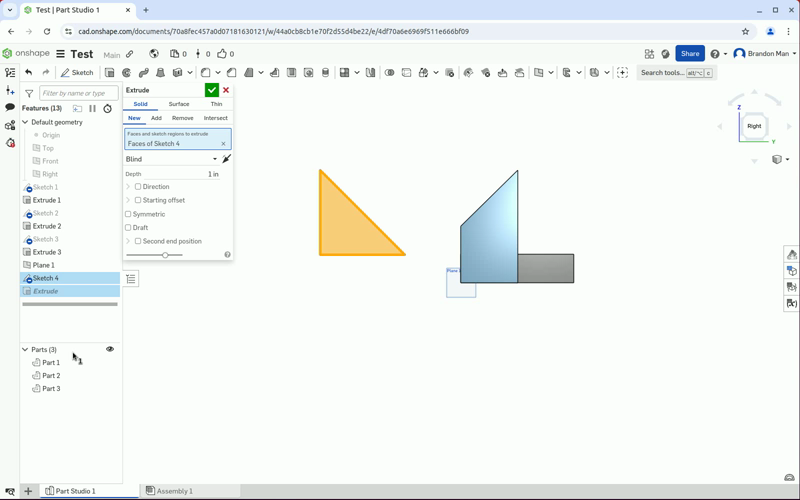
mouse_move(143, 106)
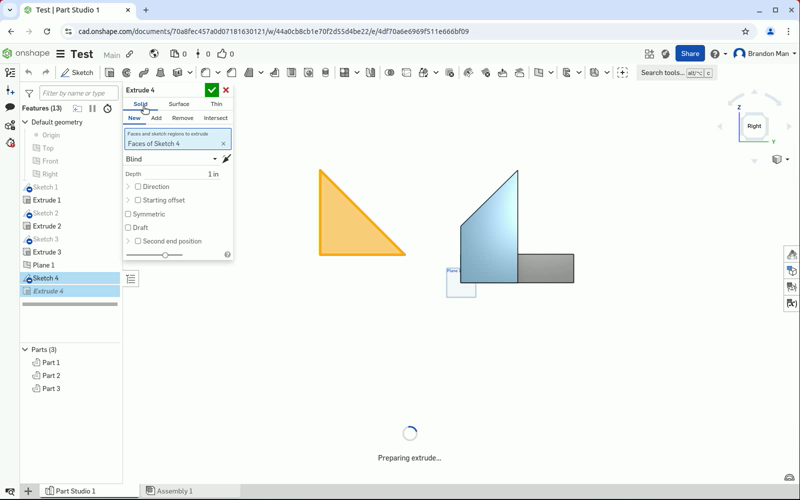
click(143, 106)
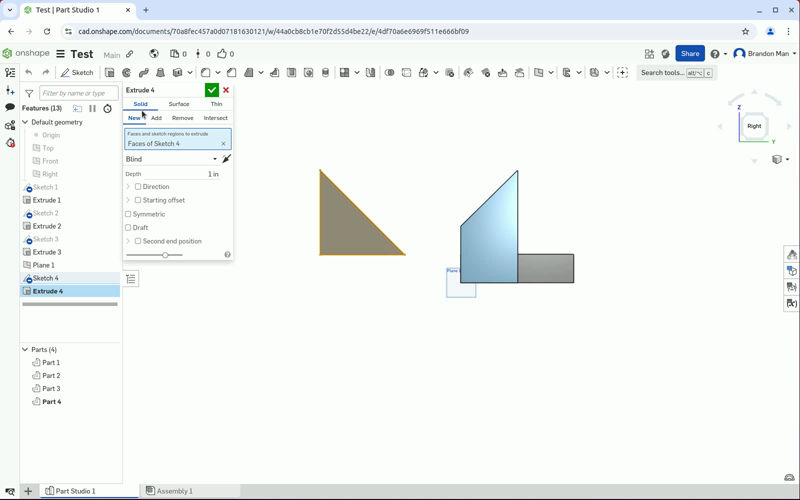
mouse_move(137, 120)
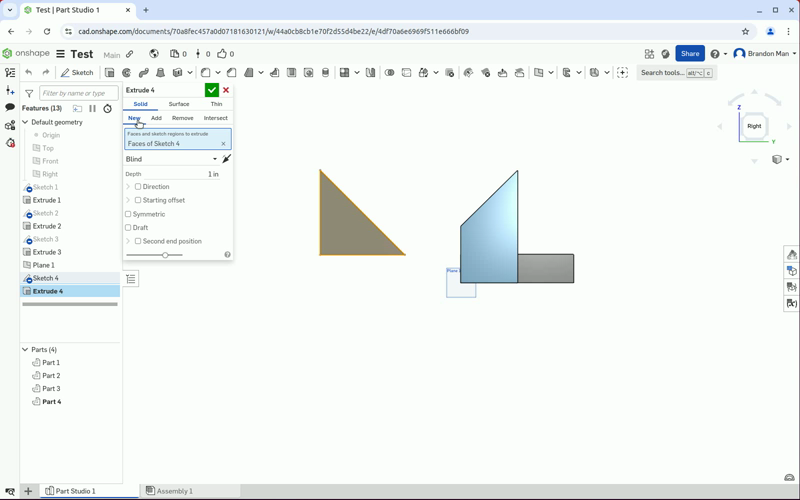
click(137, 120)
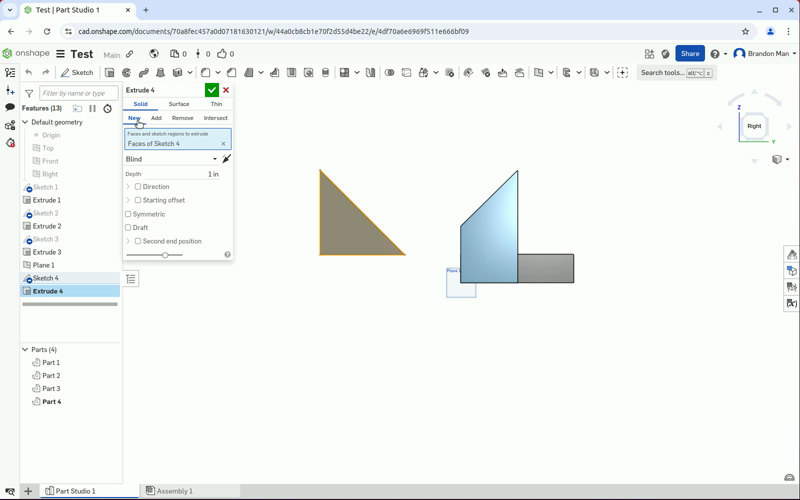
key(tab, 4)
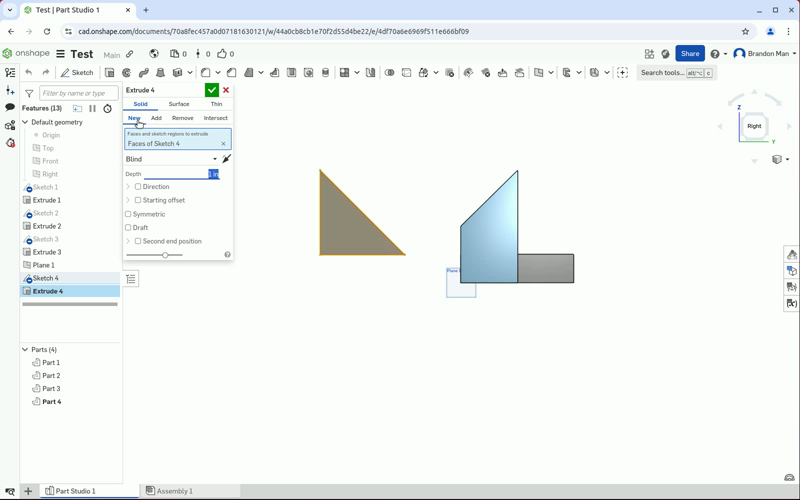
text(5.777)
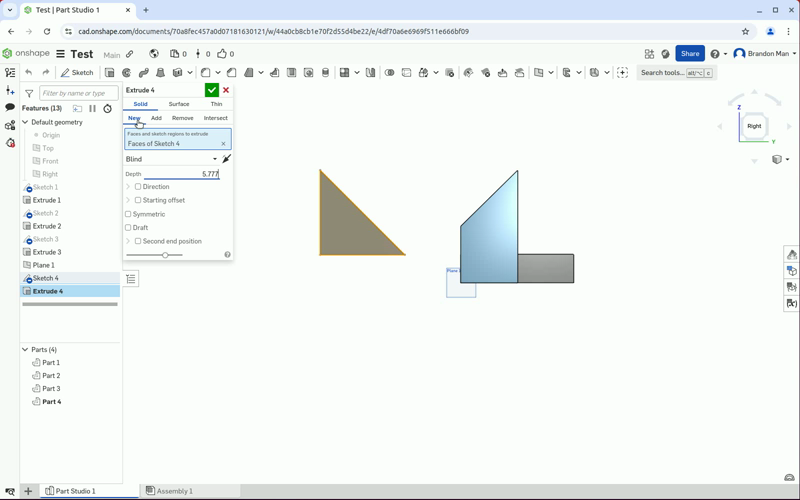
key(enter)
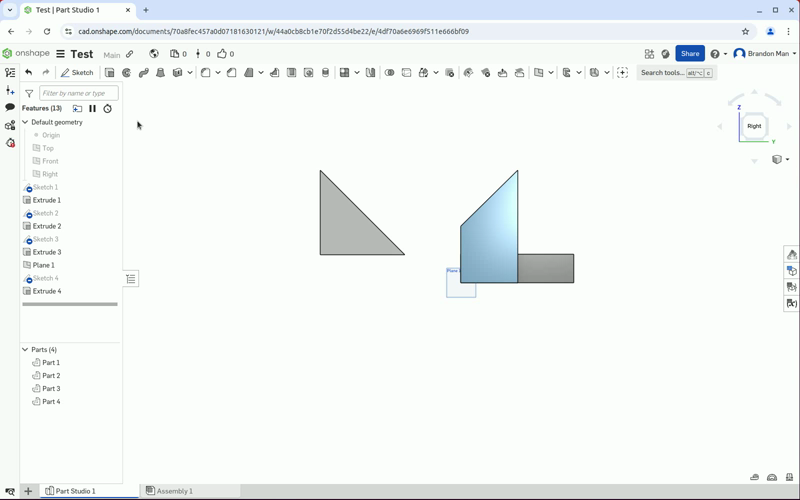
key(shift+h)
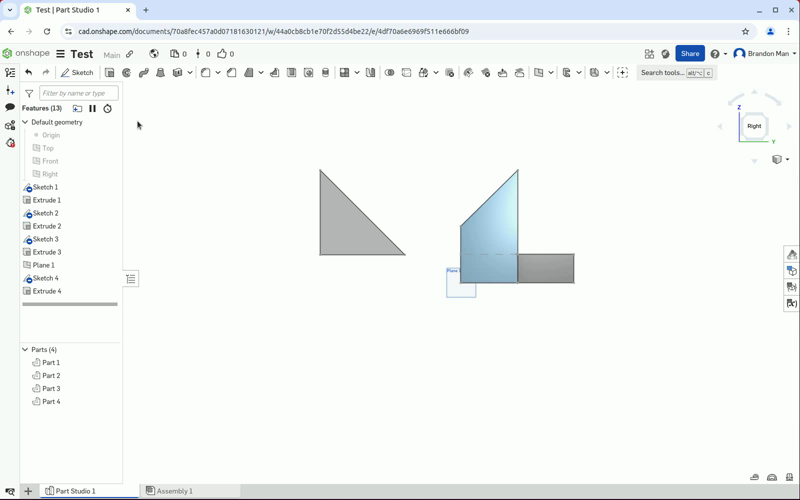
key(shift+h)
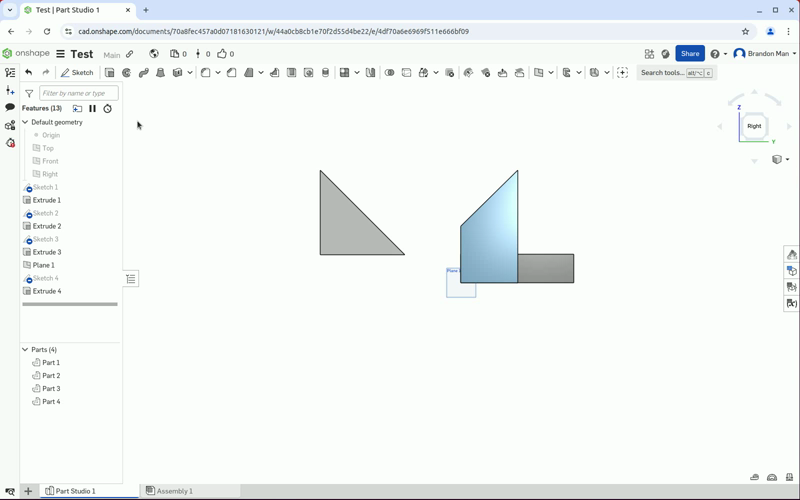
mouse_move(73, 189)
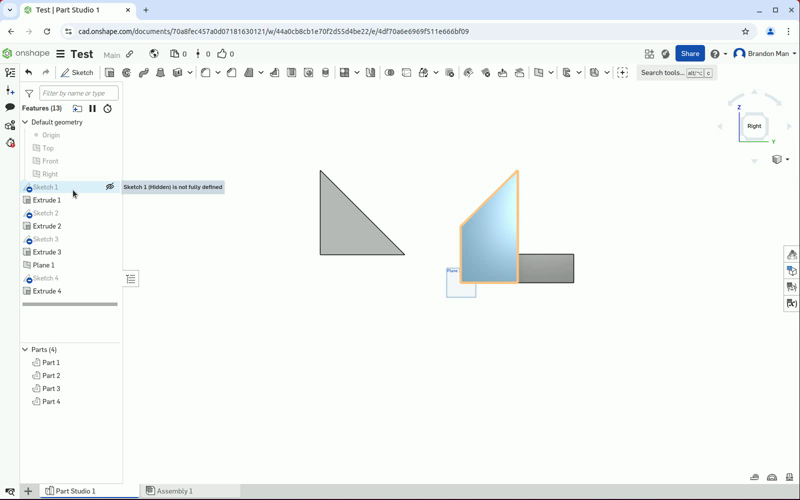
click(73, 189)
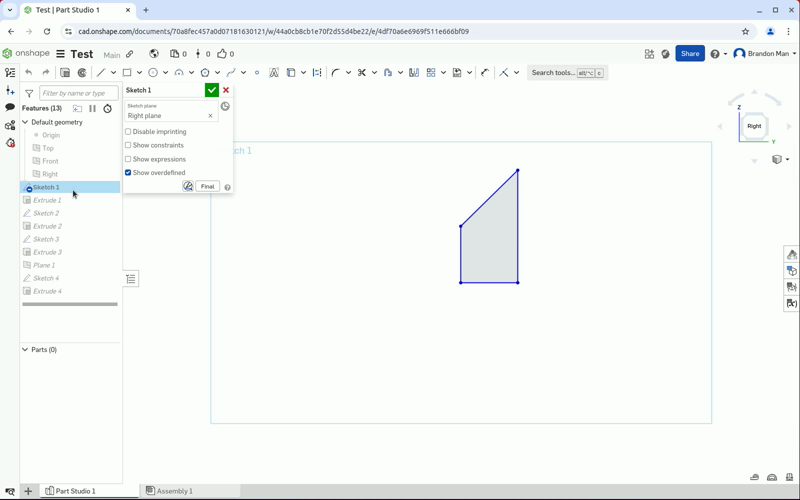
mouse_move(229, 92)
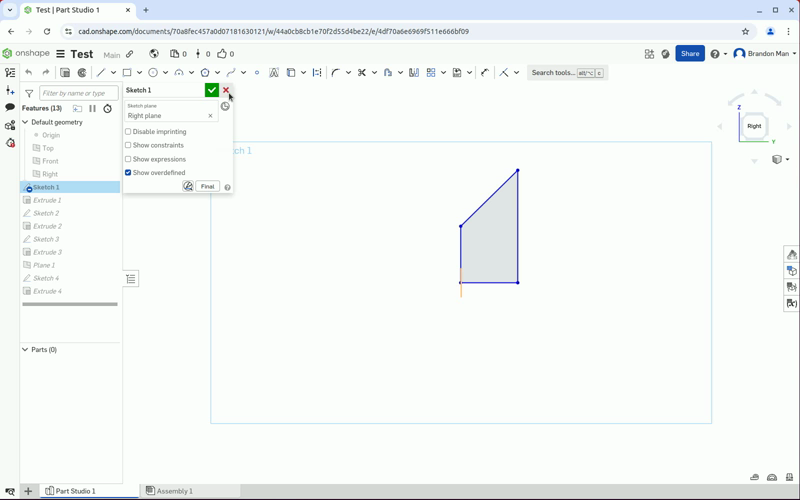
click(229, 92)
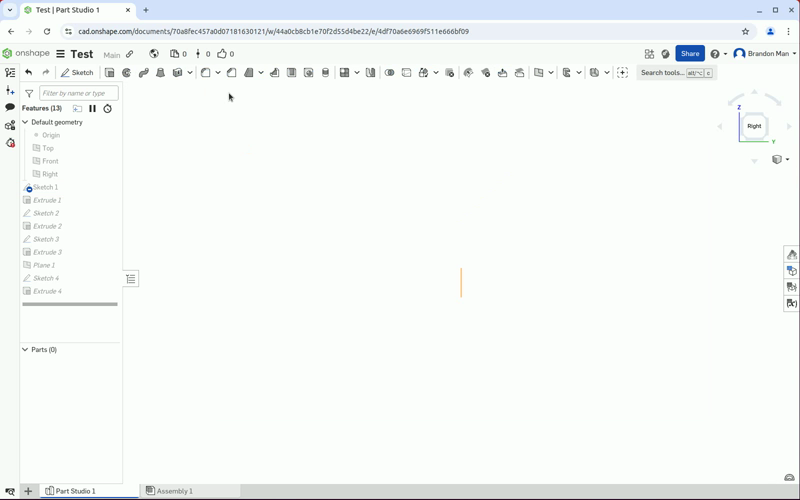
key(shift+s)
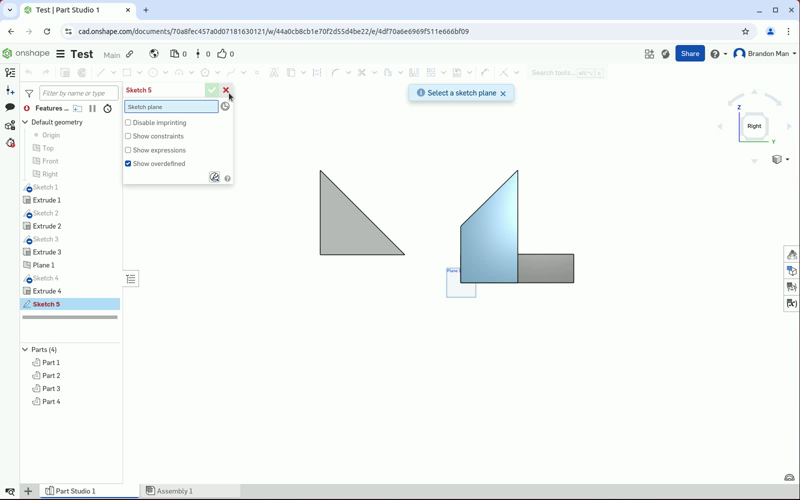
mouse_move(73, 267)
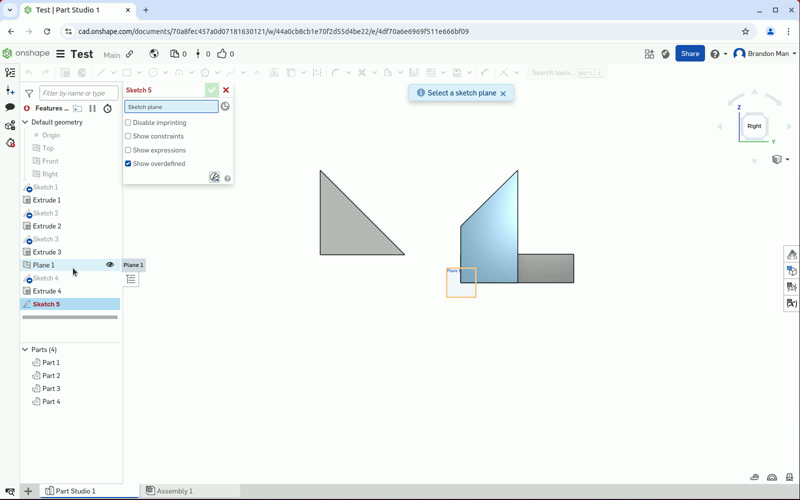
click(73, 267)
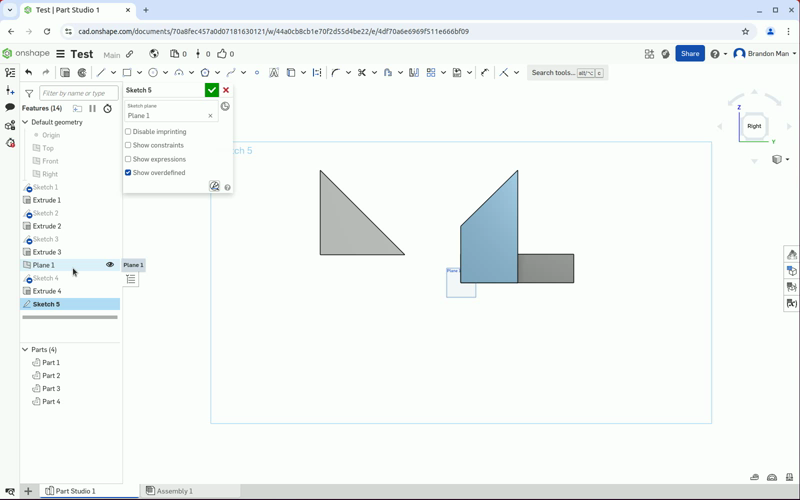
mouse_move(73, 352)
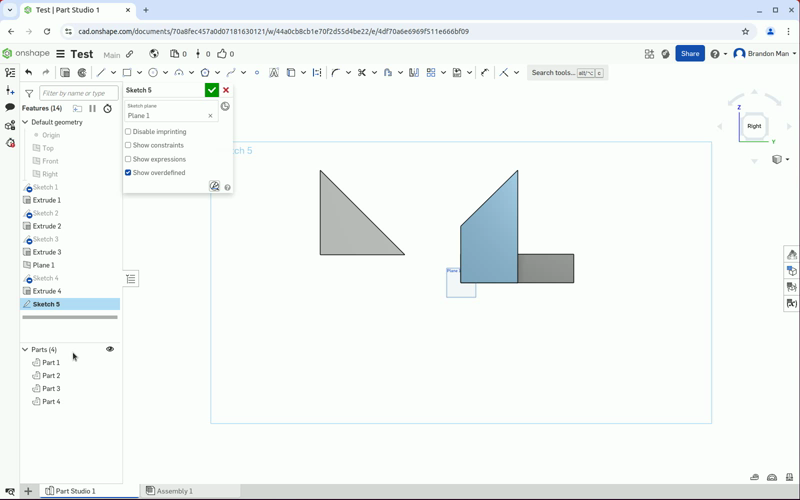
key(y)
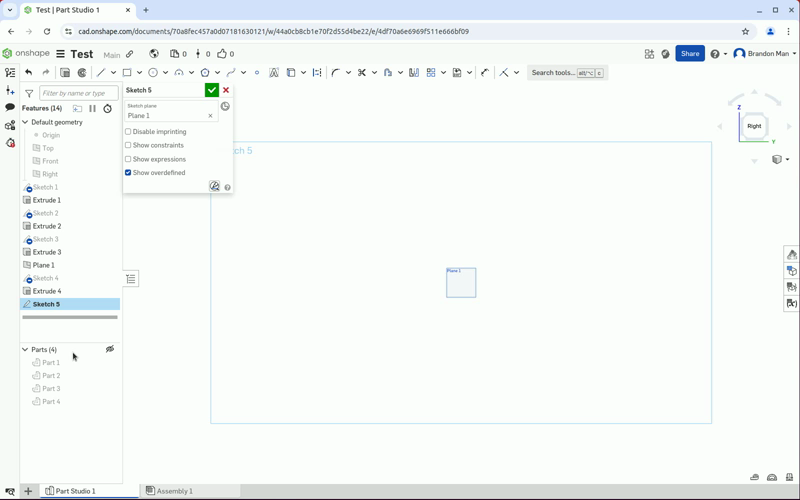
key(l)
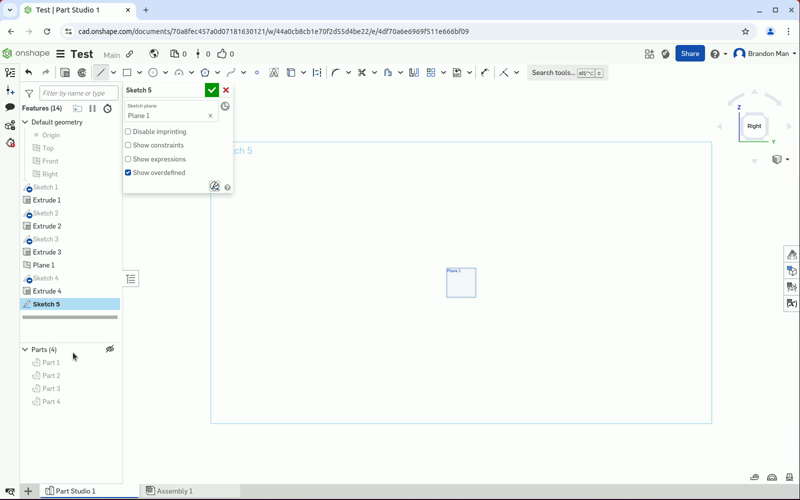
key_down(shift)
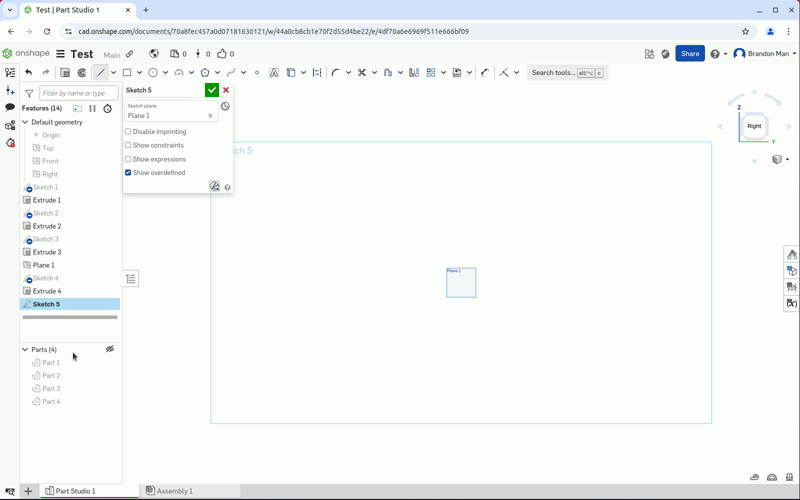
mouse_move(320, 282)
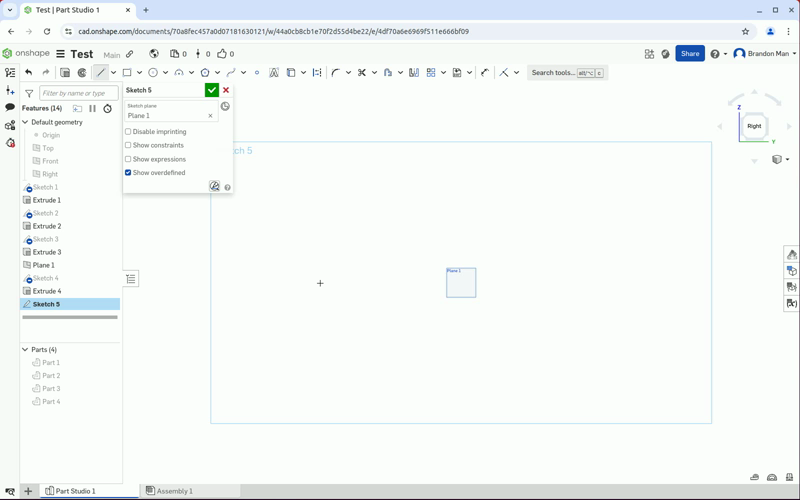
click(320, 282)
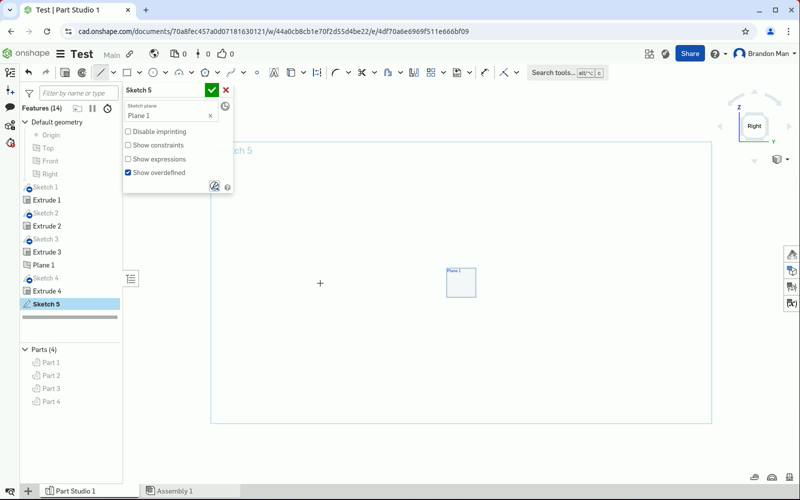
key_up(shift)
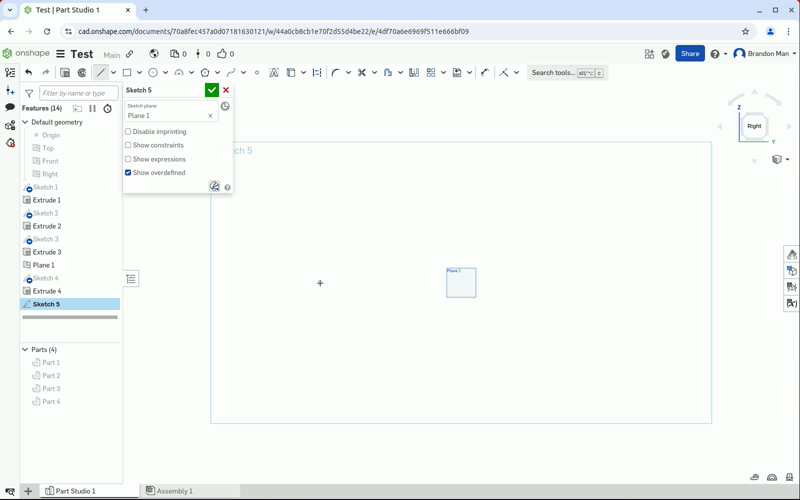
key_down(shift)
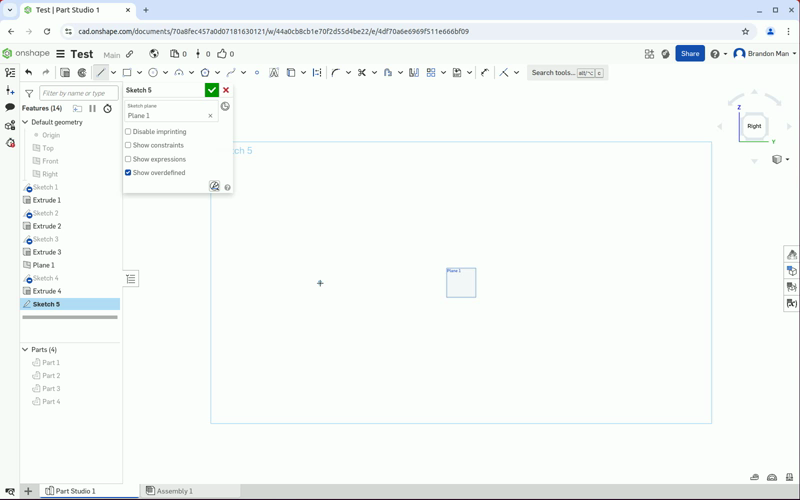
mouse_move(432, 282)
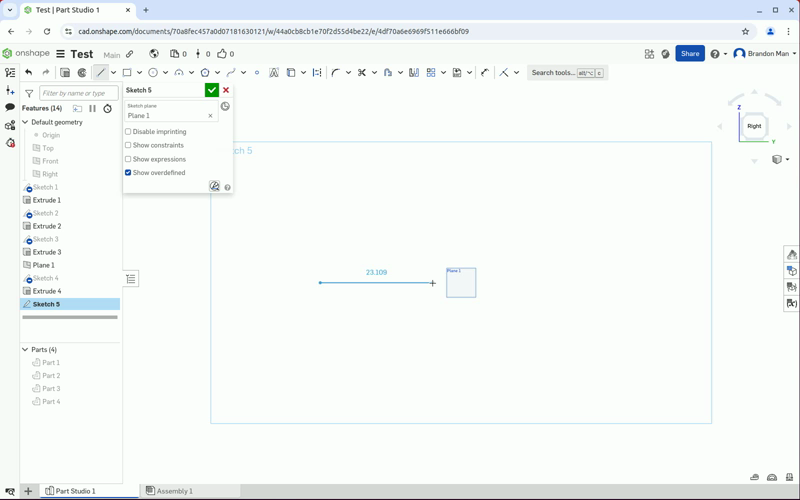
click(432, 282)
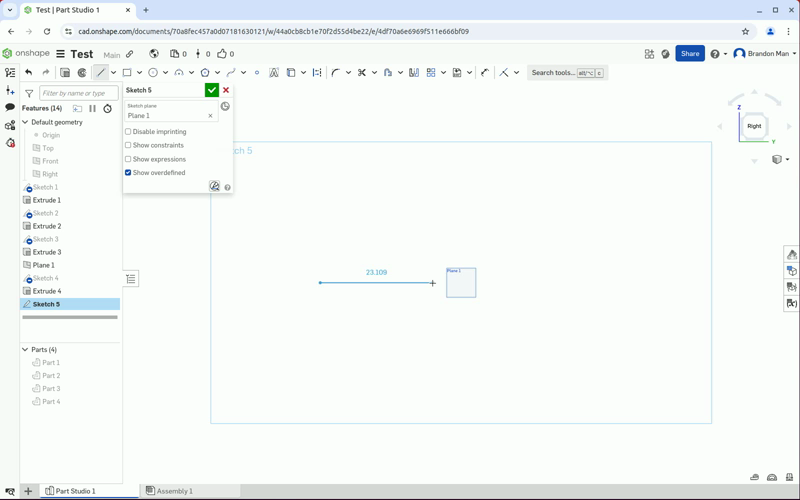
key_up(shift)
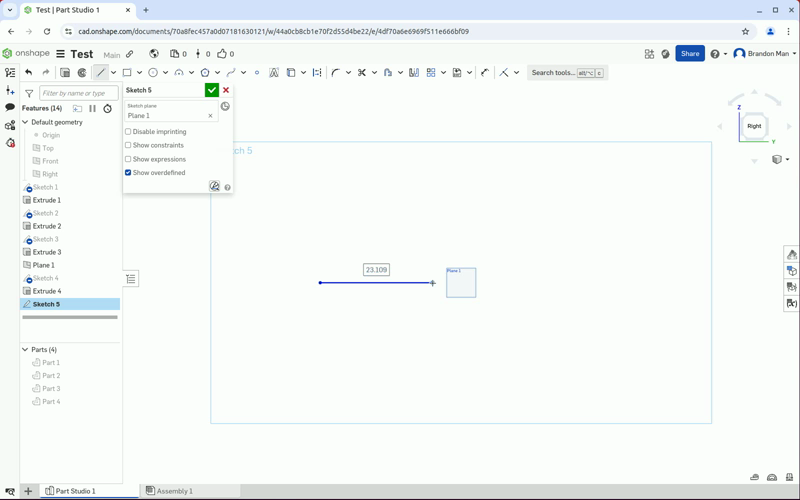
key_down(shift)
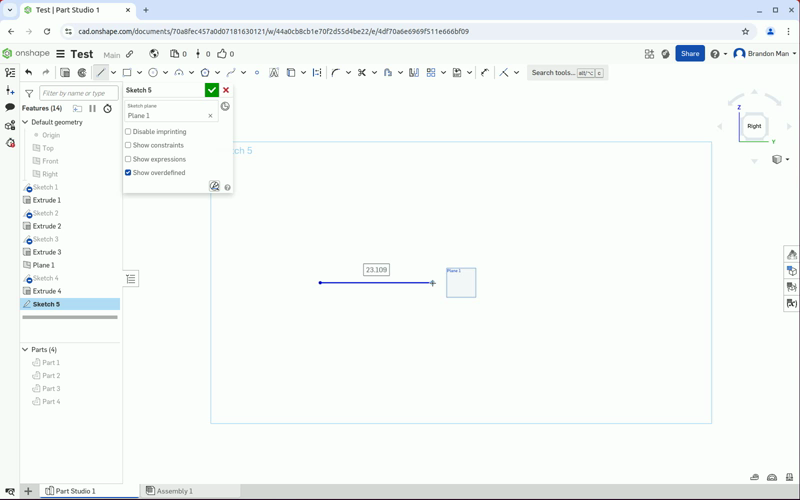
mouse_move(462, 282)
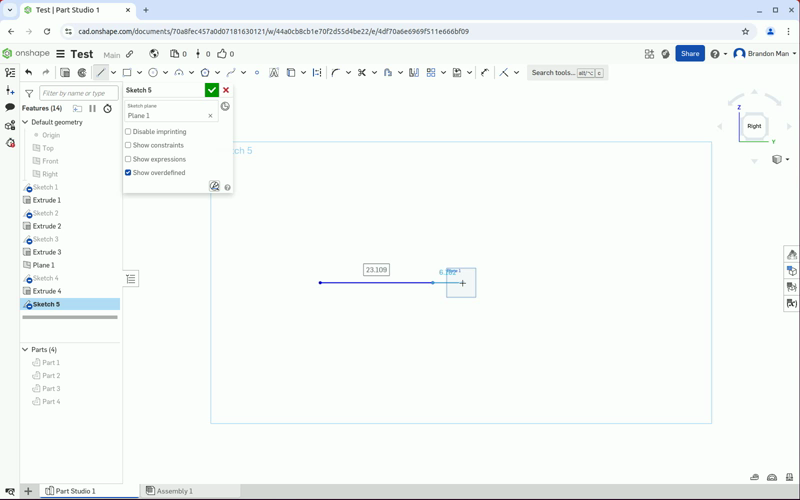
mouse_move(404, 254)
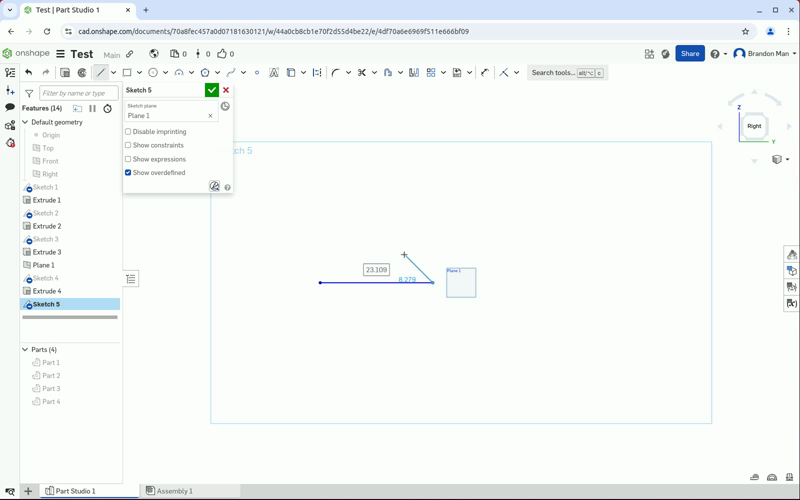
click(404, 254)
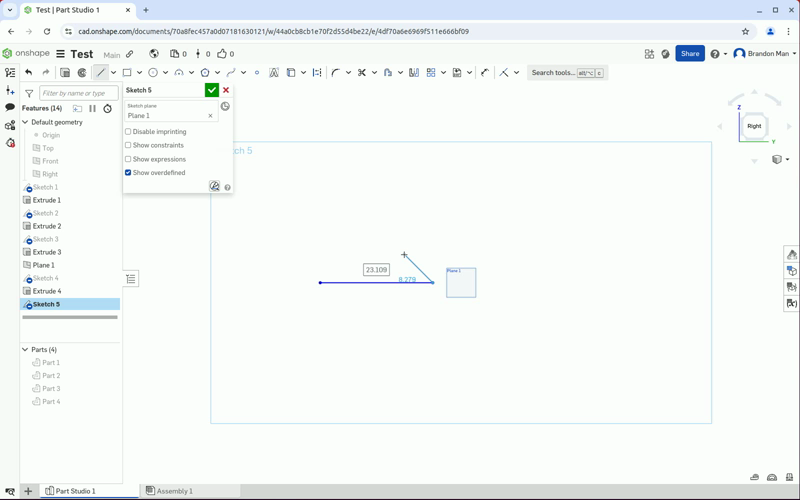
key_up(shift)
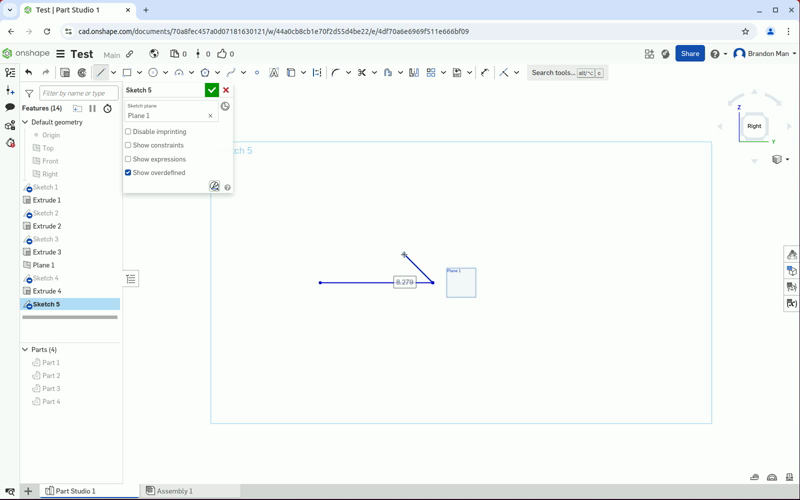
key_down(shift)
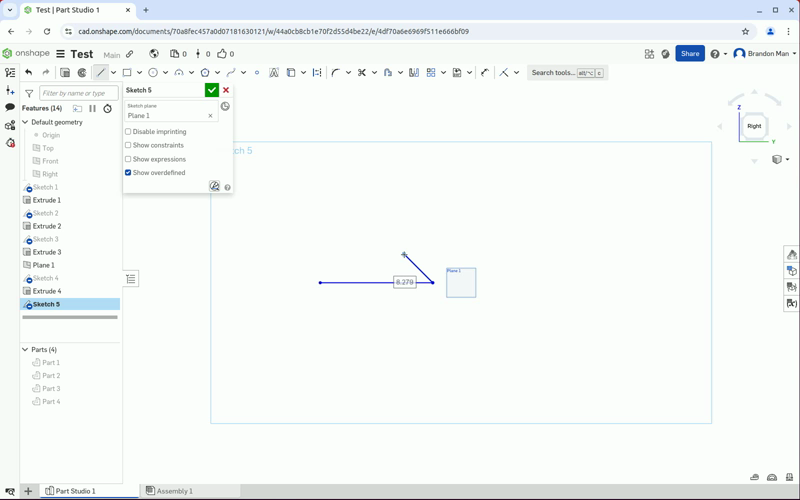
mouse_move(320, 254)
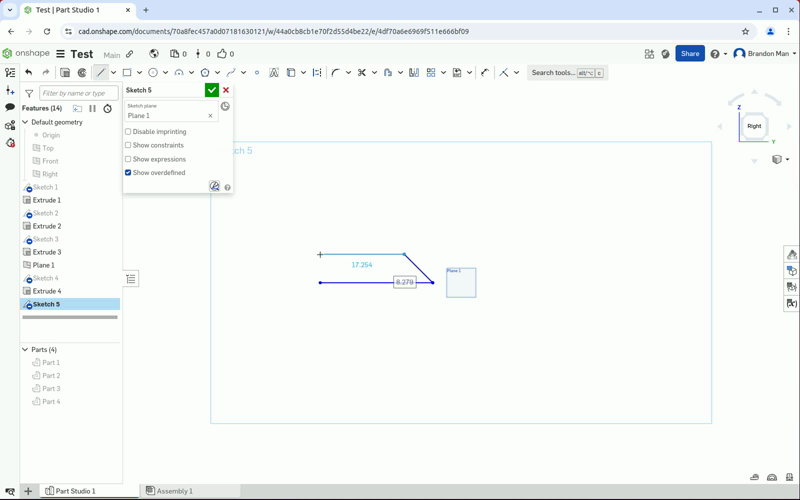
click(320, 254)
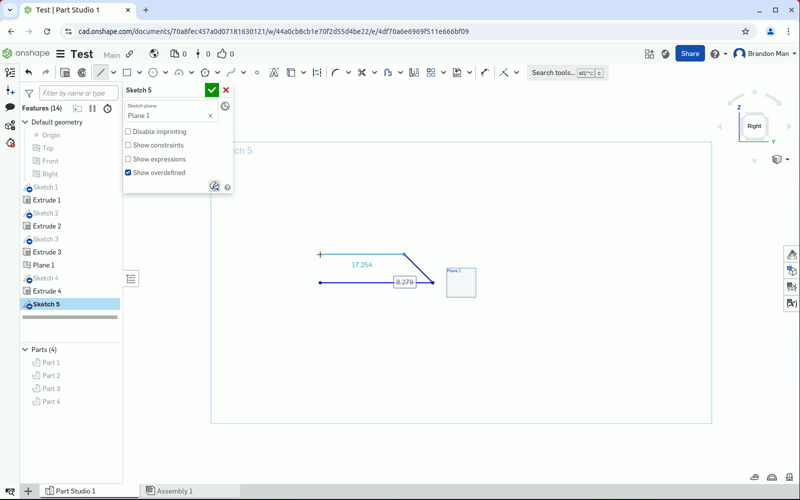
key_up(shift)
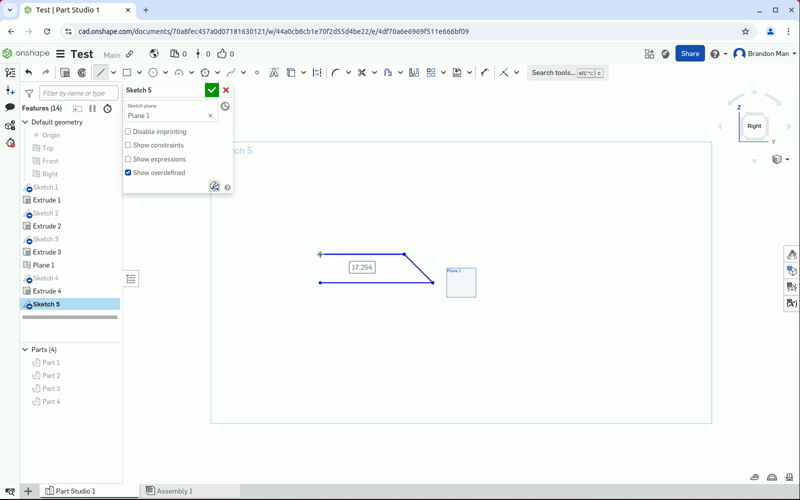
mouse_move(350, 254)
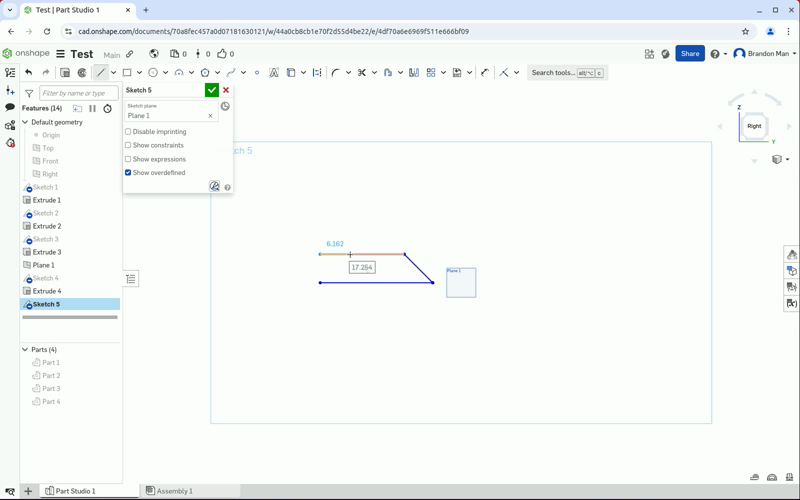
key_down(shift)
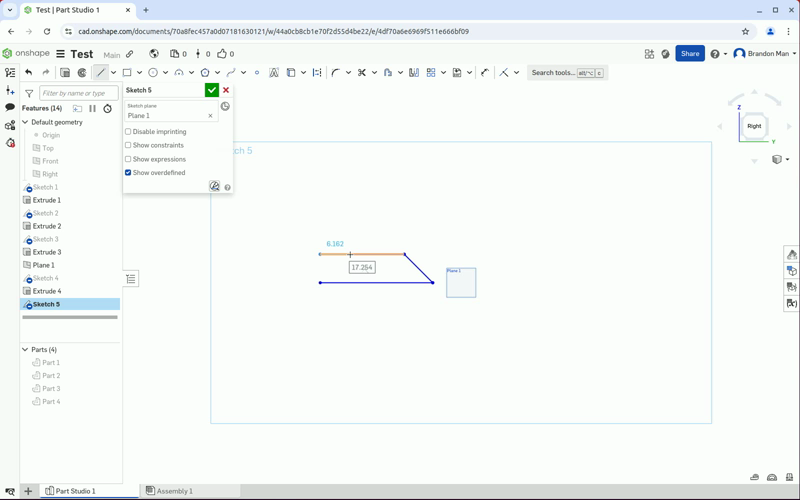
mouse_move(320, 282)
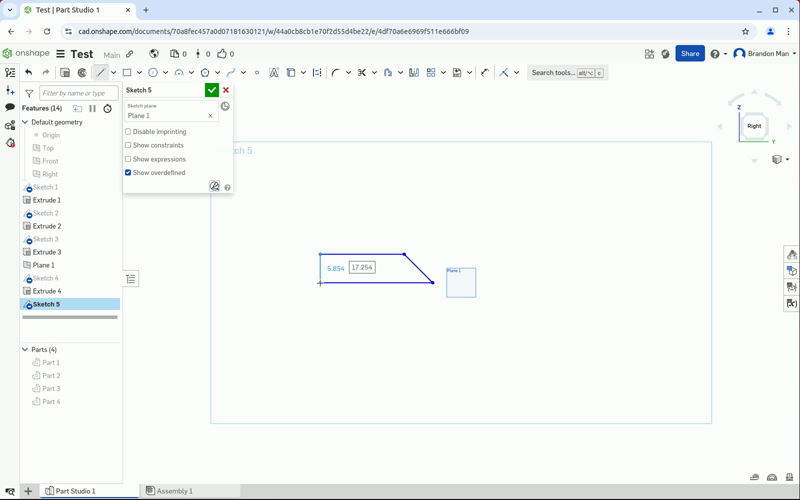
key_up(shift)
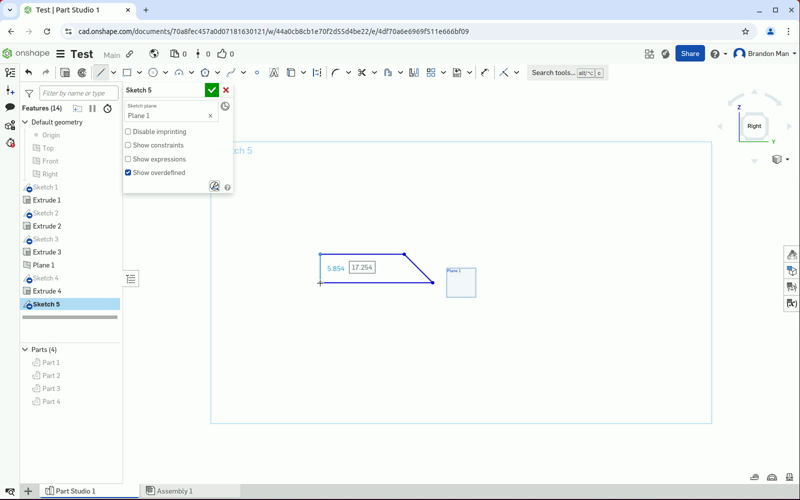
click(320, 282)
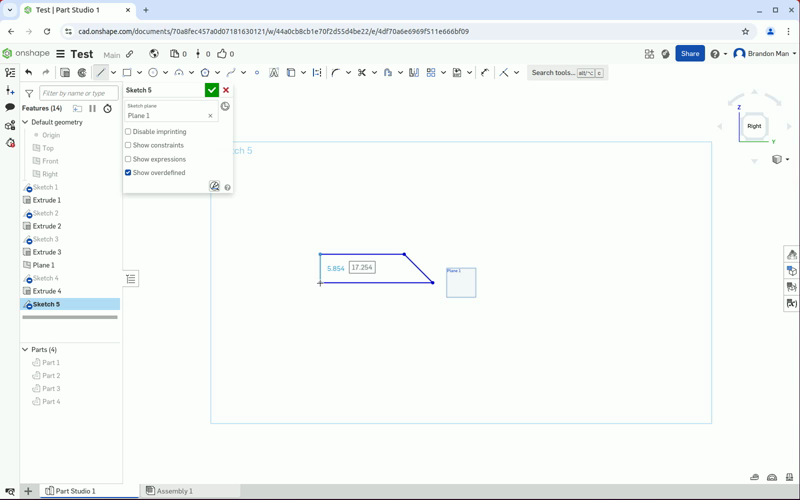
key(esc)
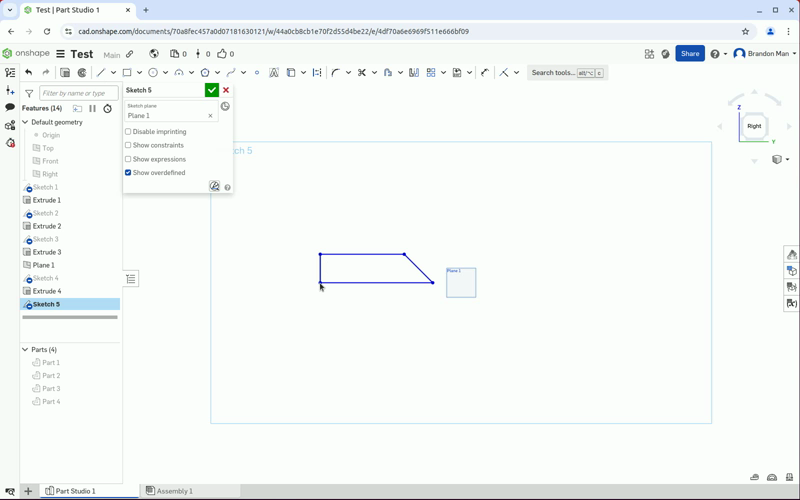
mouse_move(326, 257)
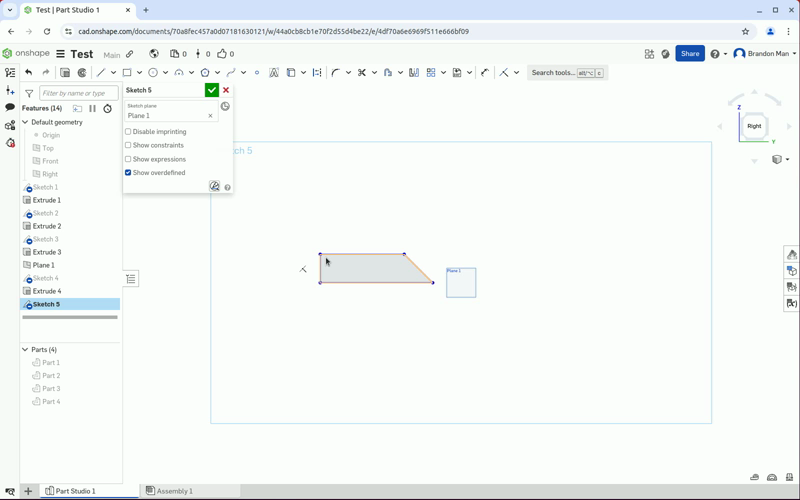
click(326, 257)
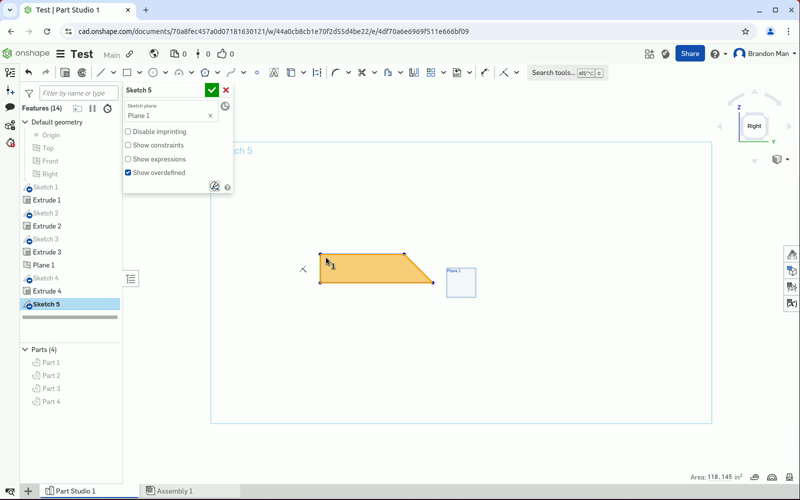
mouse_move(73, 352)
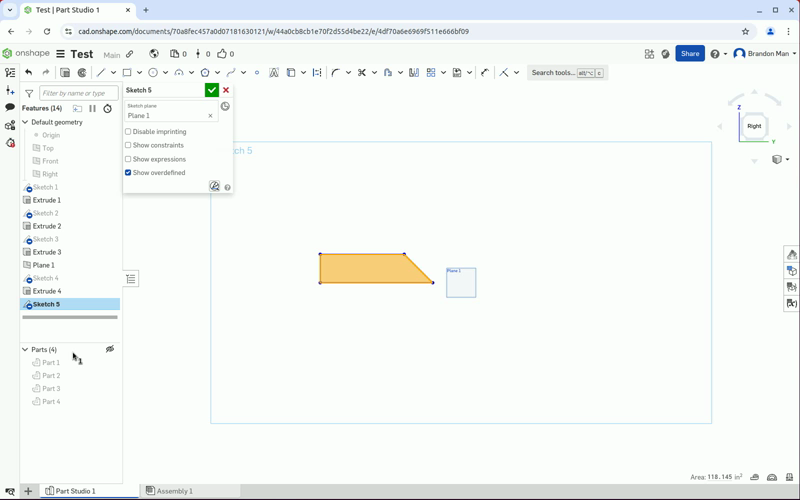
key(shift+y)
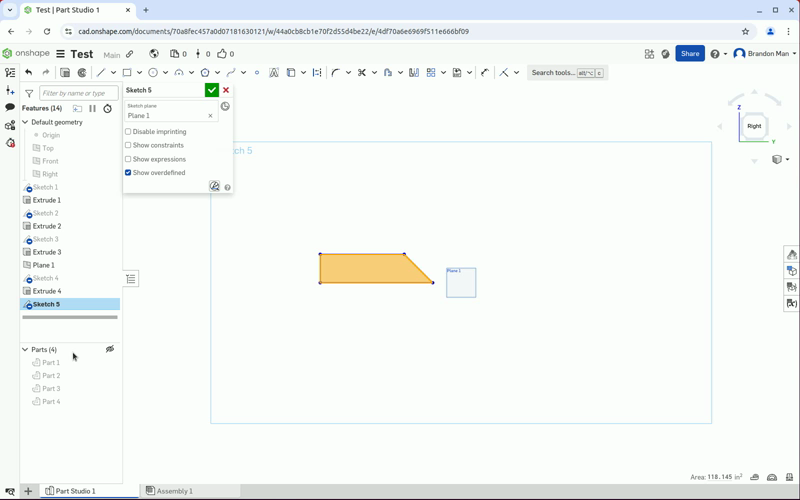
key(shift+e)
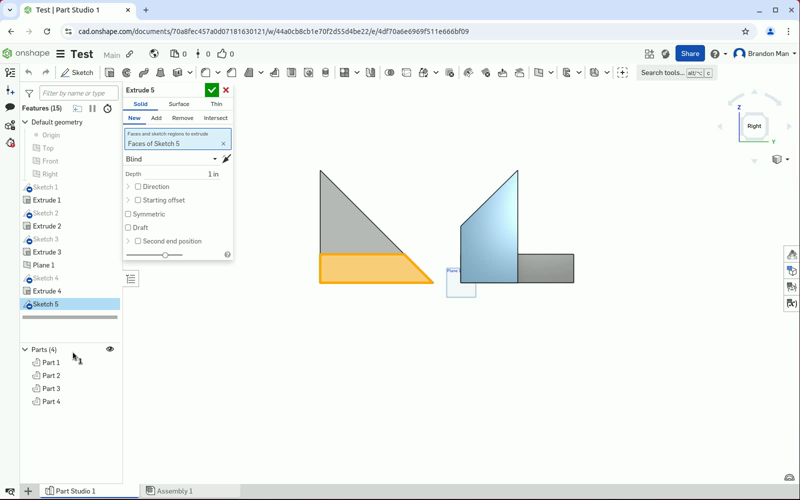
mouse_move(143, 106)
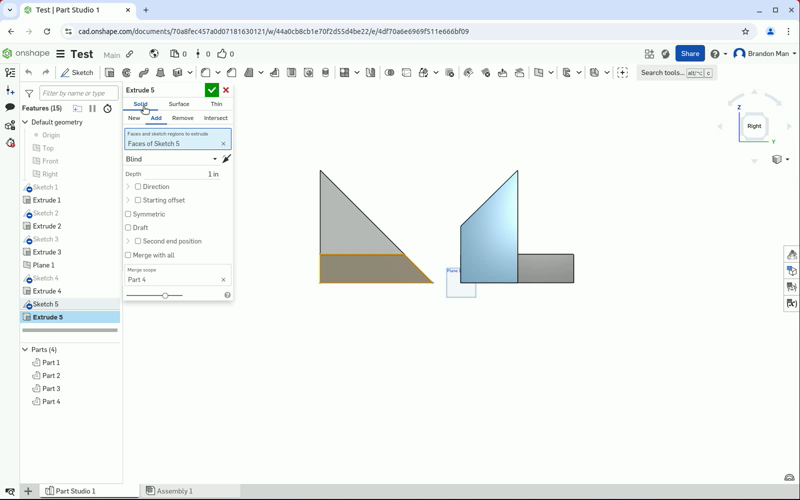
click(143, 106)
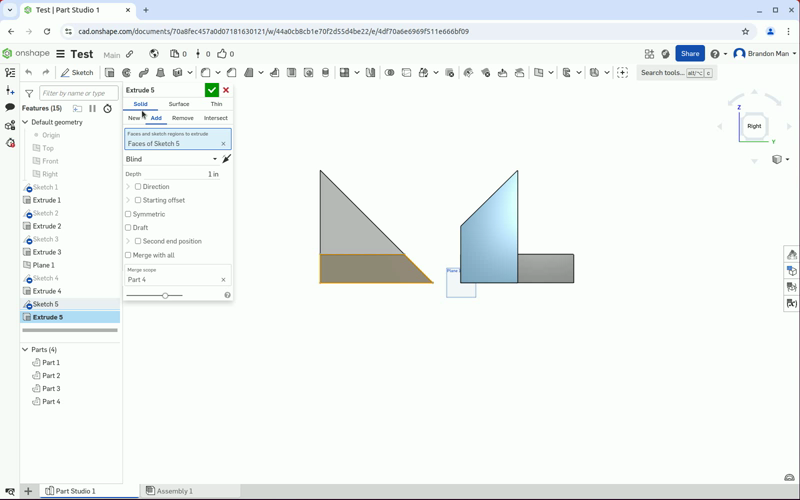
mouse_move(137, 120)
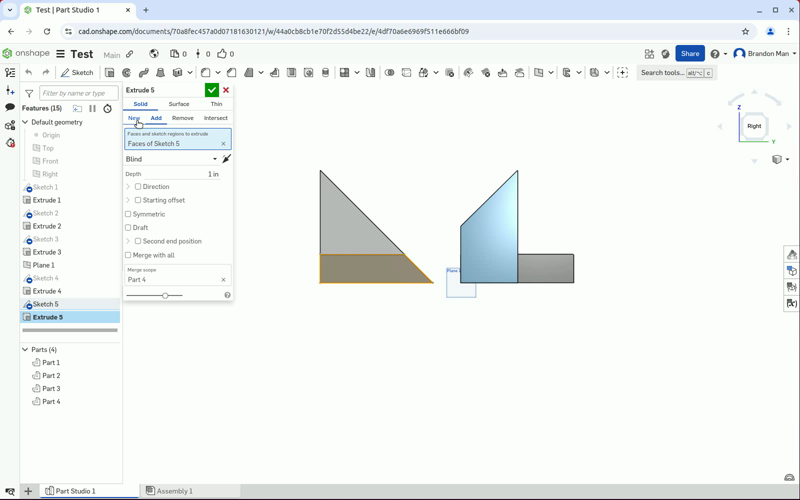
click(137, 120)
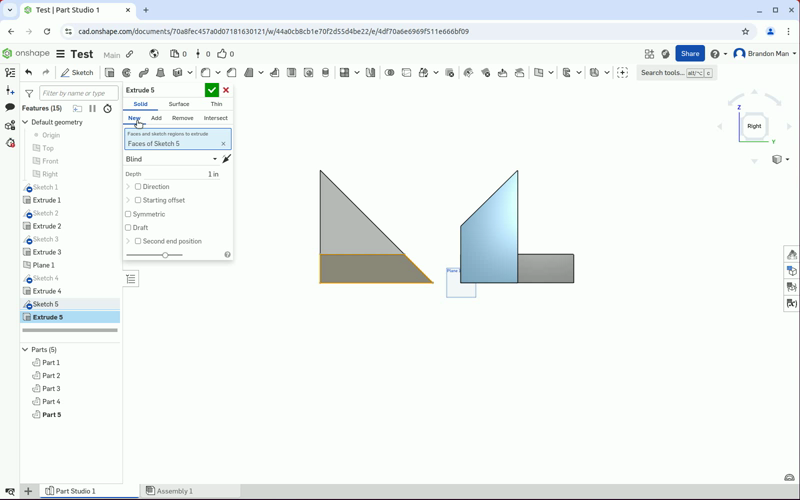
key(tab, 4)
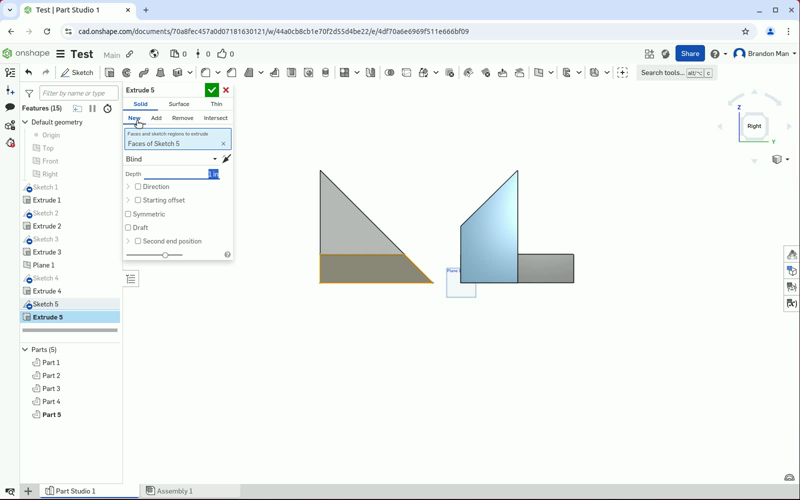
text(5.777)
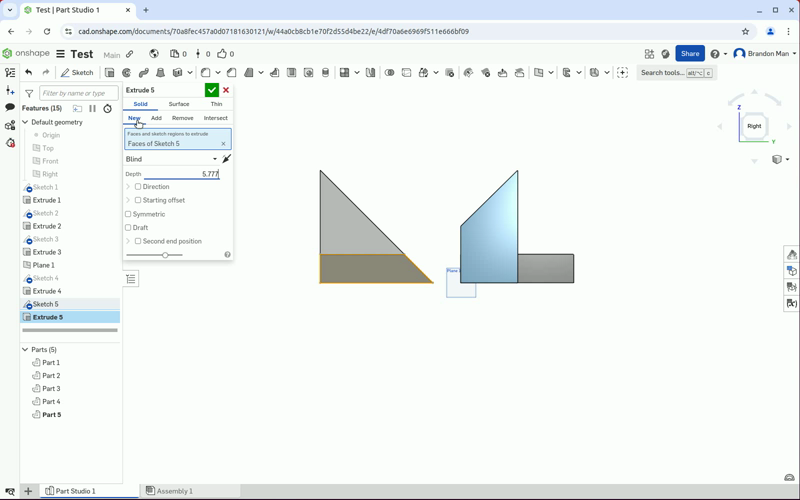
key(enter)
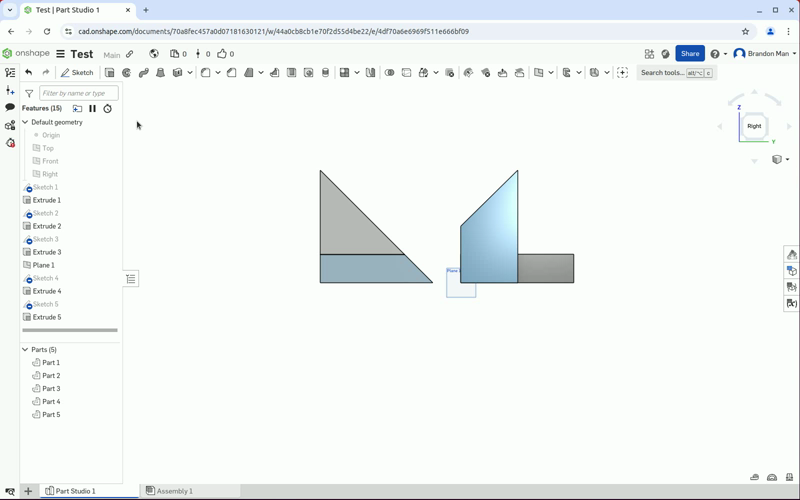
key(shift+h)
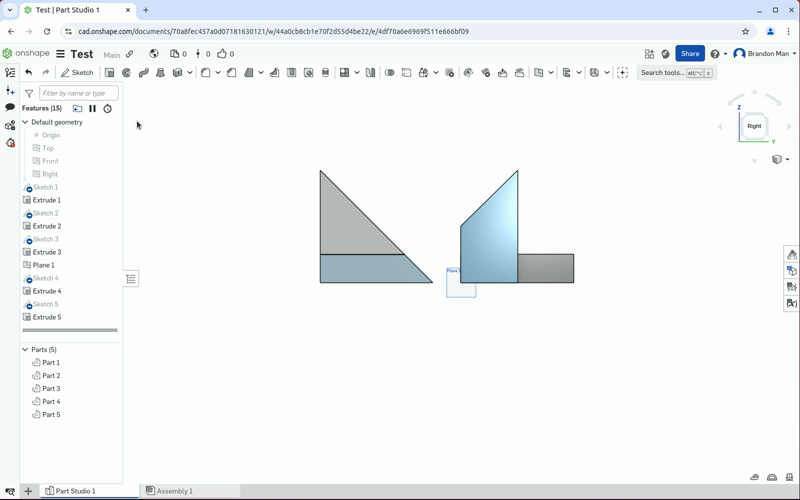
key(shift+h)
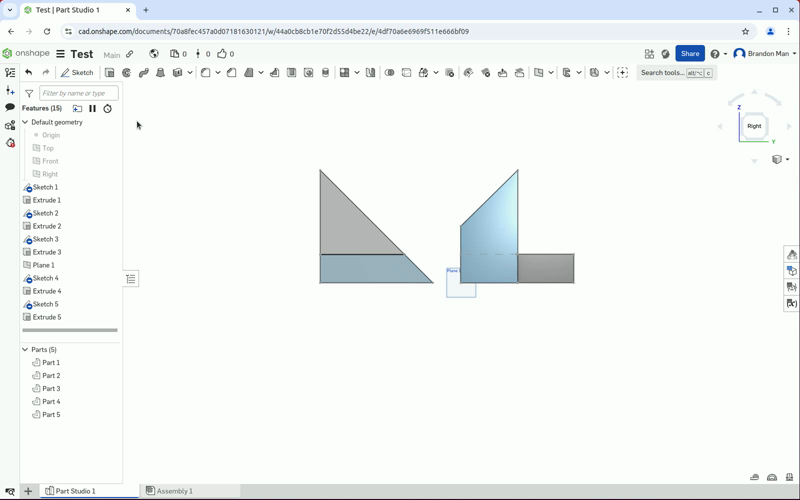
key(shift+7)
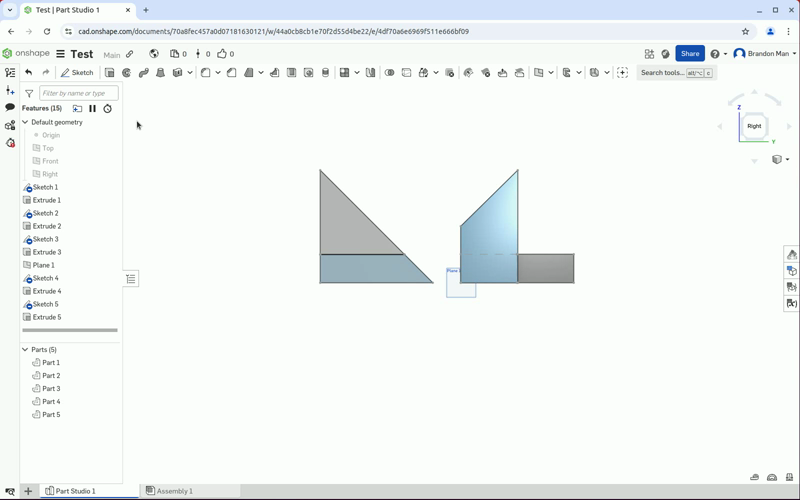
key(right, 2)
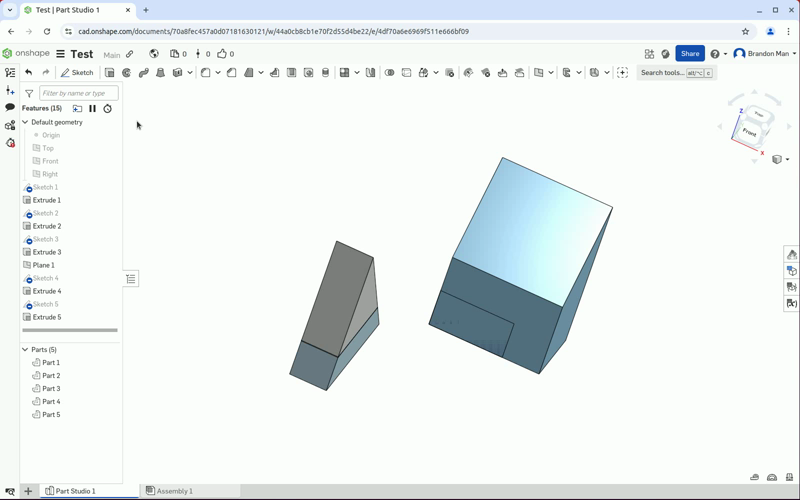
key(down, 2)
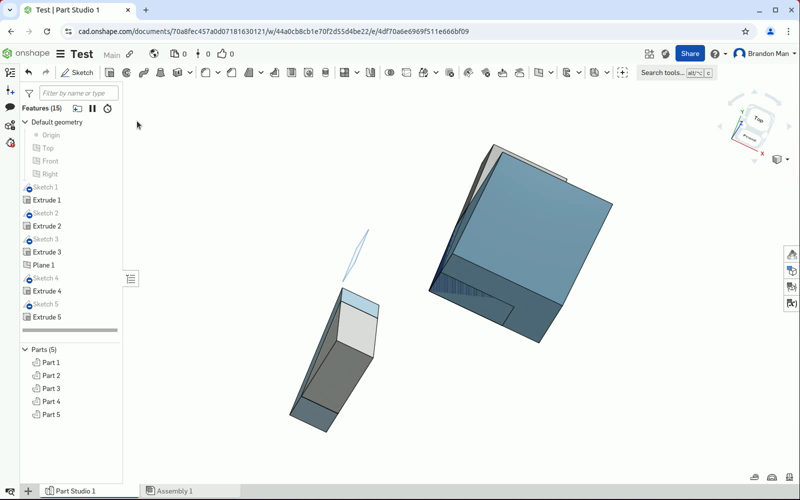
key(up, 2)
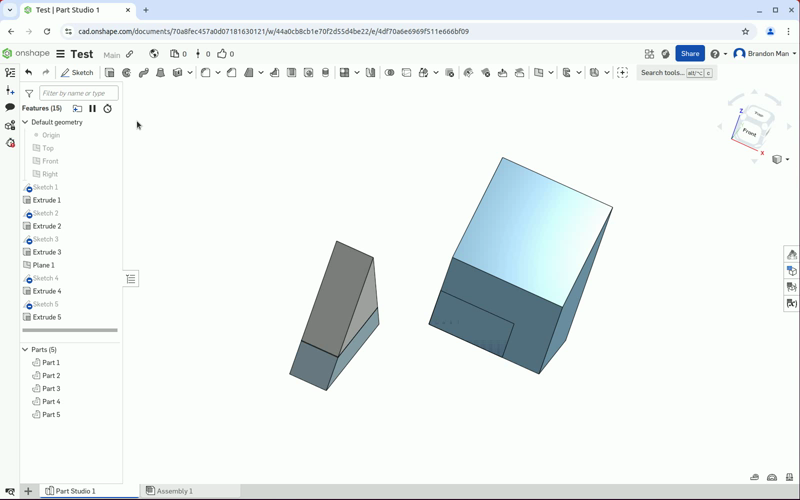
key(left, 2)
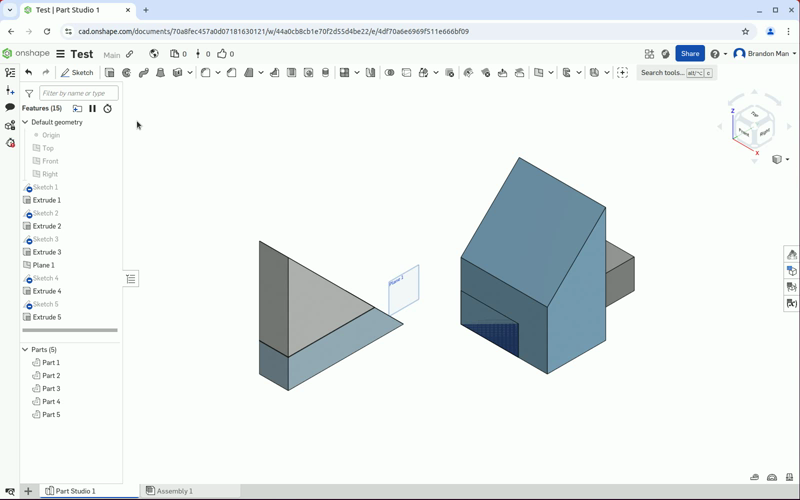
mouse_move(73, 189)
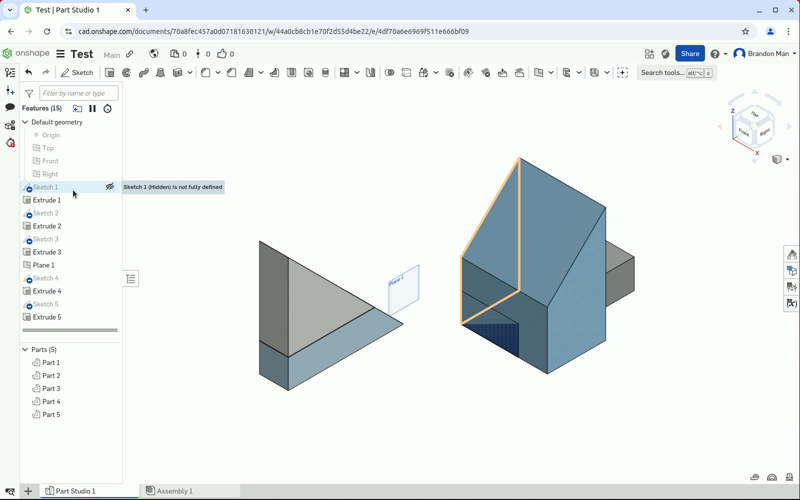
click(73, 189)